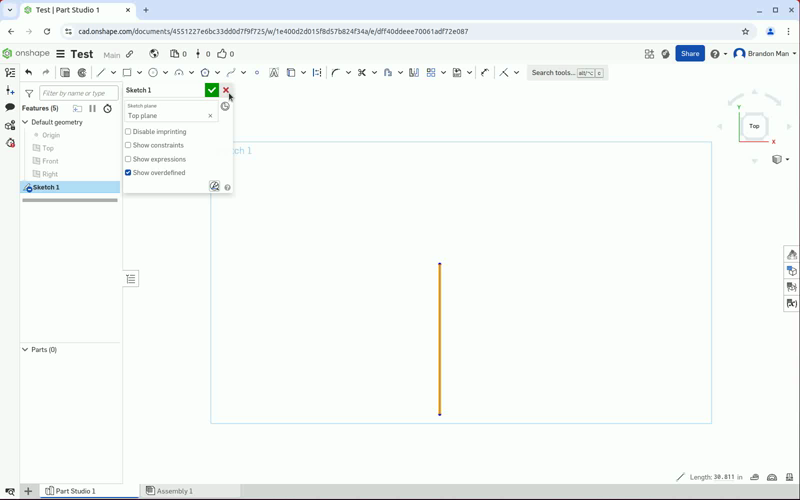
key(shift+h)
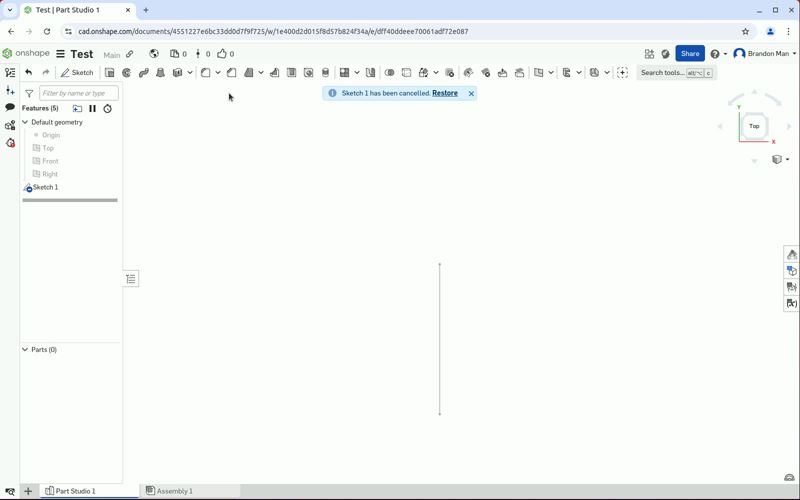
mouse_move(73, 352)
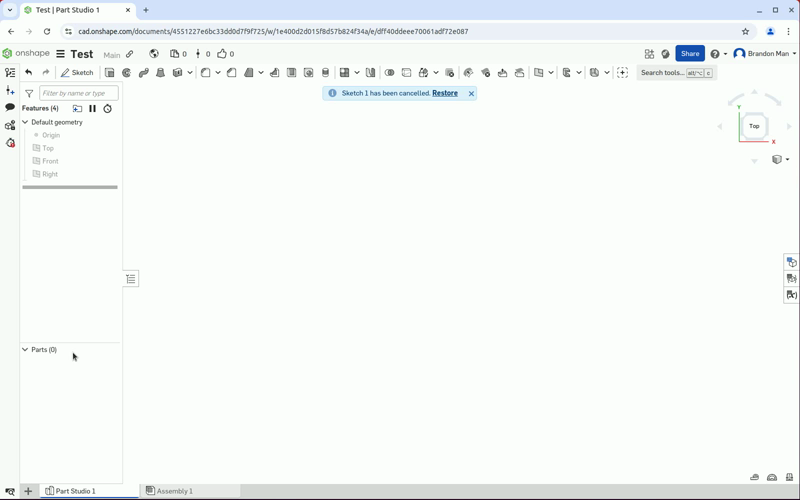
key(y)
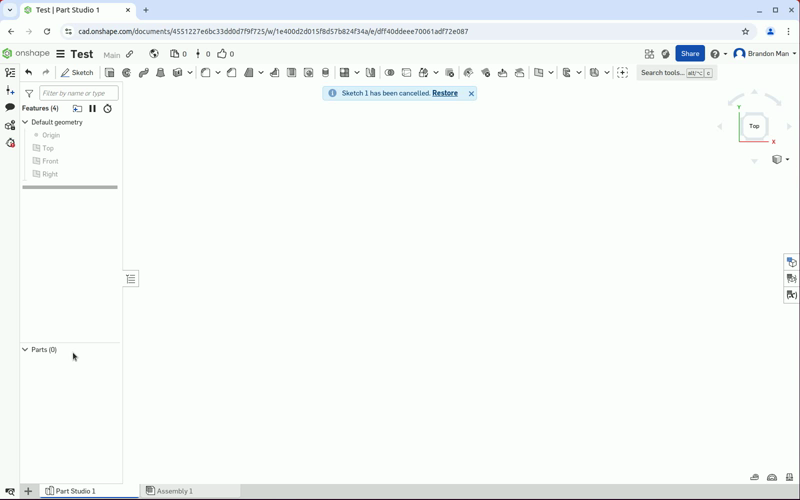
key(shift+p)
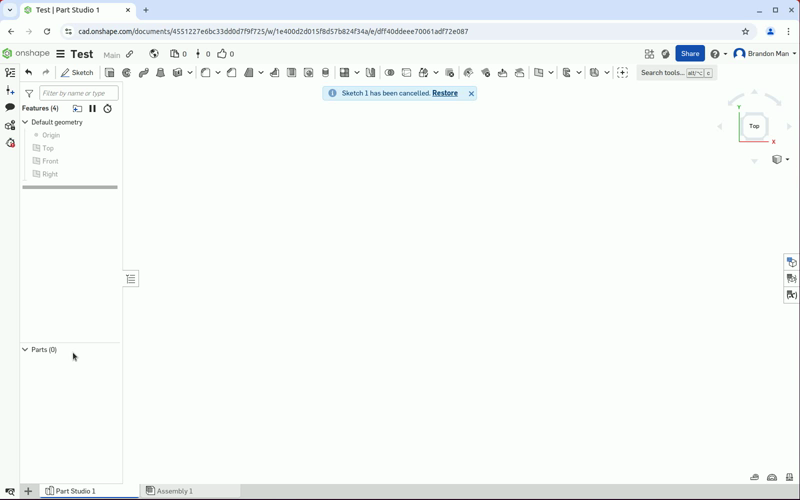
key(space)
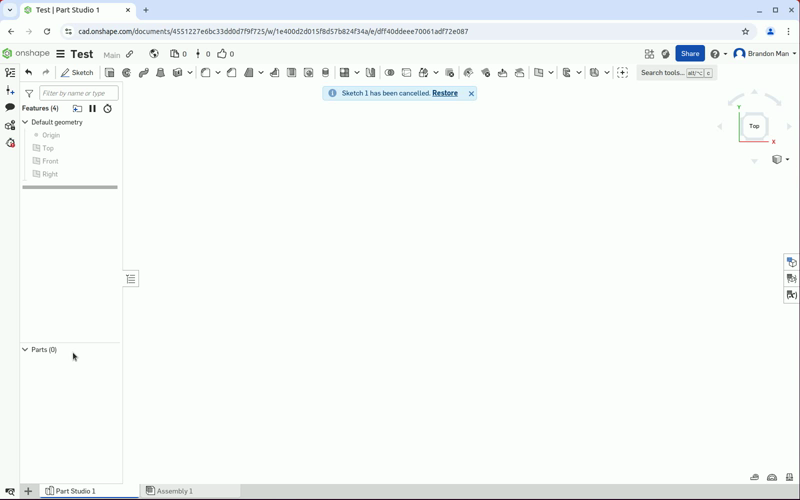
key_down(shift)
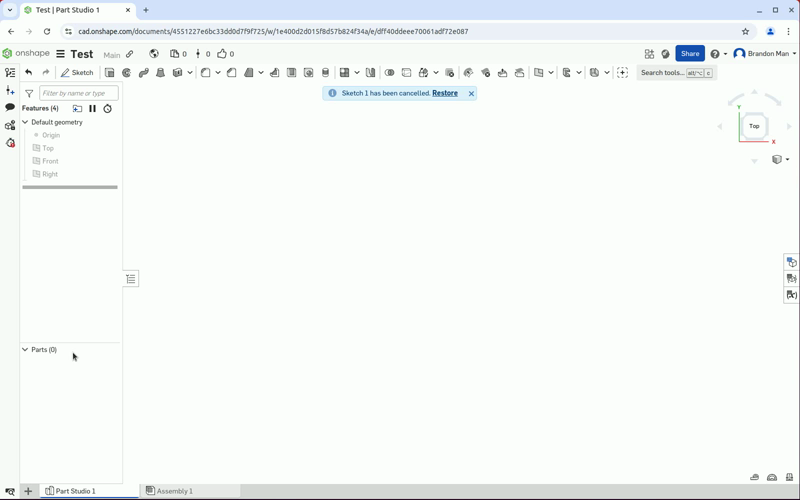
key(up)
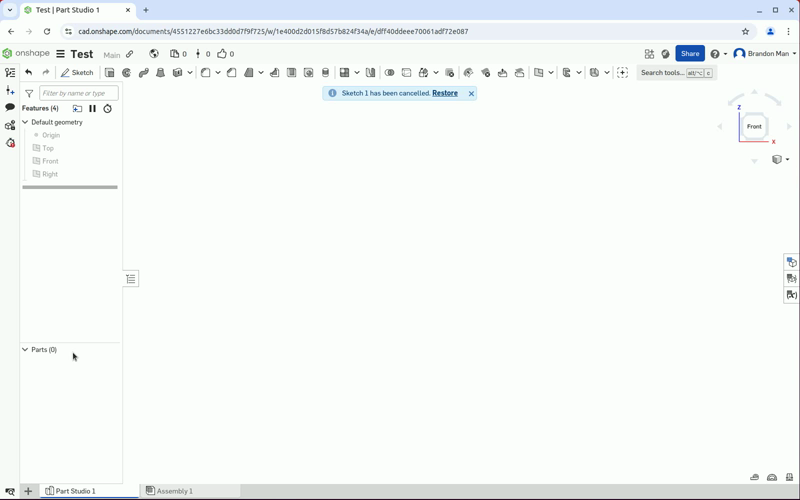
key_up(shift)
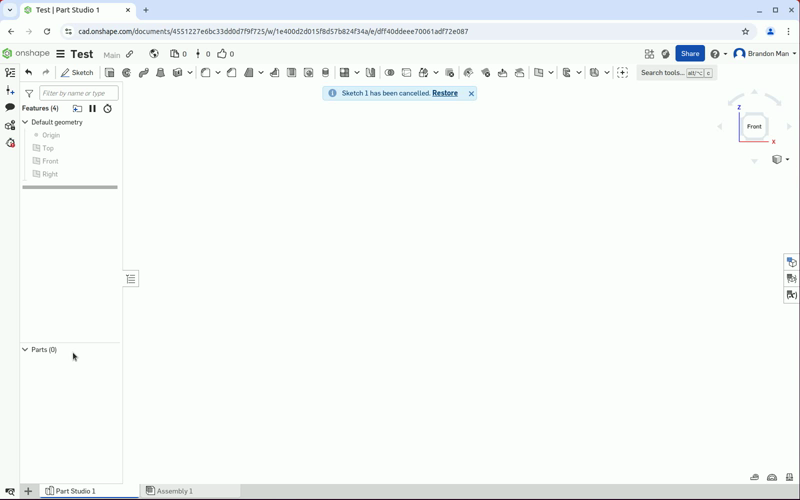
mouse_move(73, 352)
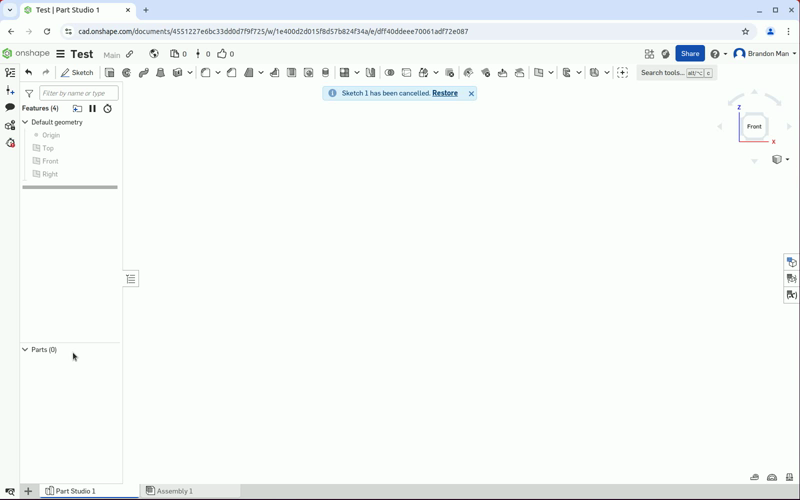
key(shift+y)
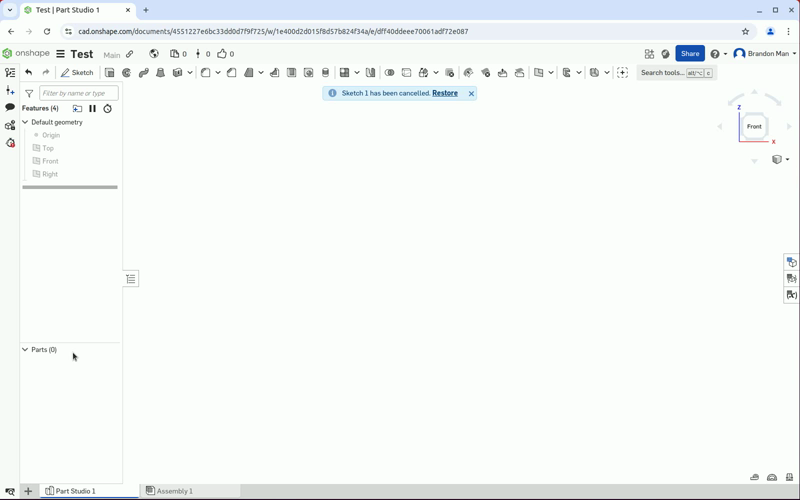
key(shift+s)
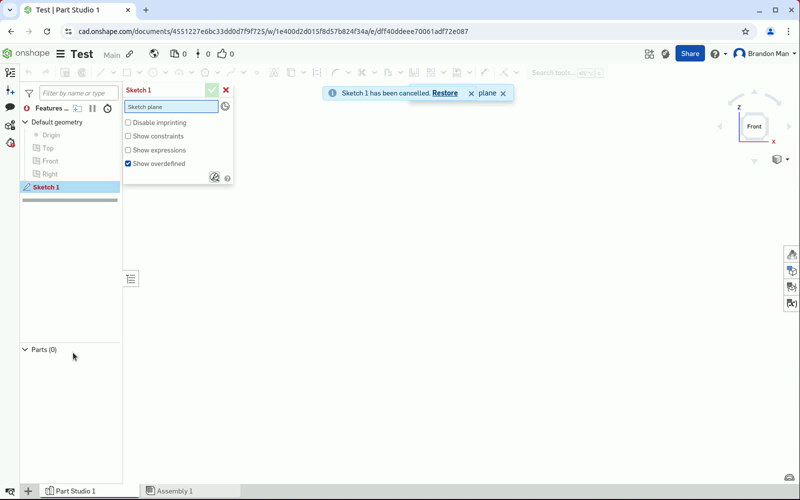
mouse_move(73, 163)
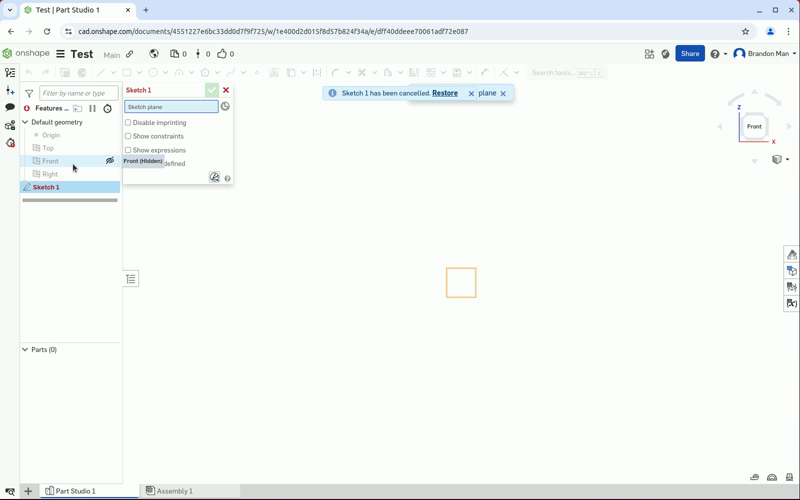
click(73, 163)
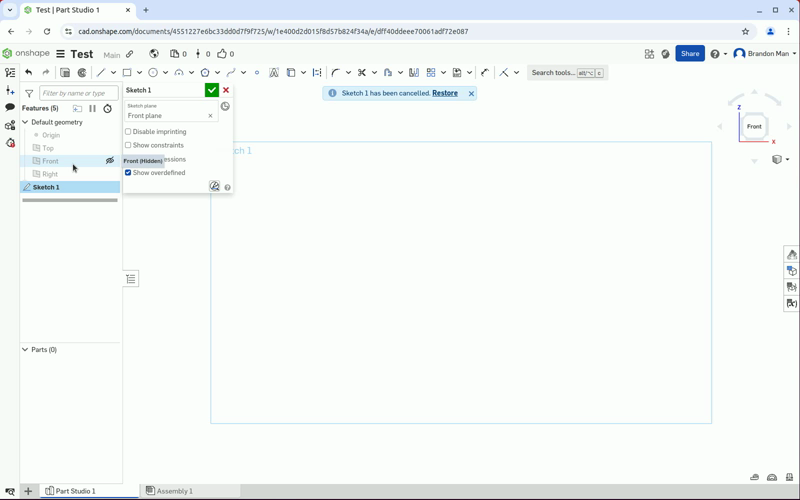
mouse_move(73, 352)
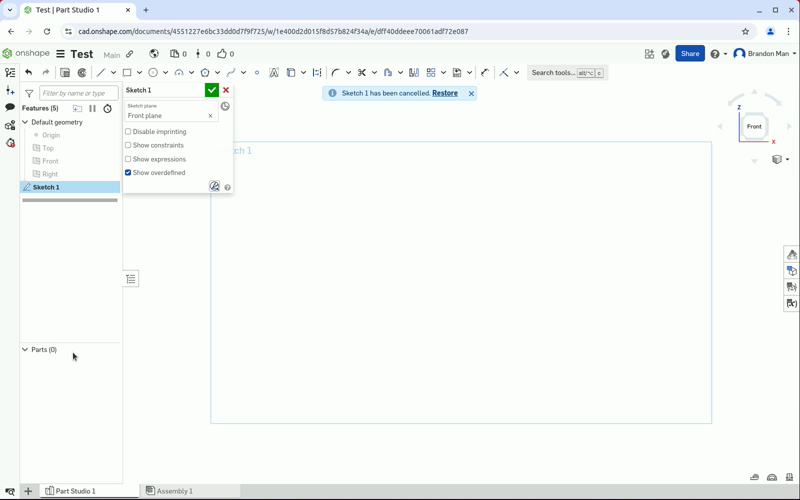
key(y)
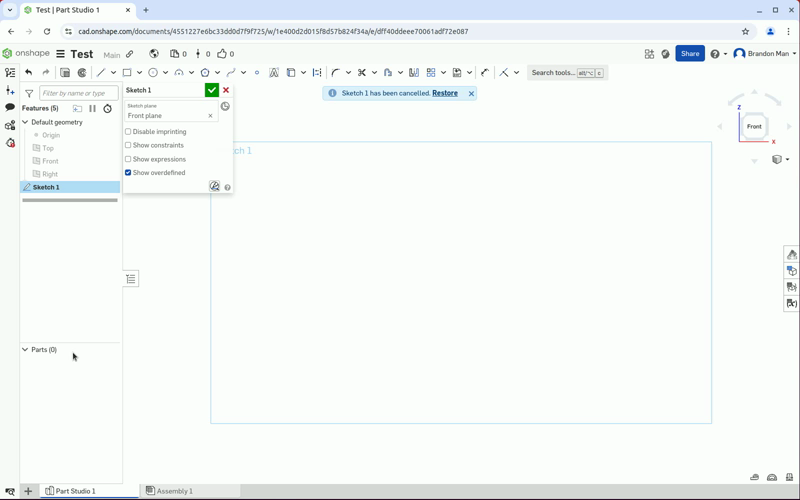
key(l)
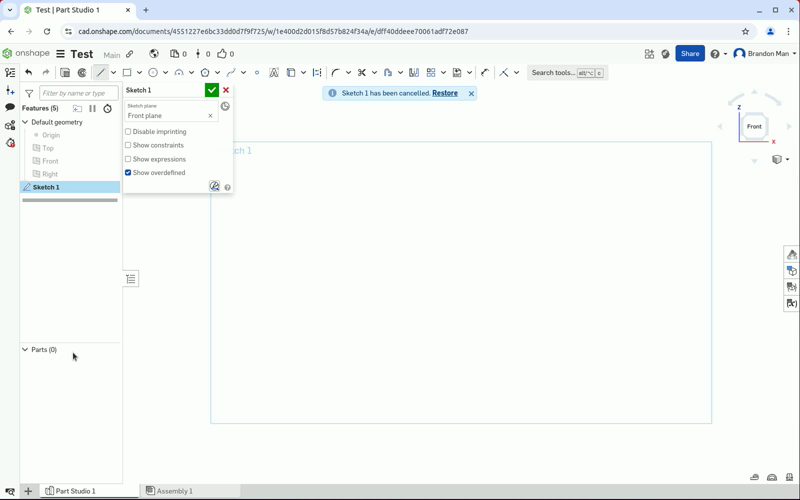
key_down(shift)
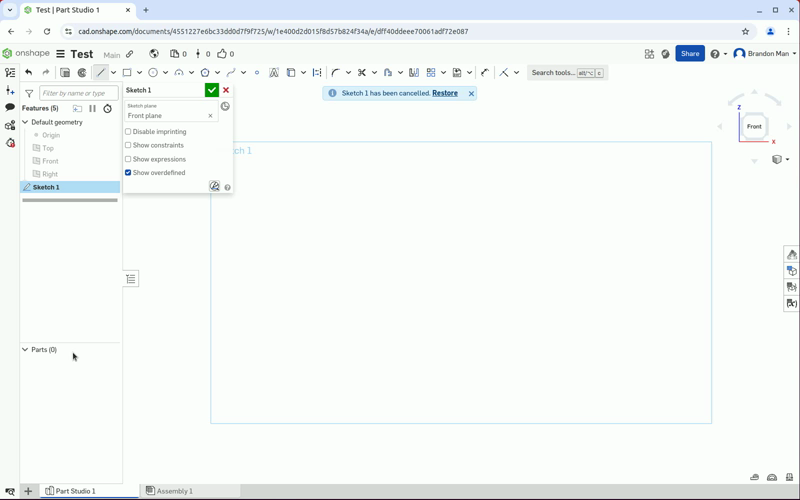
mouse_move(460, 282)
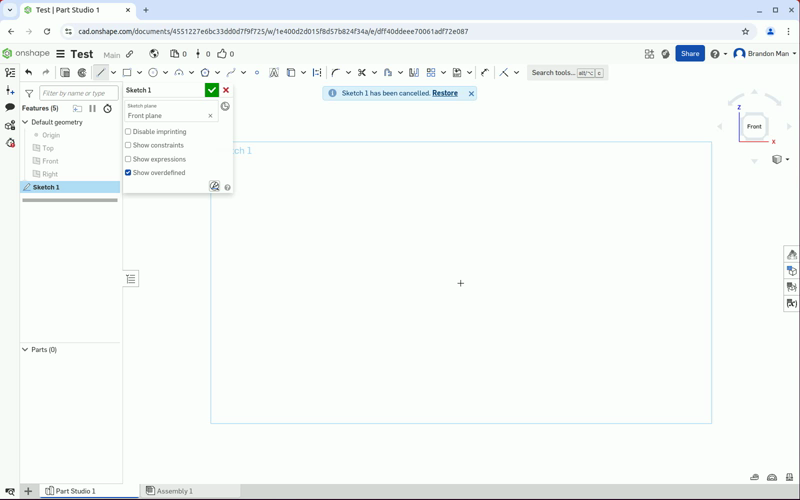
click(460, 282)
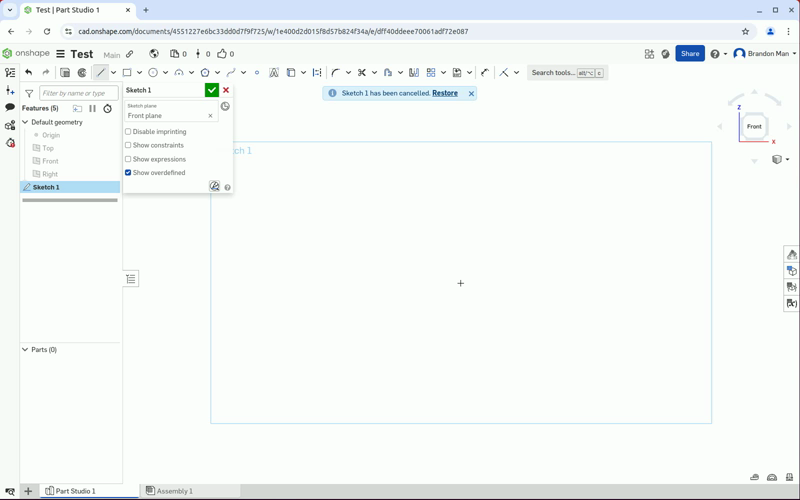
key_up(shift)
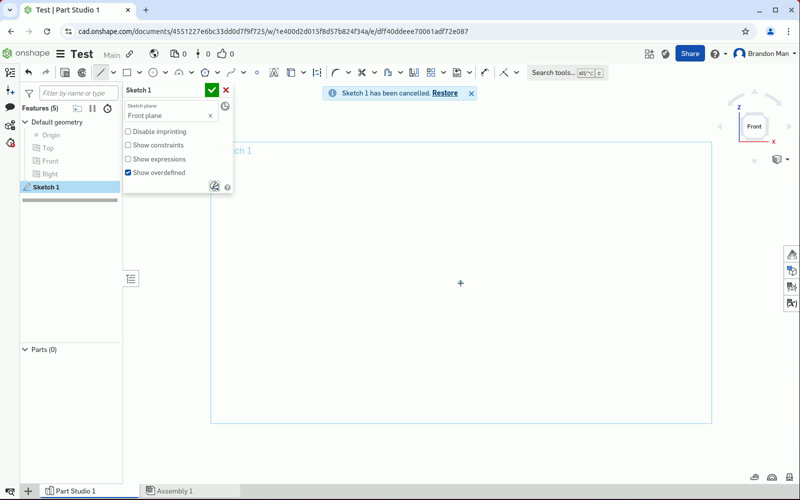
key_down(shift)
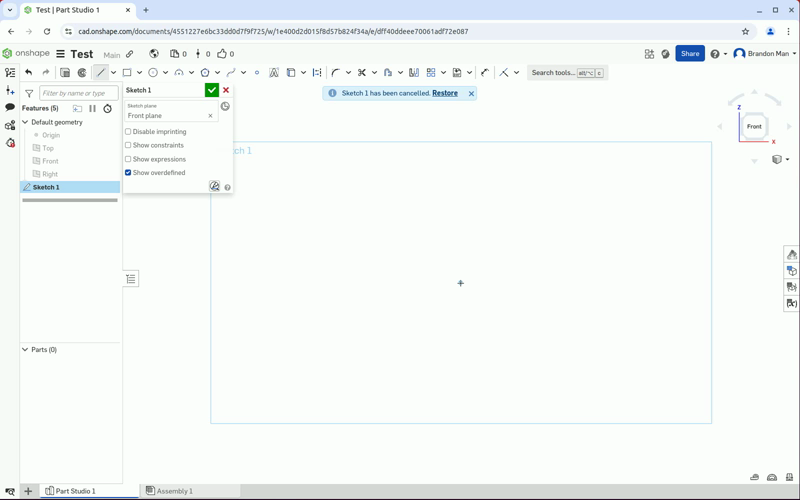
mouse_move(573, 282)
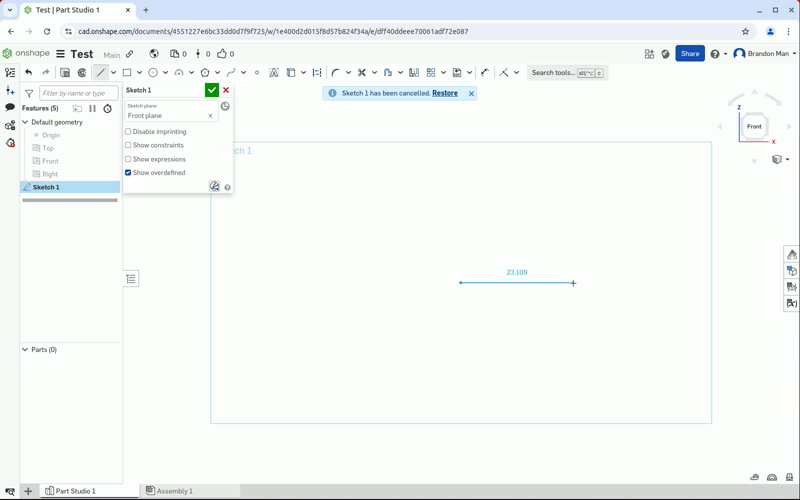
click(573, 282)
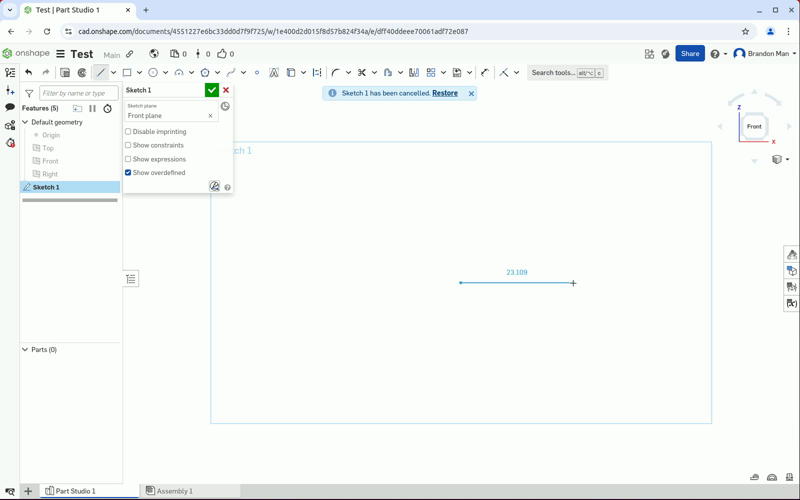
key_up(shift)
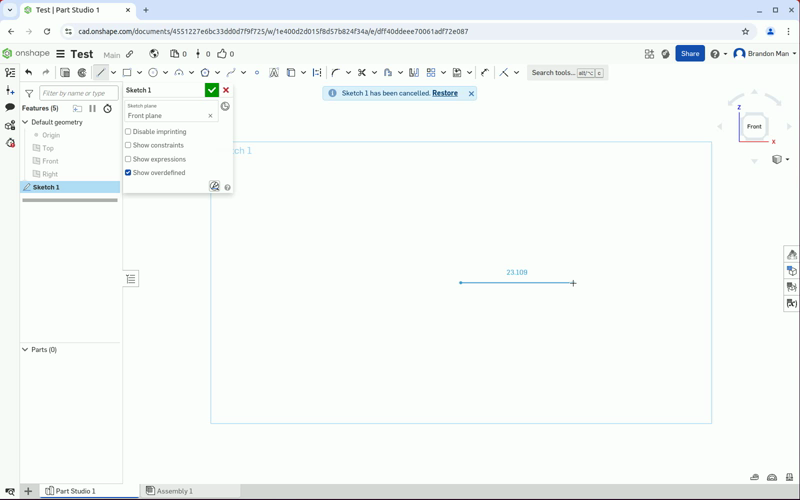
key_down(shift)
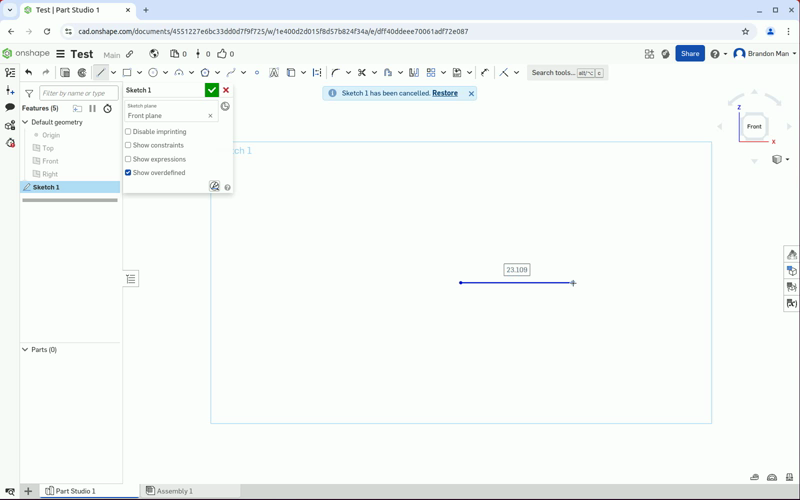
mouse_move(589, 282)
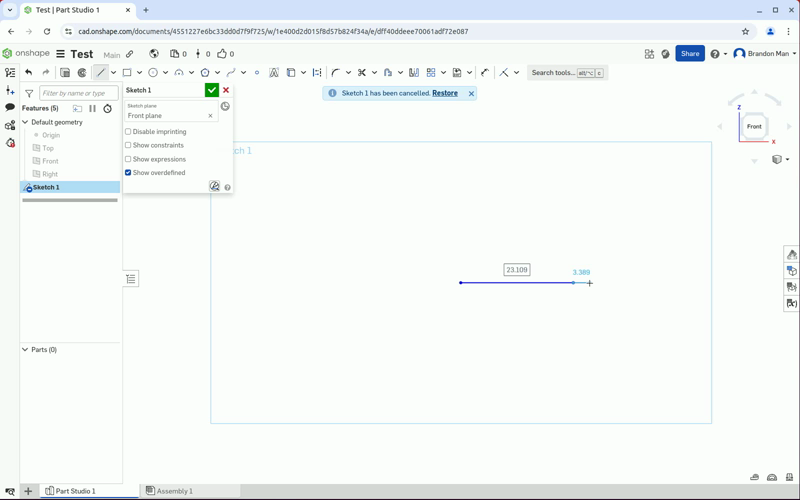
mouse_move(573, 254)
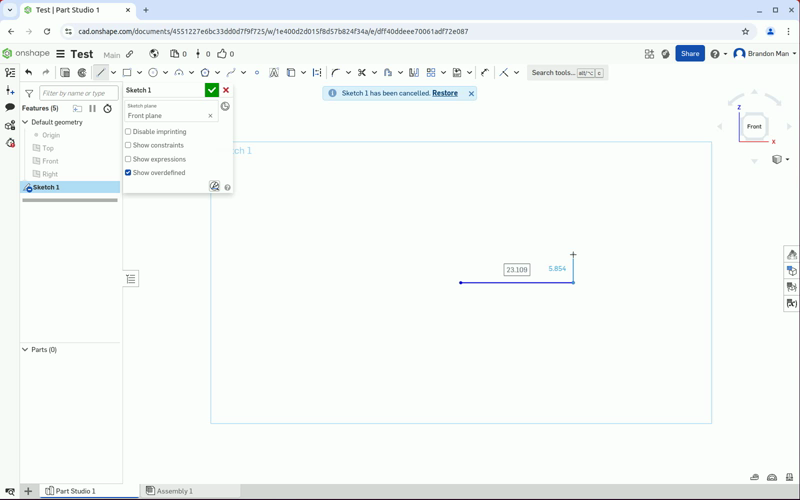
click(573, 254)
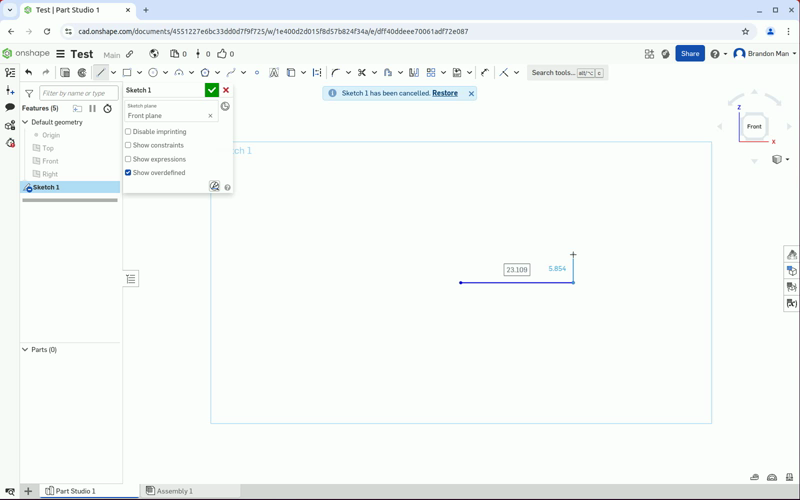
key_up(shift)
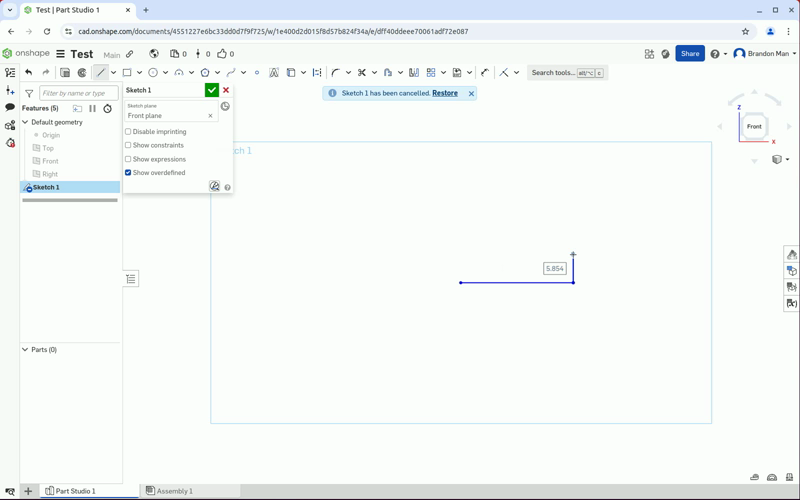
key_down(shift)
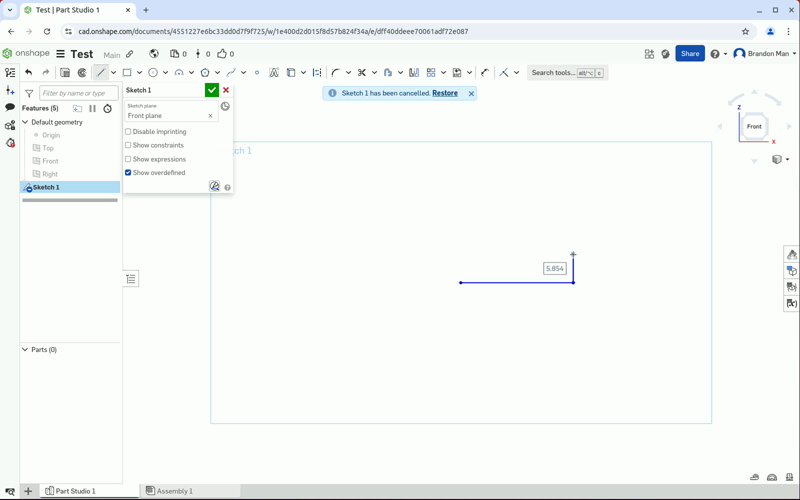
mouse_move(460, 254)
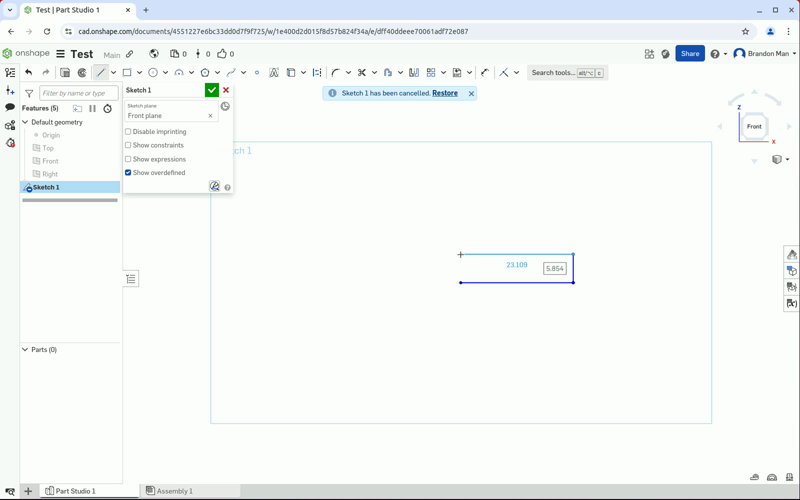
click(460, 254)
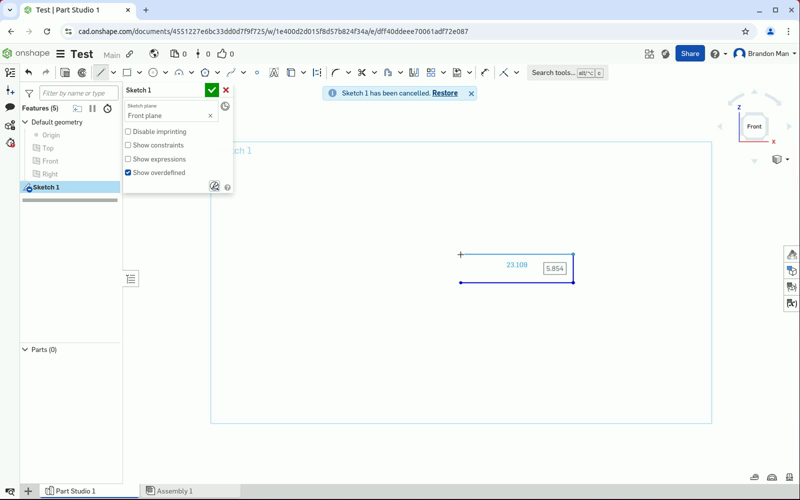
key_up(shift)
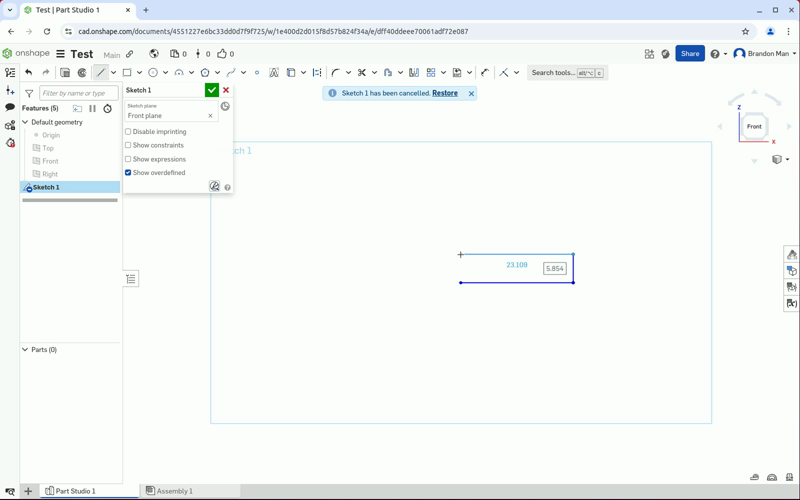
mouse_move(490, 254)
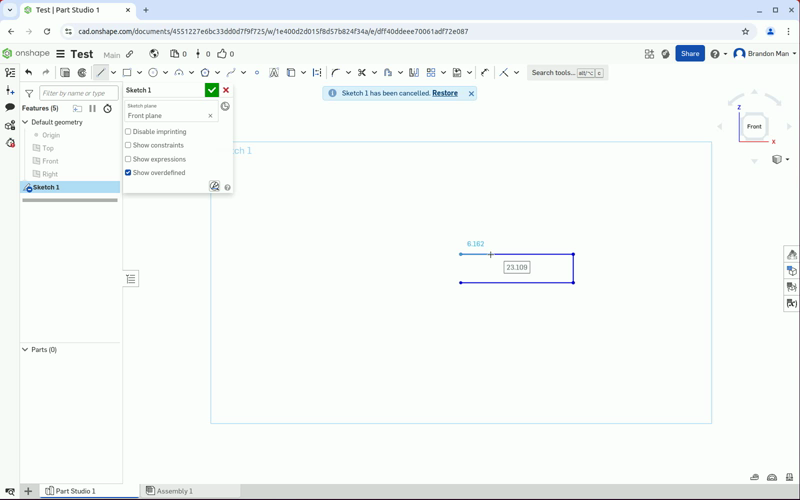
key_down(shift)
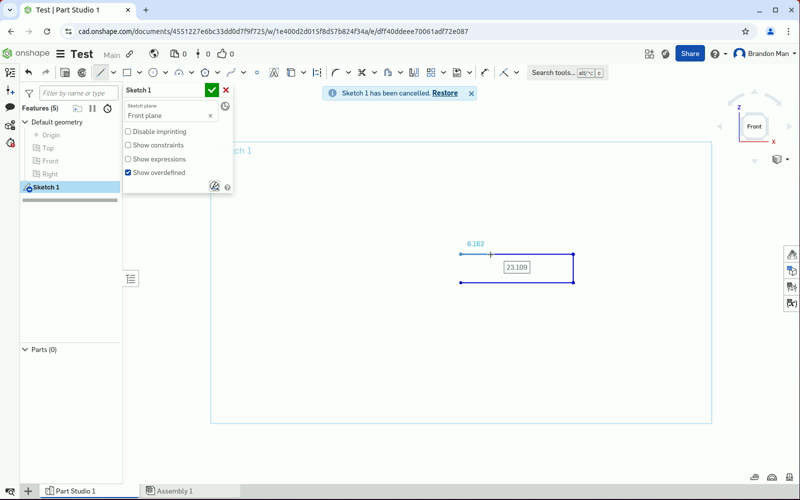
mouse_move(460, 282)
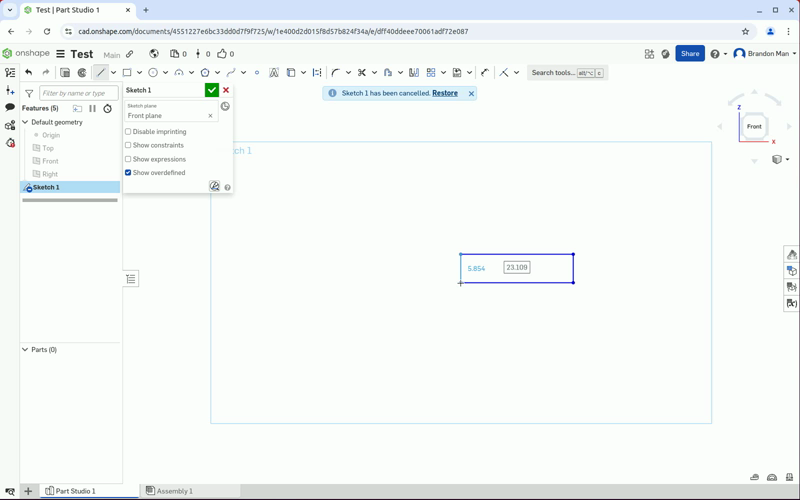
key_up(shift)
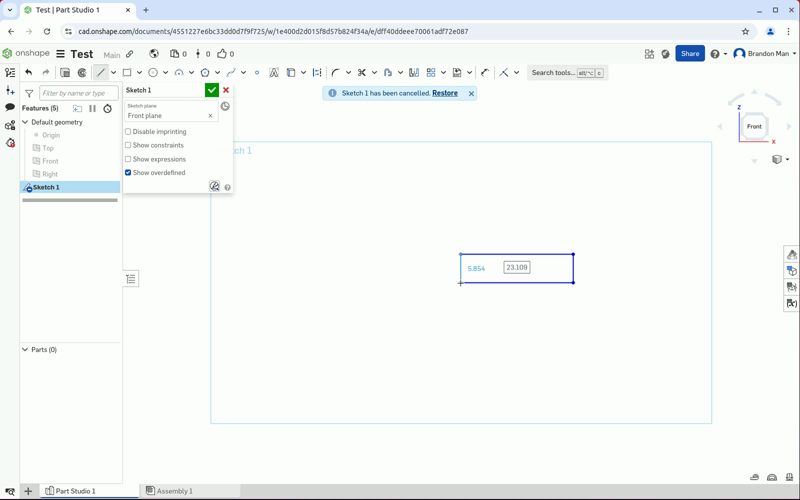
click(460, 282)
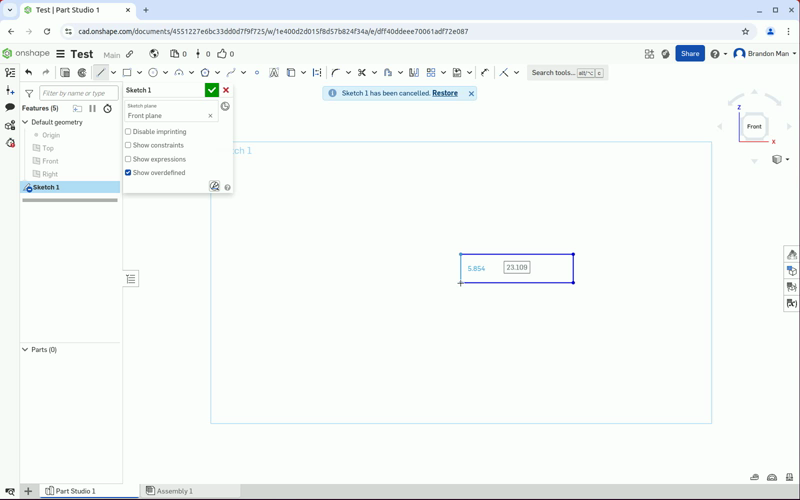
key(esc)
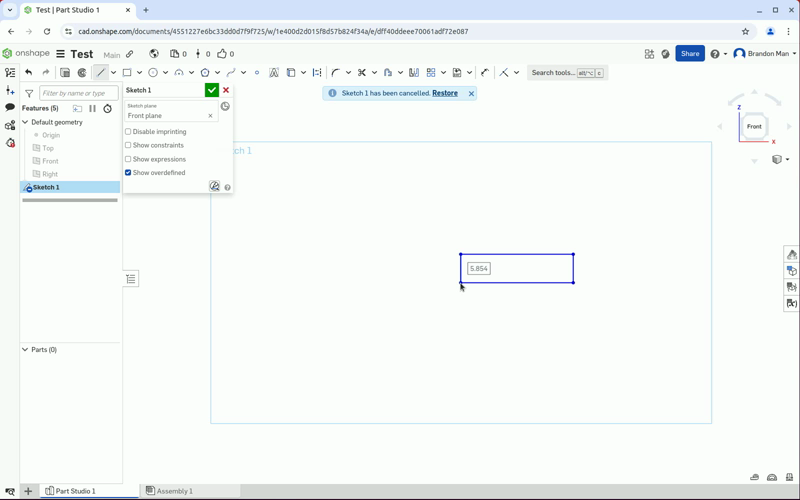
mouse_move(531, 277)
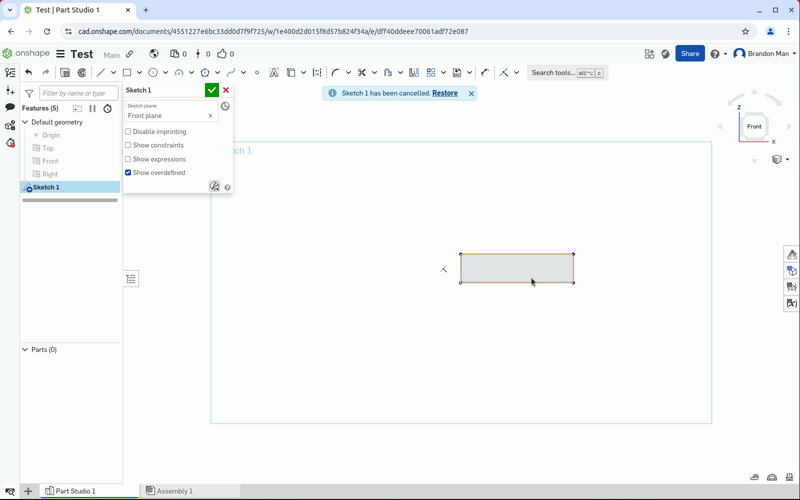
click(531, 277)
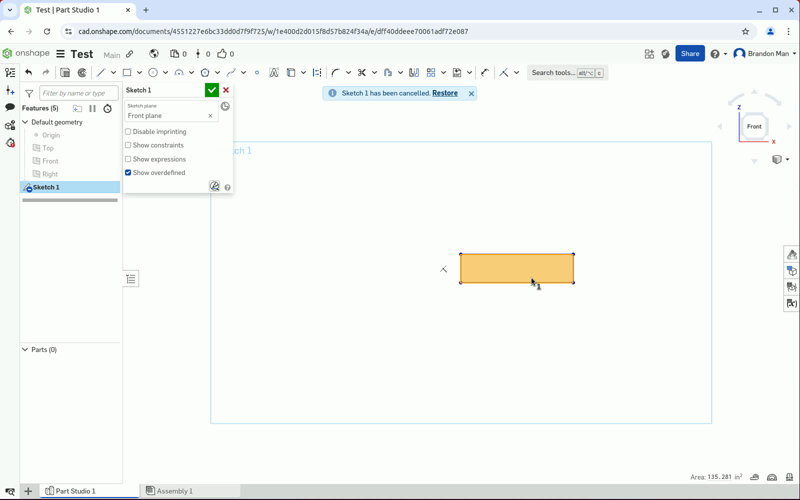
mouse_move(73, 352)
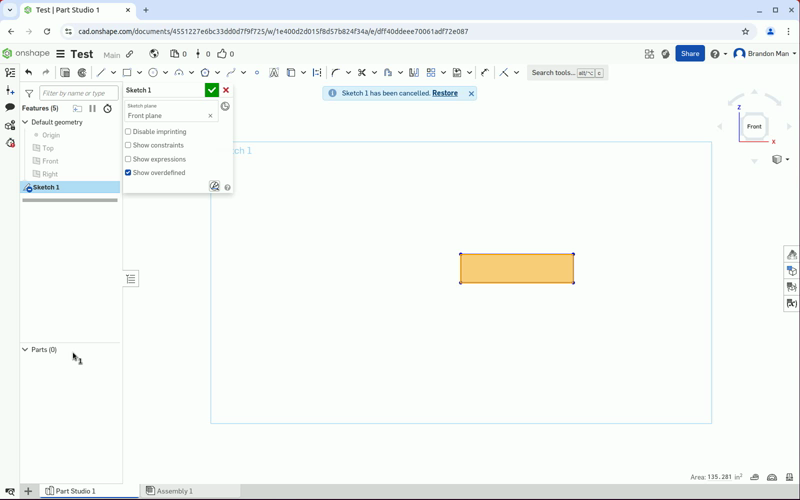
key(shift+y)
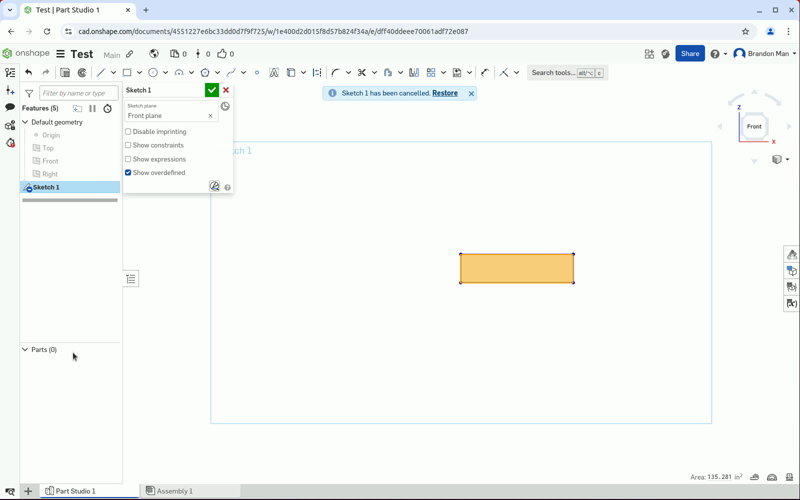
key(shift+e)
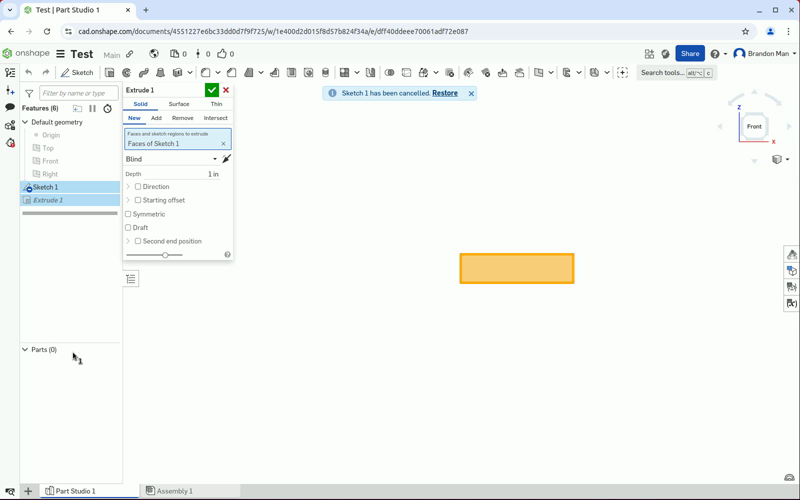
mouse_move(143, 106)
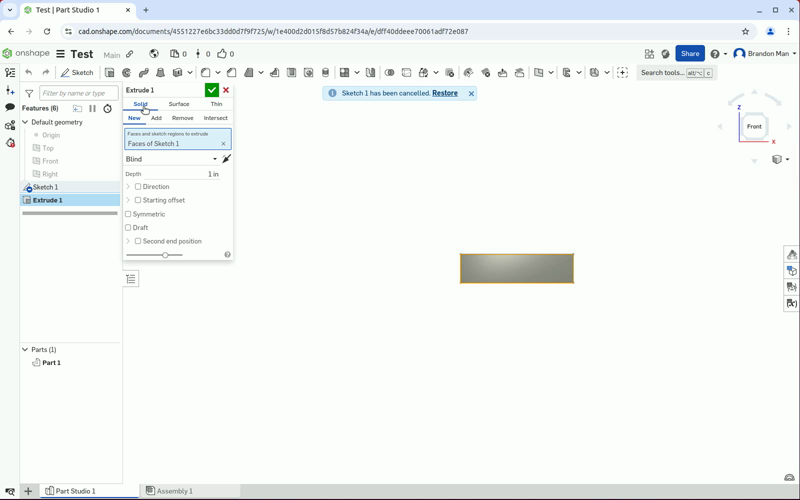
click(143, 106)
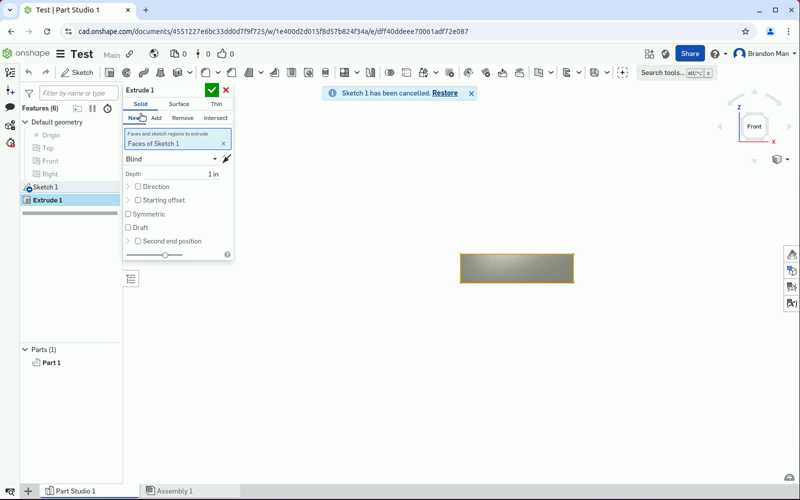
mouse_move(137, 120)
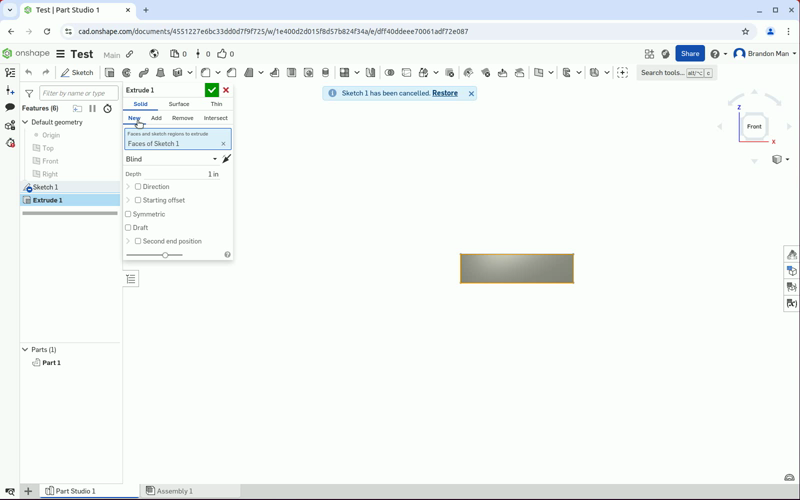
click(137, 120)
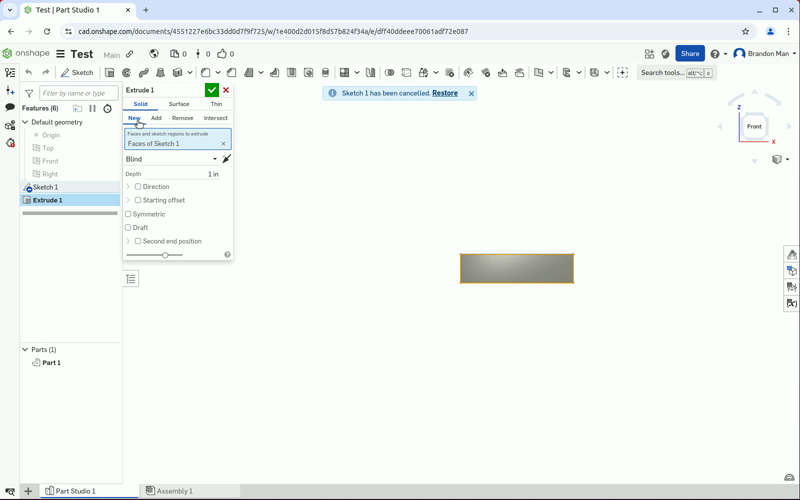
key(tab, 4)
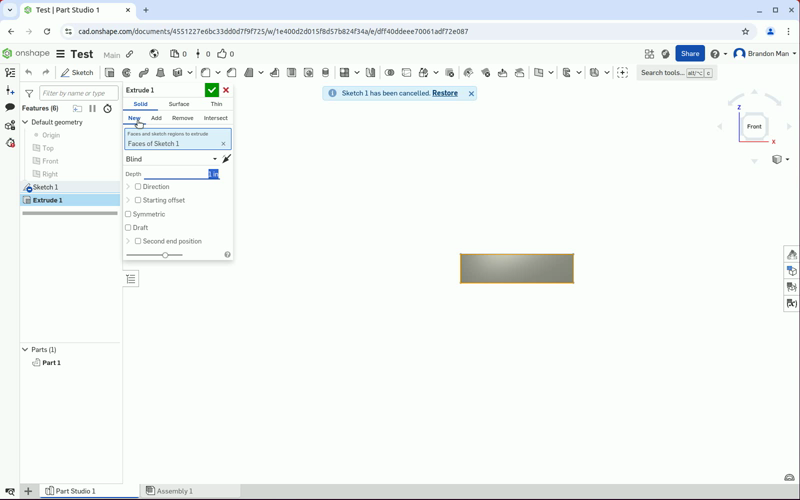
text(30.57)
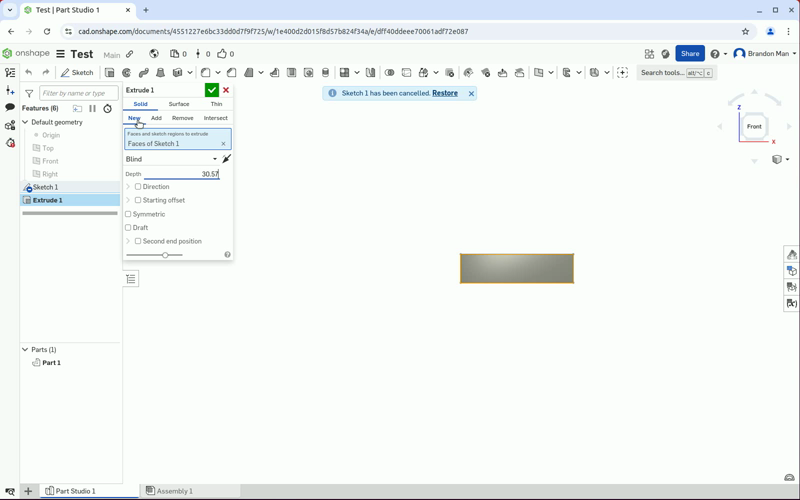
key(enter)
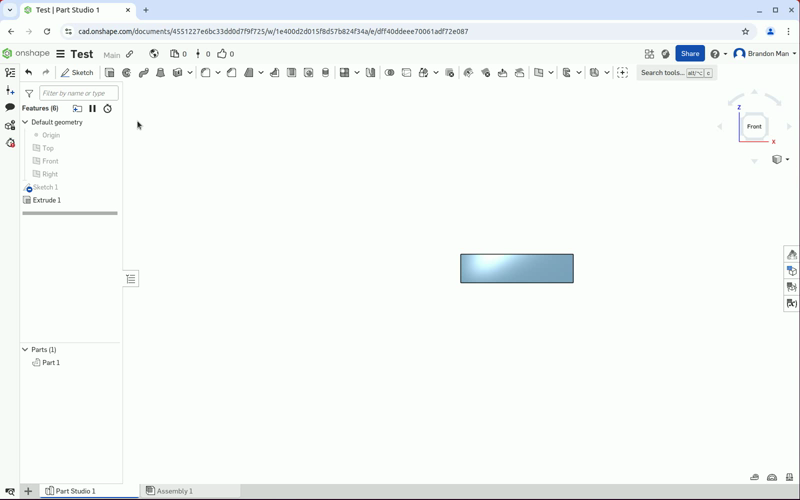
key(shift+h)
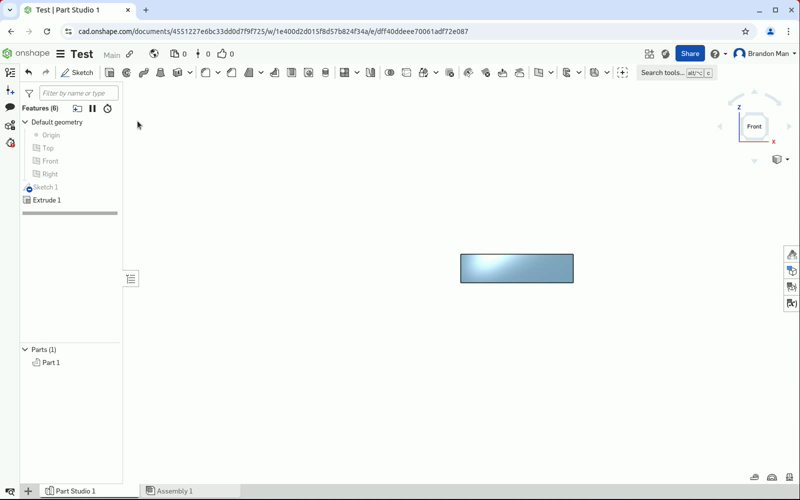
key(shift+h)
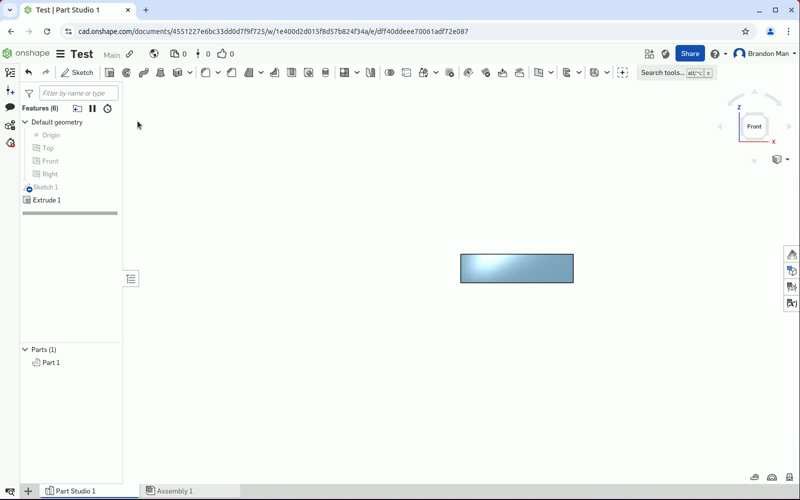
mouse_move(73, 189)
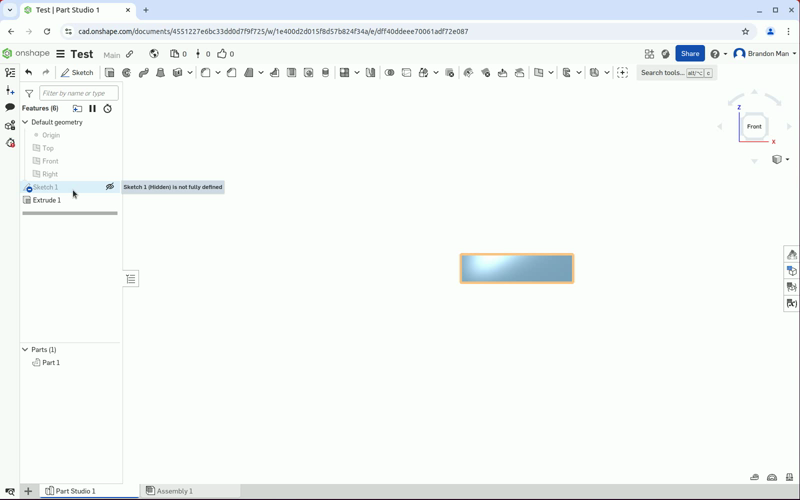
click(73, 189)
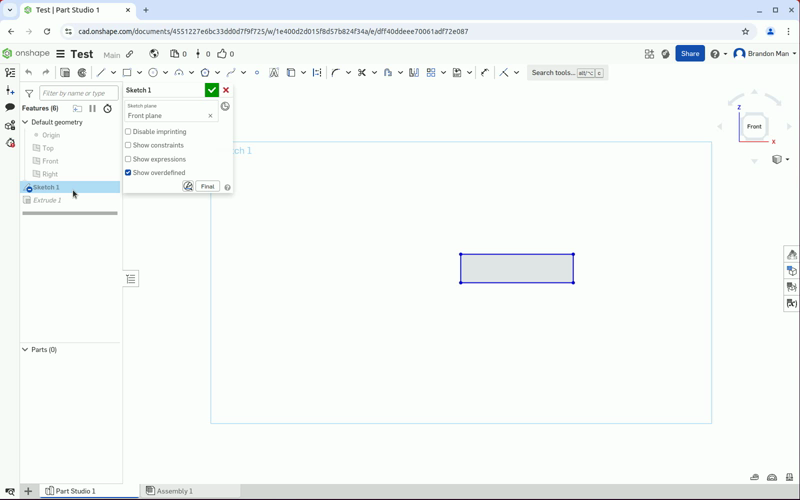
mouse_move(229, 92)
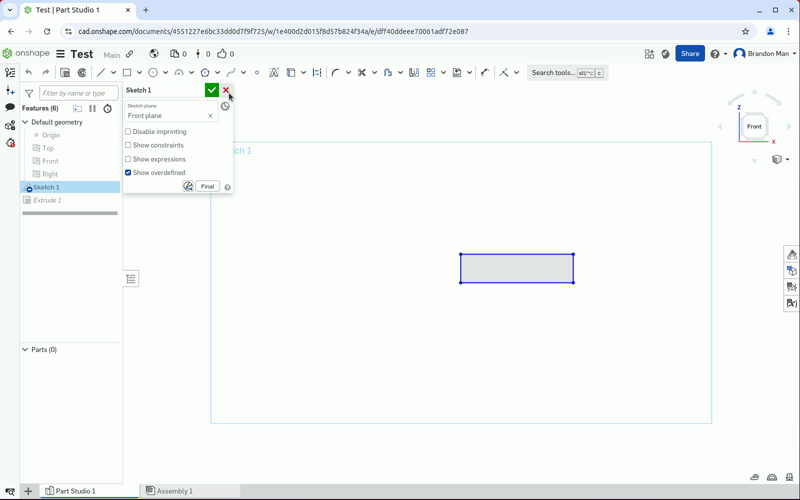
click(229, 92)
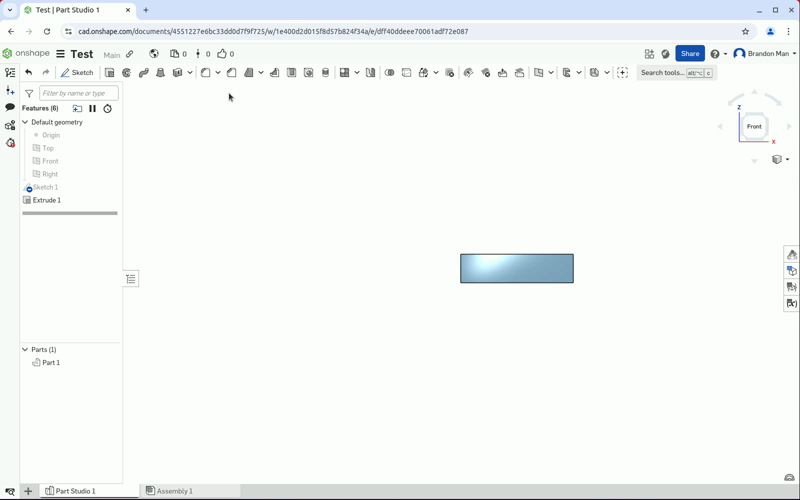
mouse_move(73, 352)
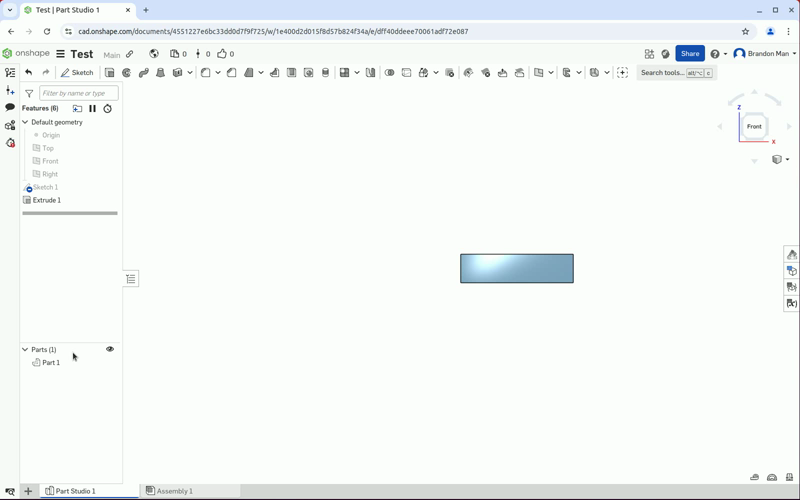
key(y)
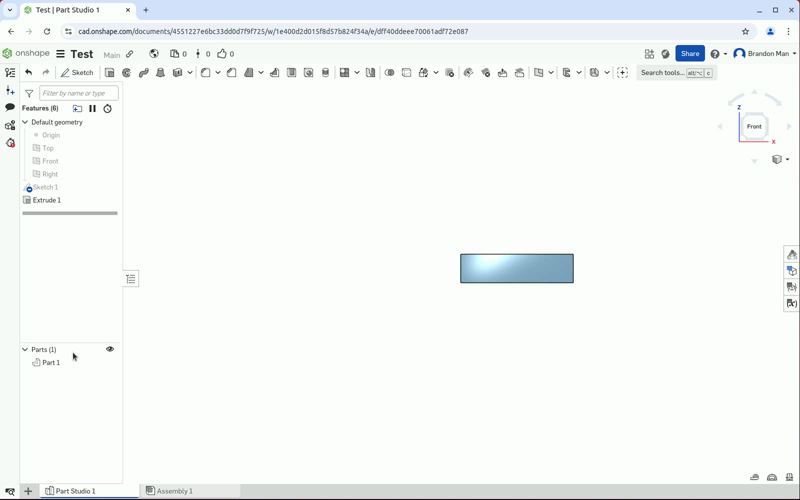
key(shift+p)
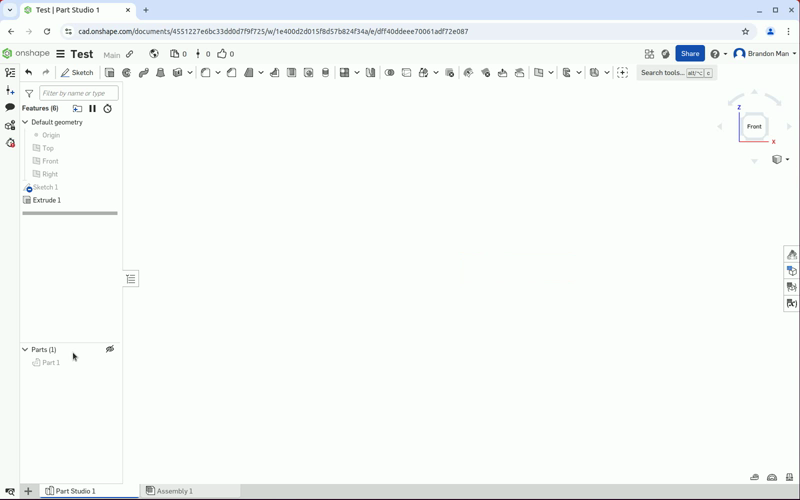
key(space)
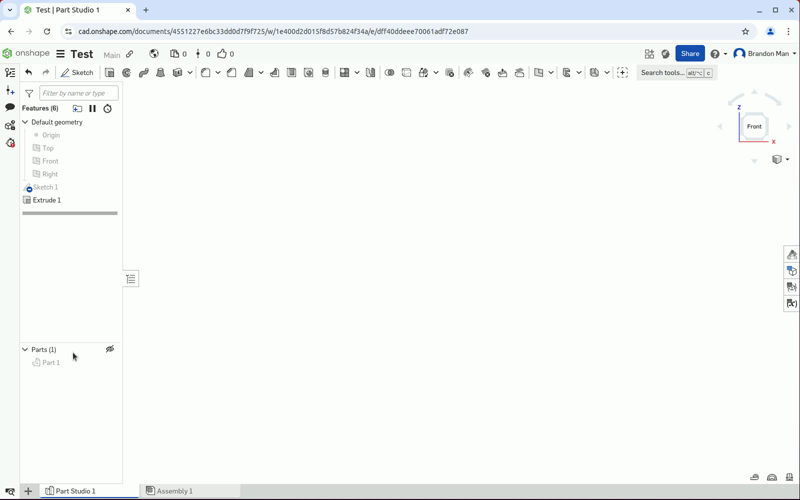
key_down(shift)
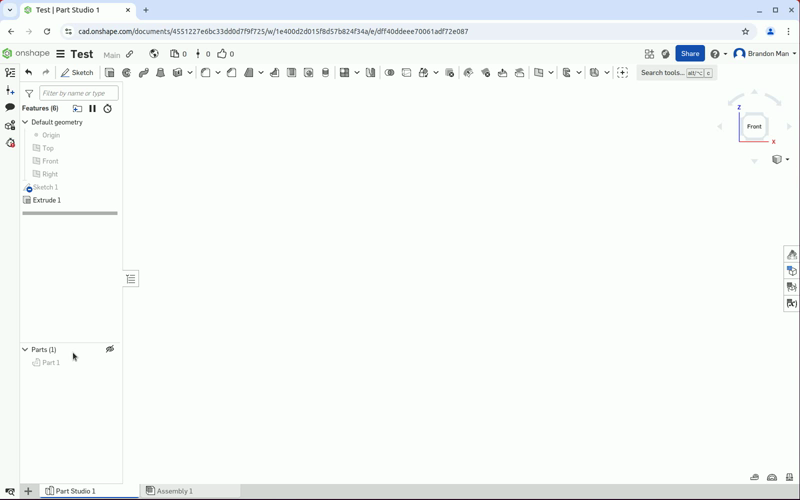
key(left)
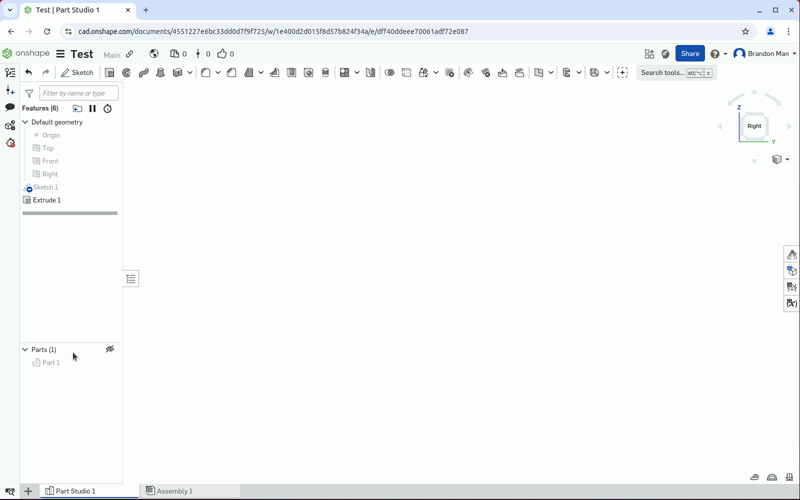
key_up(shift)
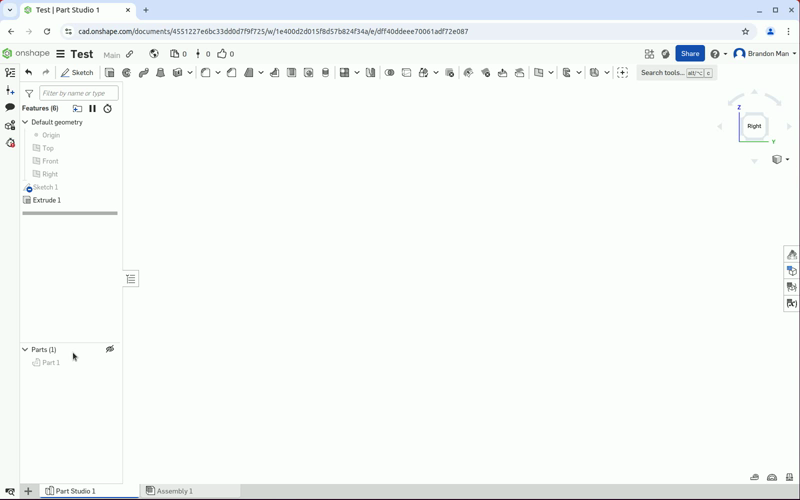
mouse_move(73, 352)
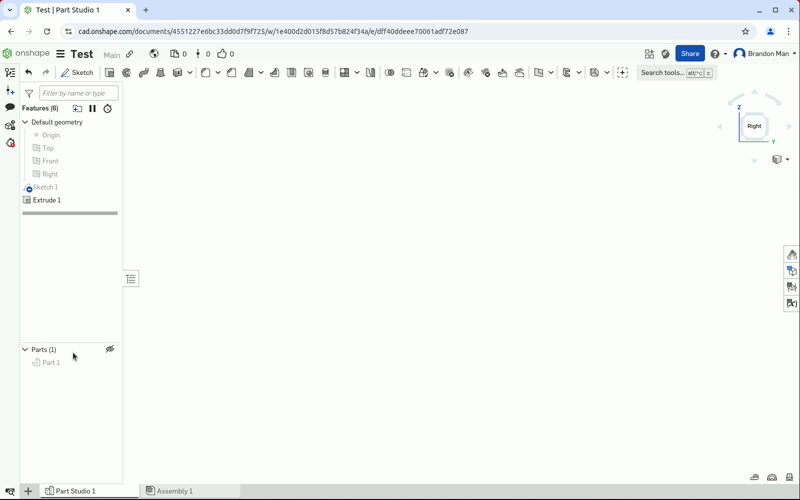
key(shift+y)
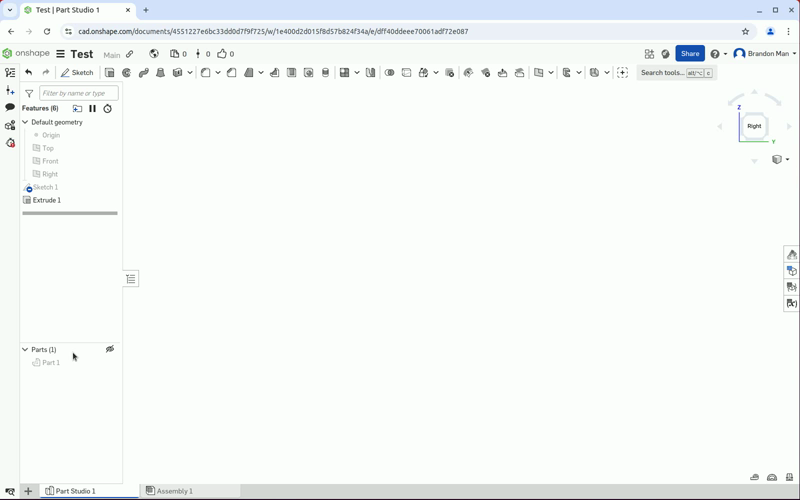
key(shift+s)
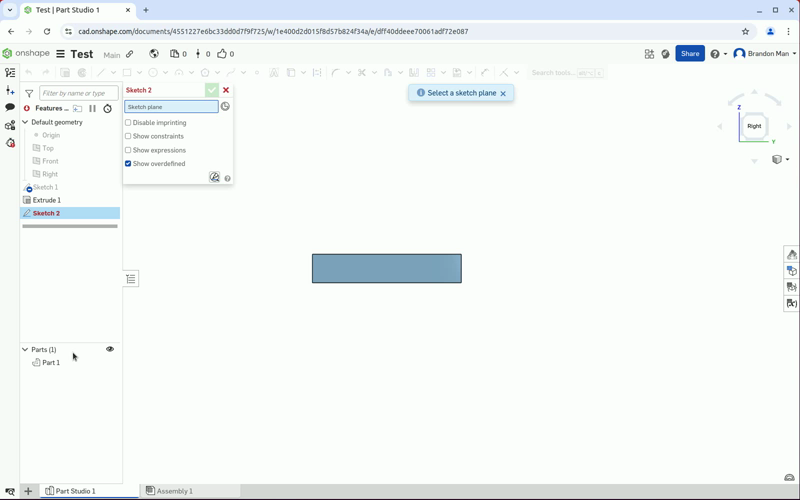
mouse_move(73, 176)
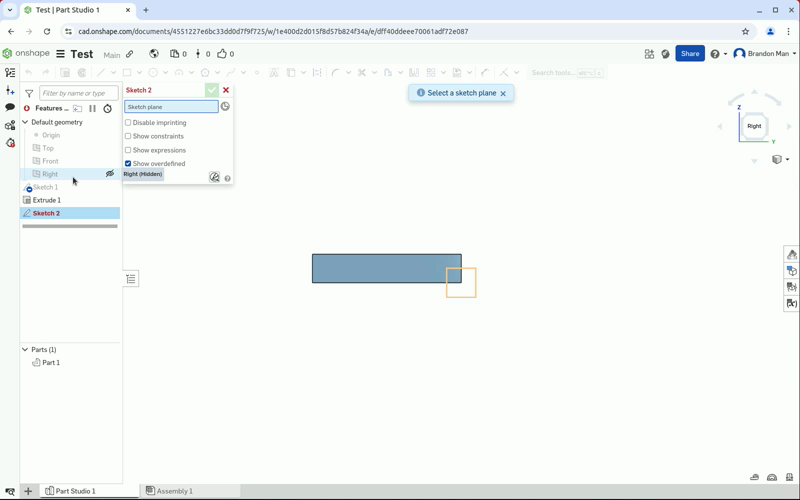
click(73, 176)
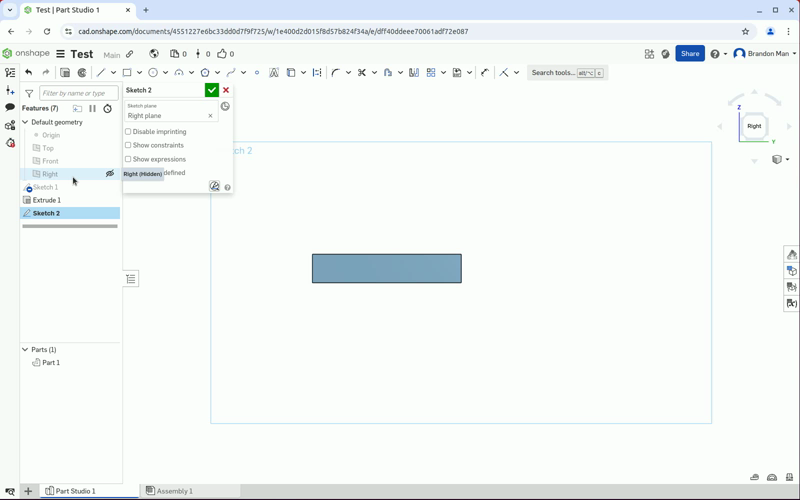
mouse_move(73, 352)
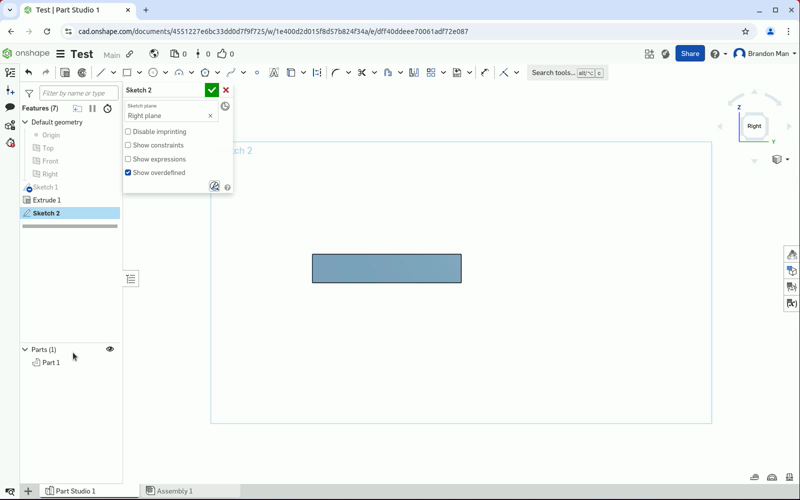
key(y)
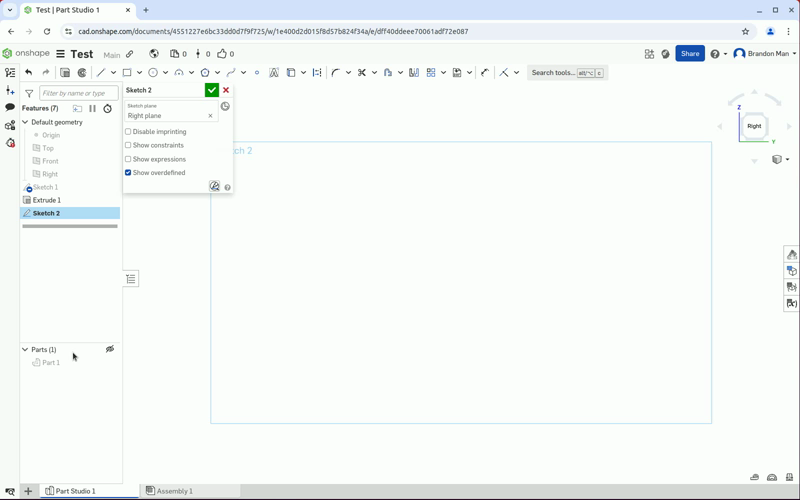
key(l)
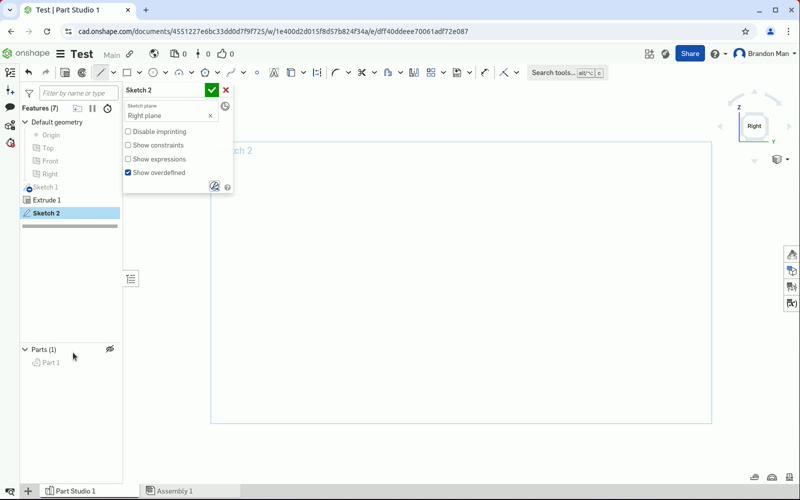
key_down(shift)
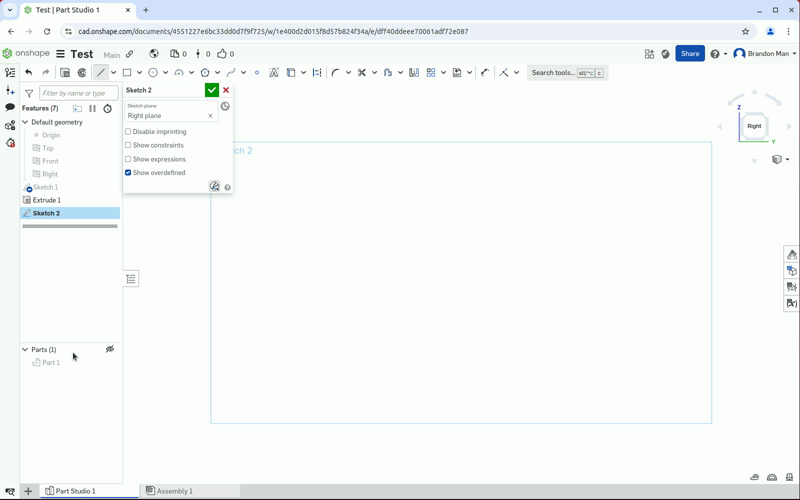
mouse_move(348, 254)
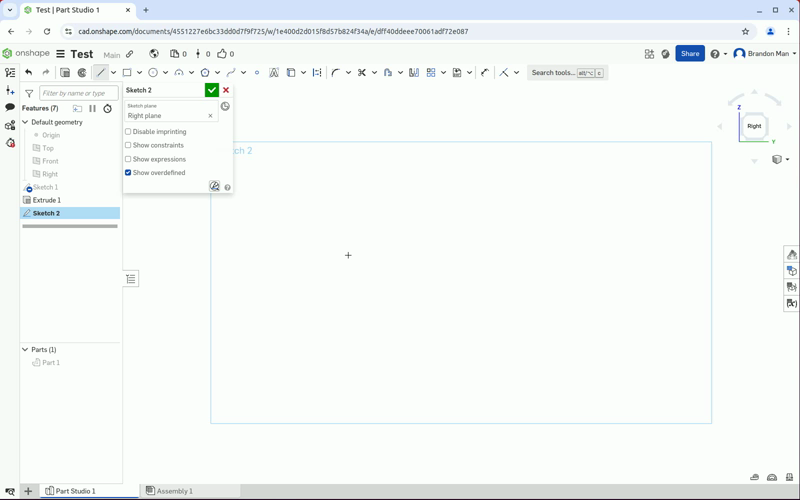
click(348, 254)
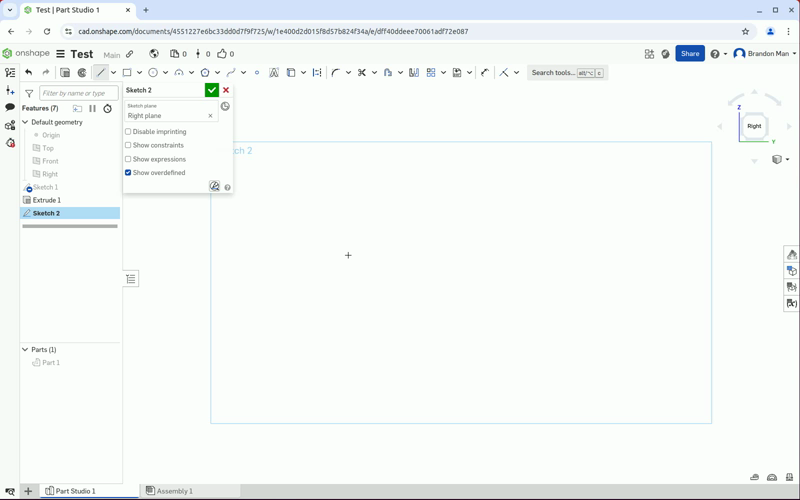
key_up(shift)
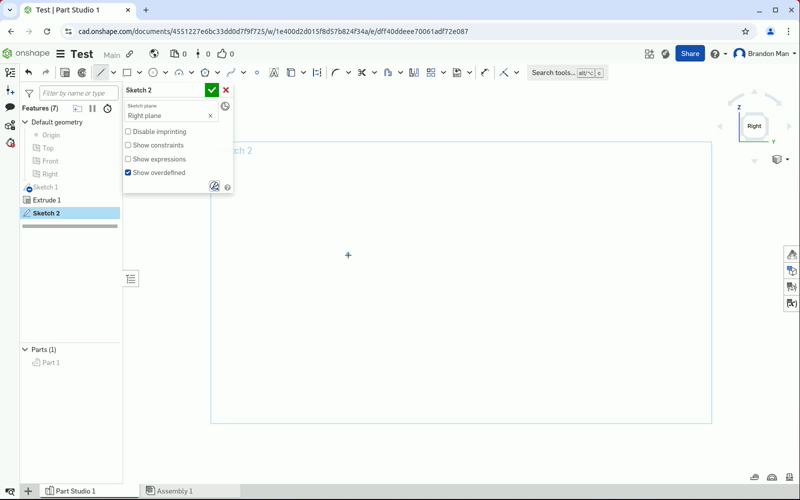
key_down(shift)
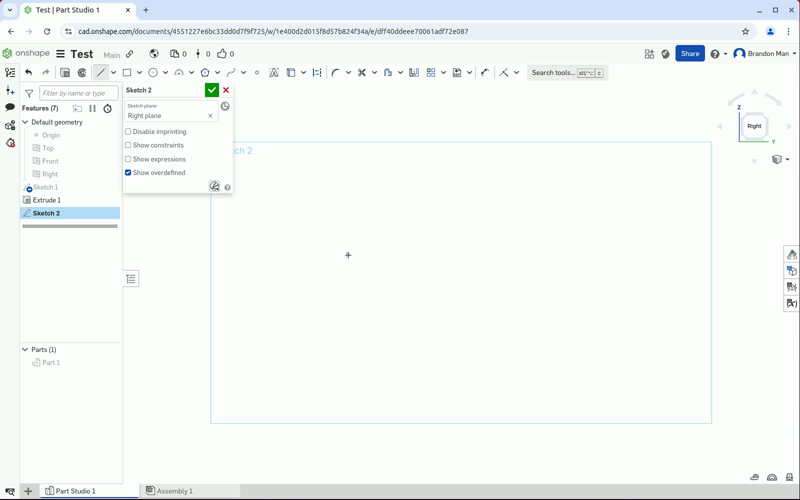
mouse_move(378, 254)
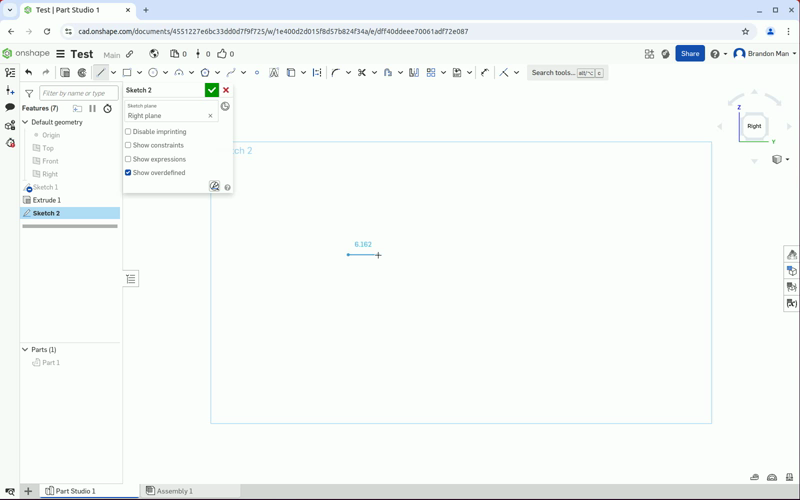
mouse_move(404, 254)
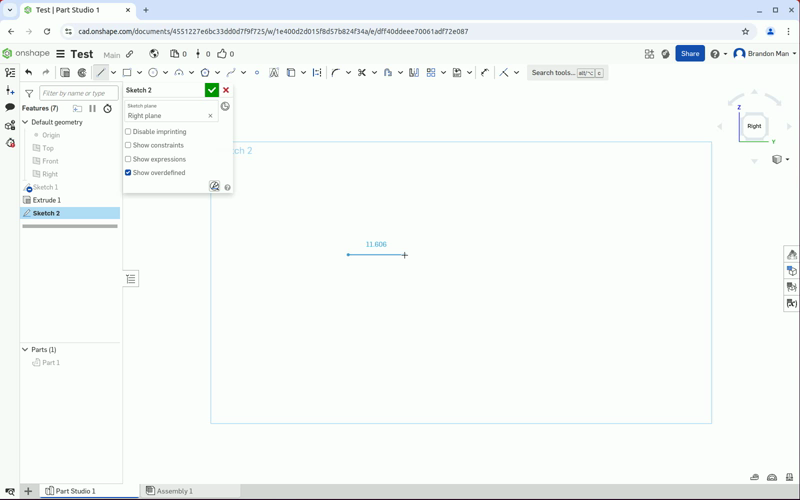
click(404, 254)
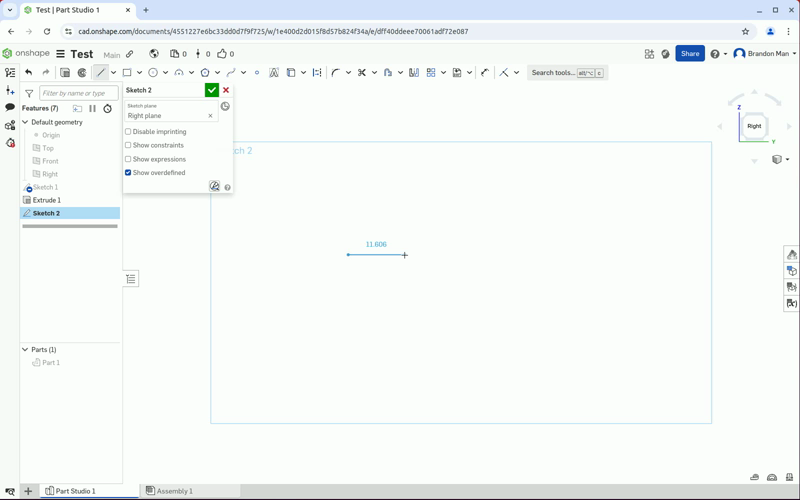
key_up(shift)
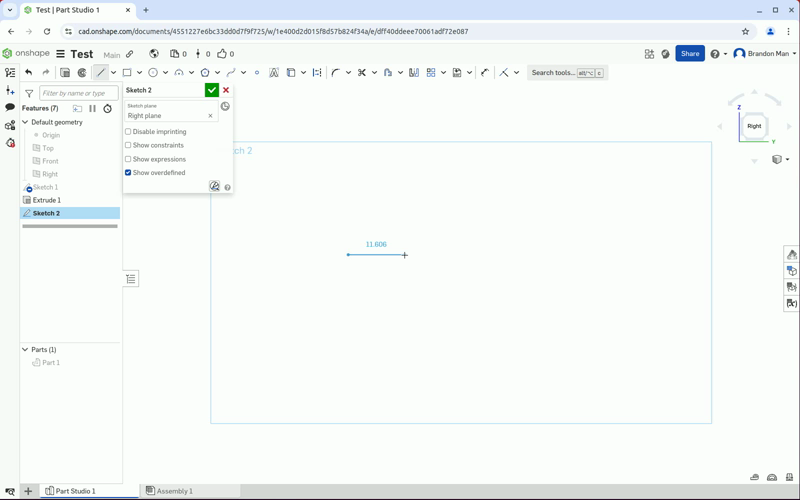
key_down(shift)
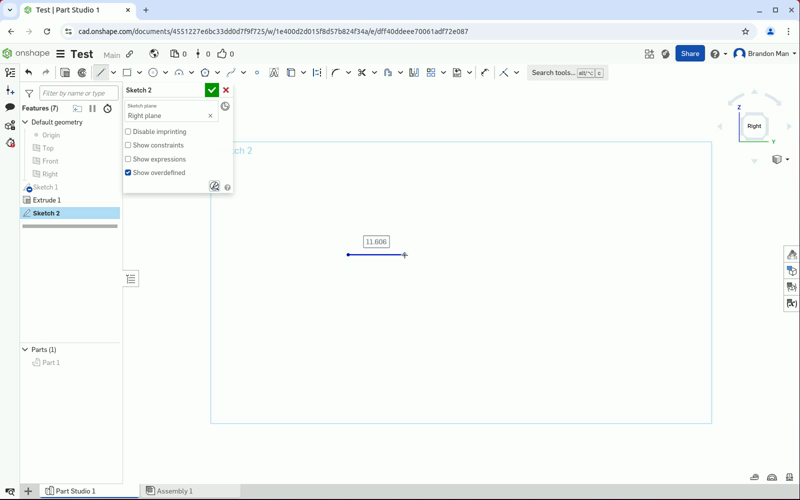
mouse_move(434, 254)
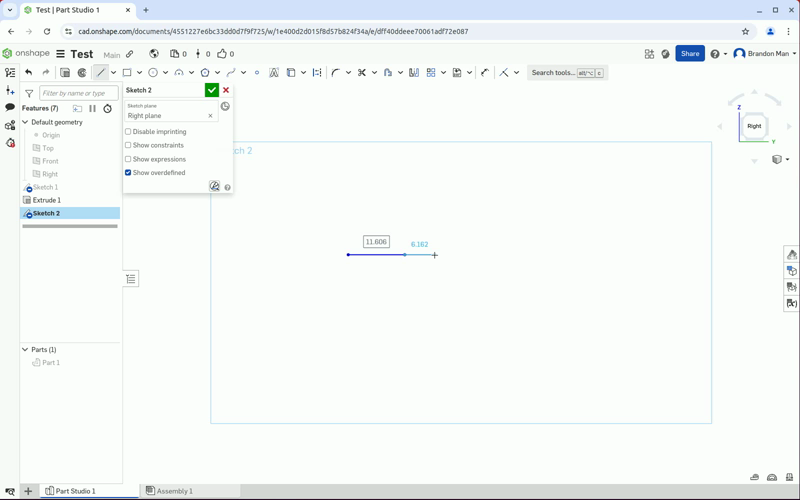
mouse_move(460, 254)
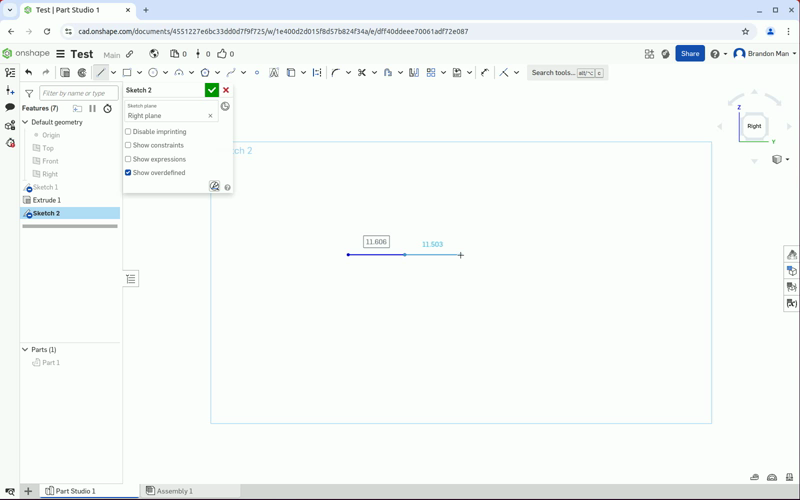
click(460, 254)
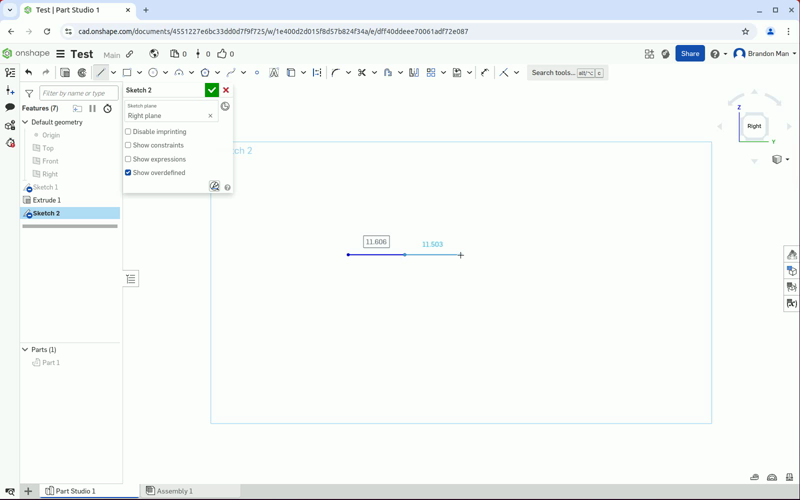
key_up(shift)
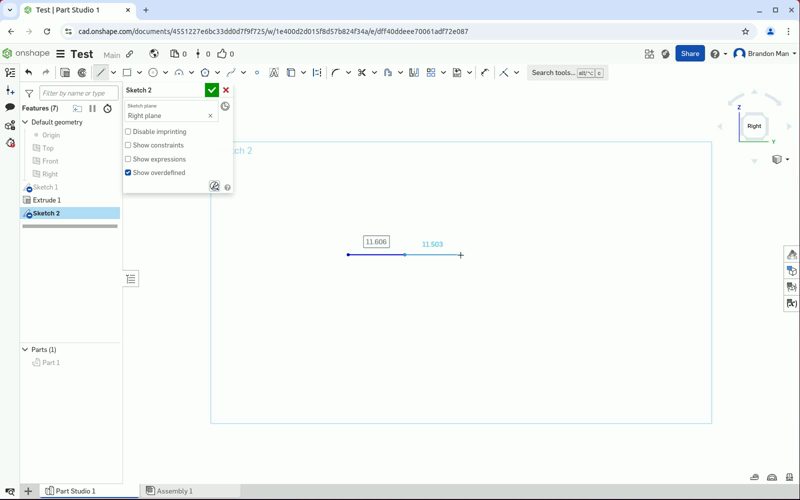
key_down(shift)
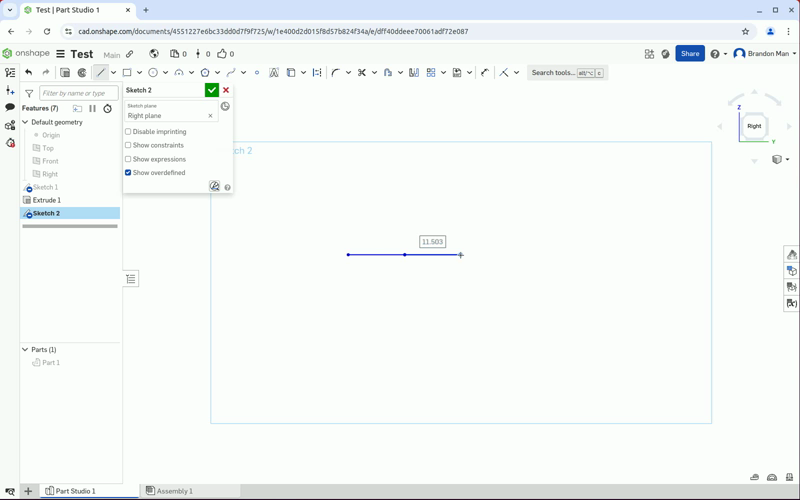
mouse_move(460, 170)
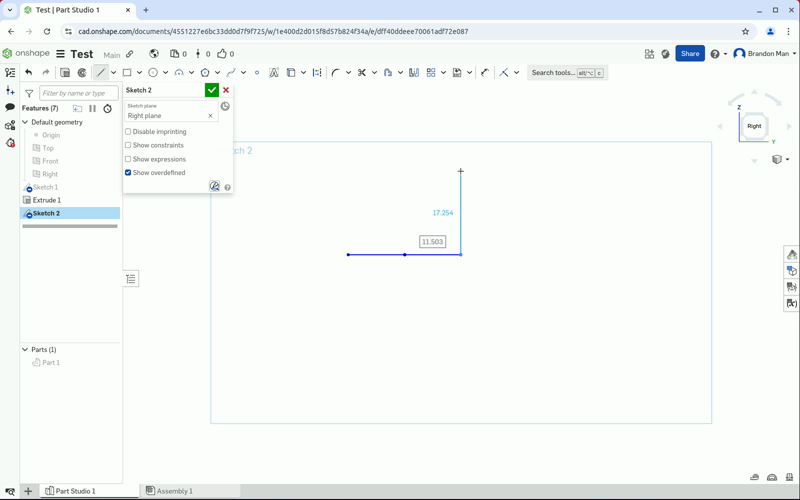
click(460, 170)
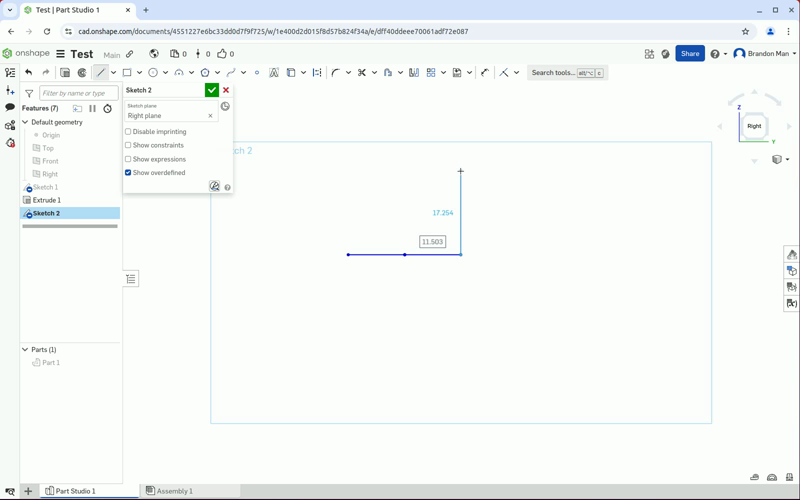
key_up(shift)
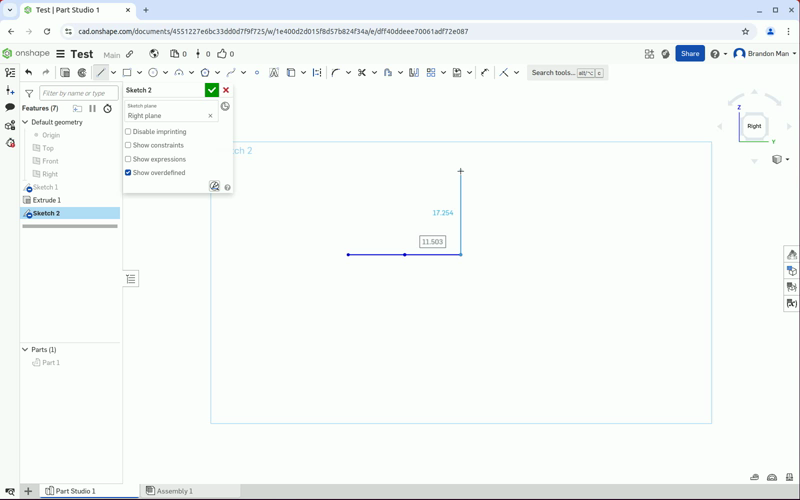
key_down(shift)
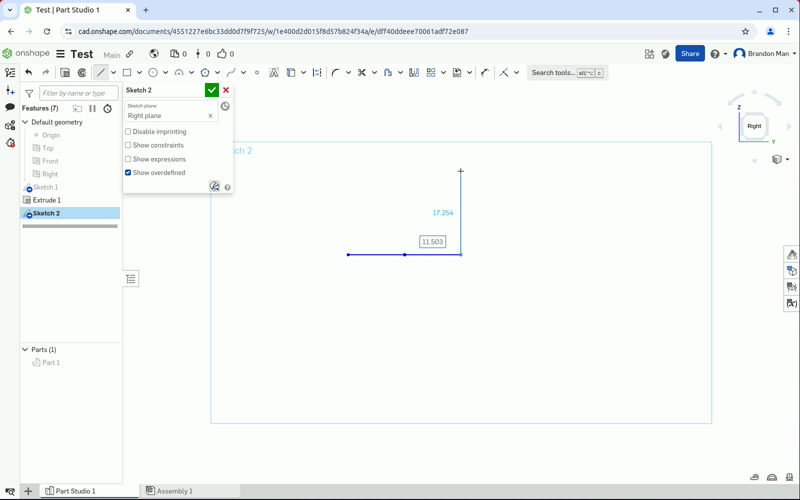
mouse_move(490, 170)
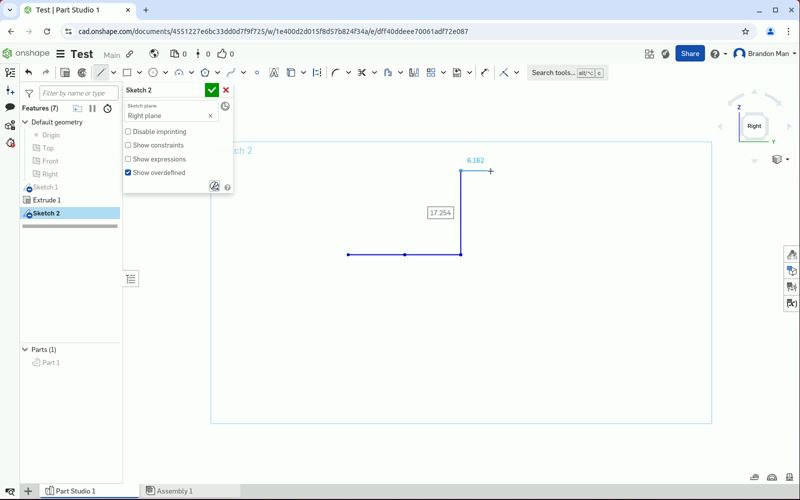
mouse_move(404, 170)
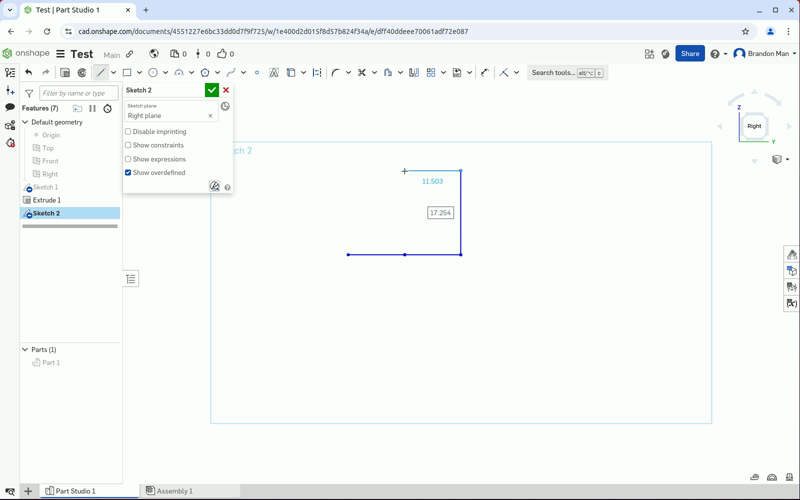
click(404, 170)
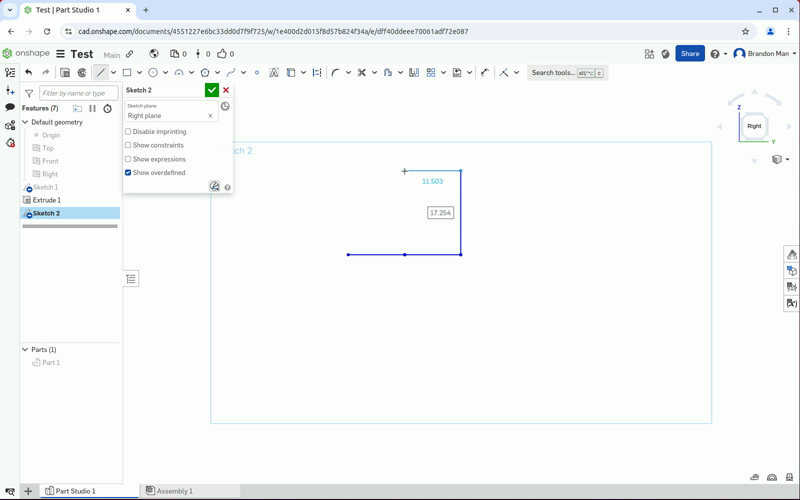
key_up(shift)
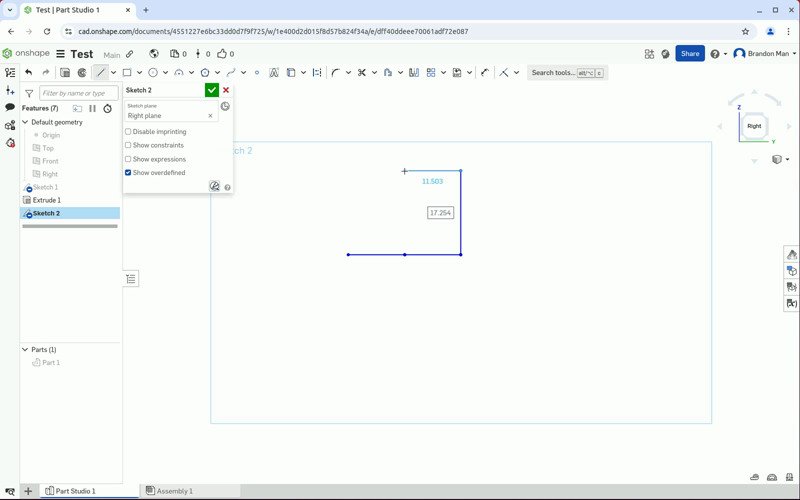
key_down(shift)
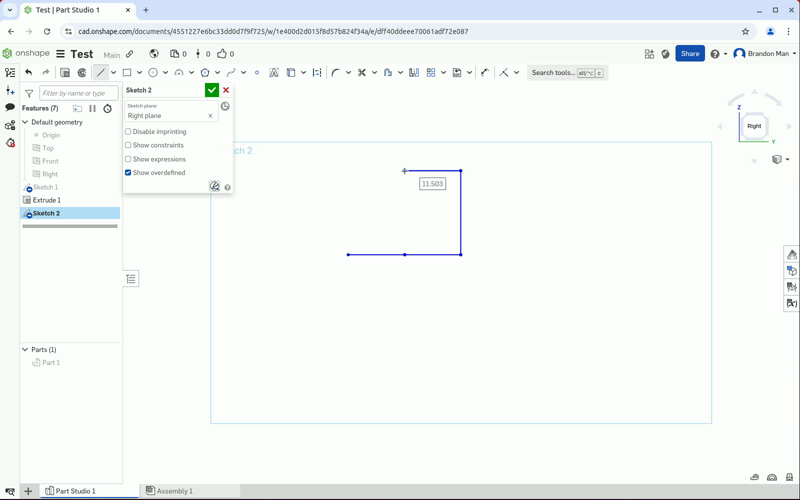
mouse_move(434, 170)
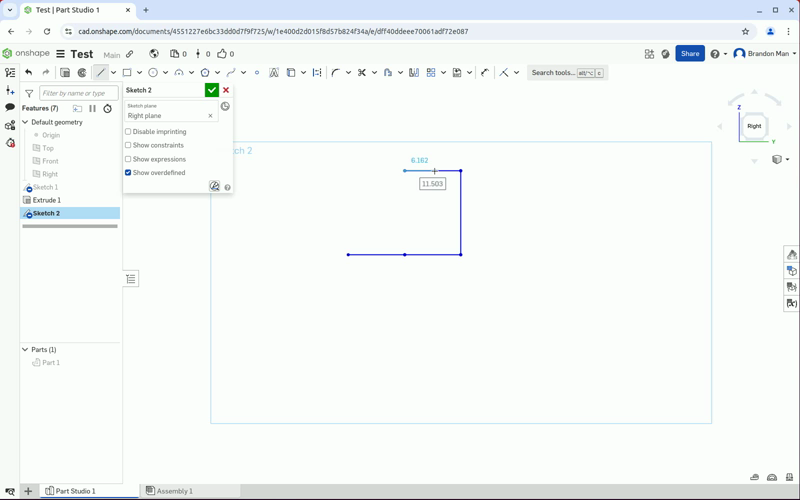
mouse_move(404, 198)
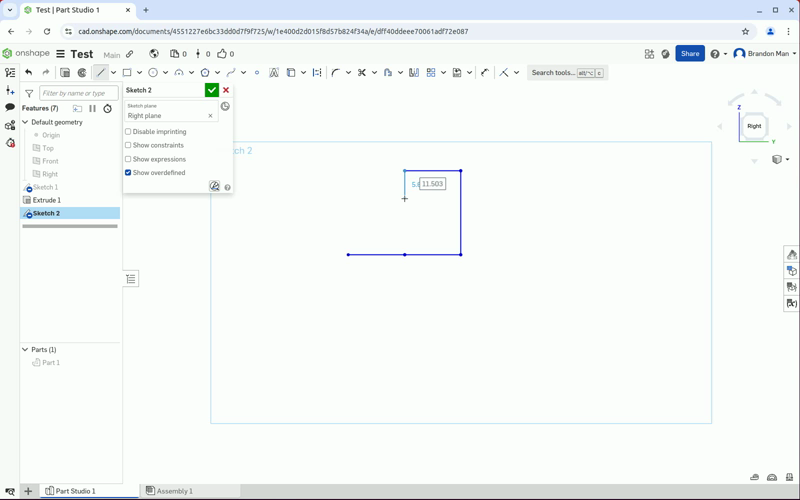
click(404, 198)
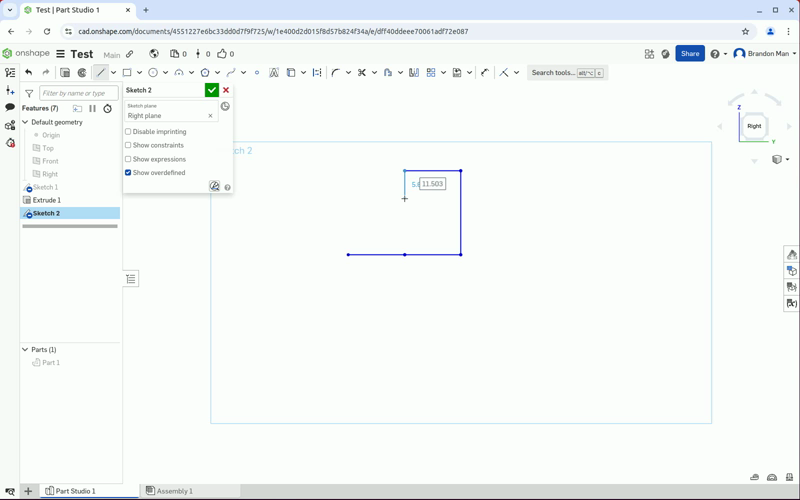
key_up(shift)
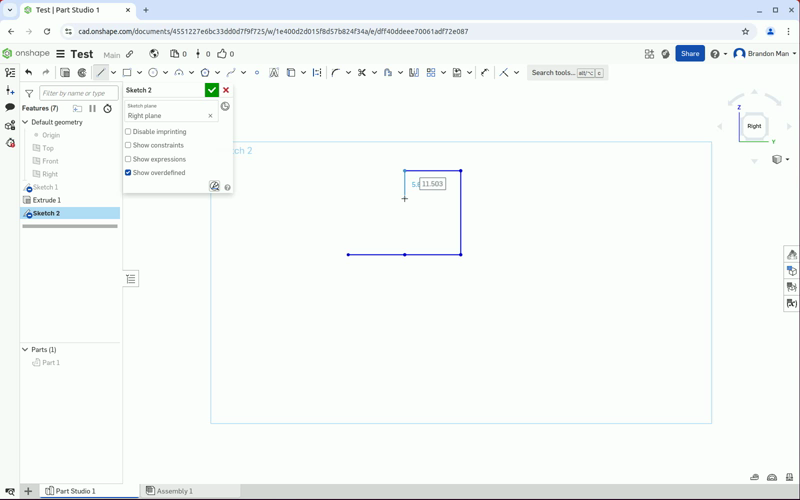
key_down(shift)
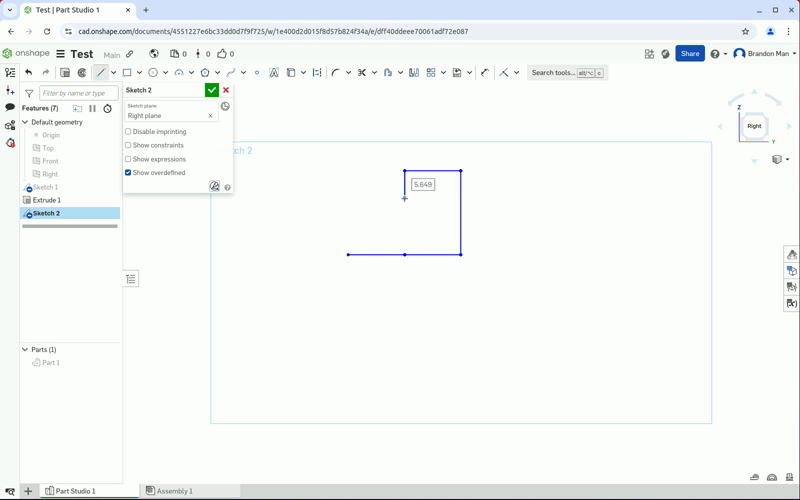
mouse_move(434, 198)
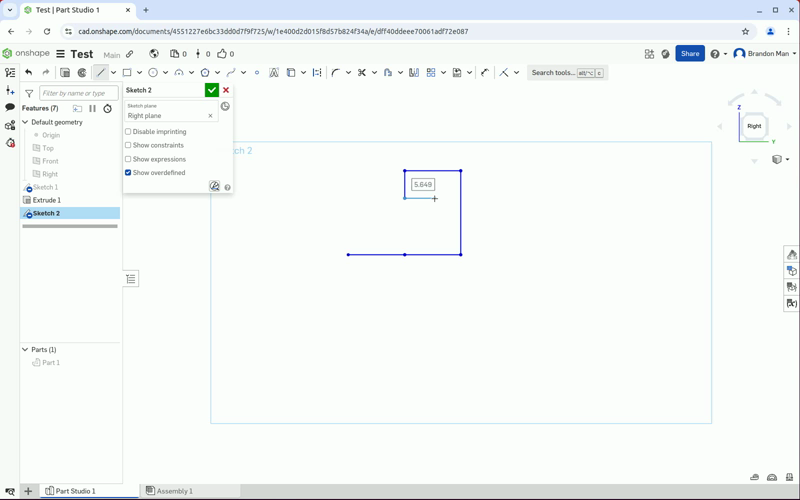
mouse_move(348, 198)
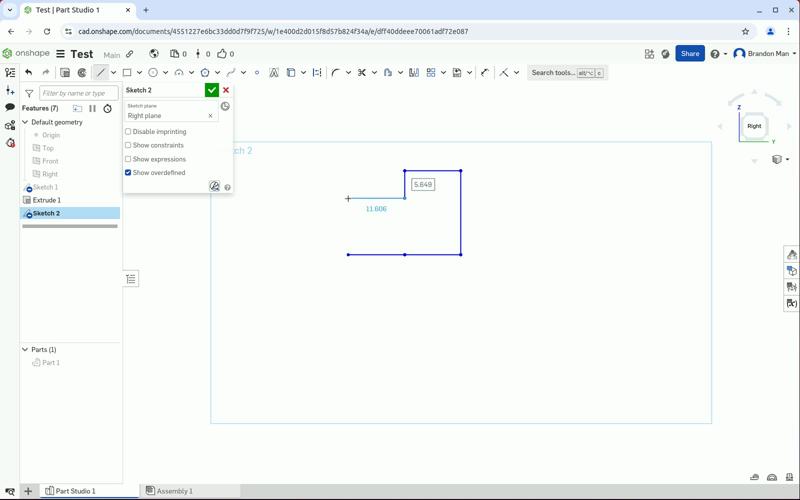
click(348, 198)
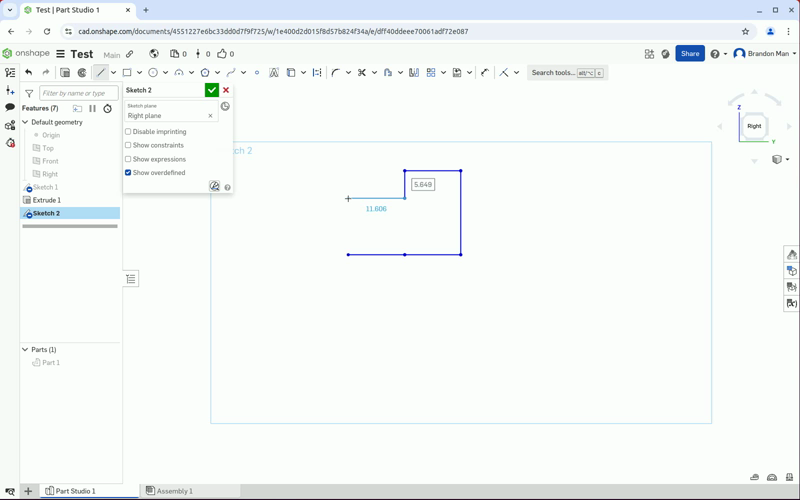
key_up(shift)
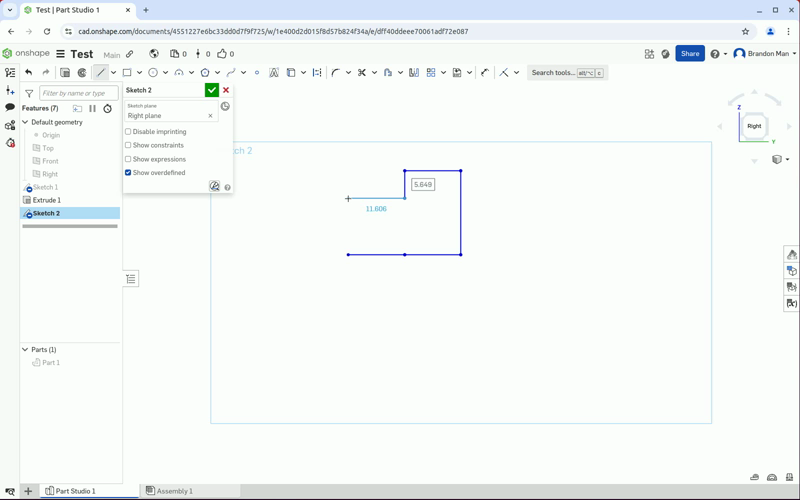
mouse_move(378, 198)
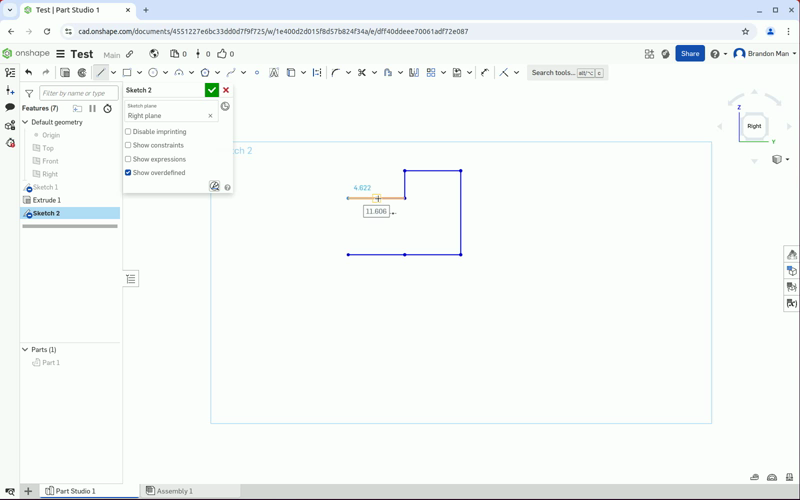
key_down(shift)
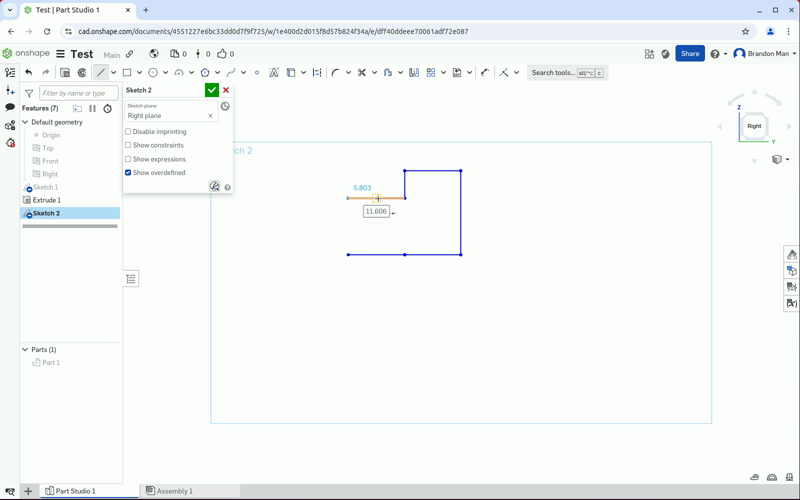
mouse_move(348, 254)
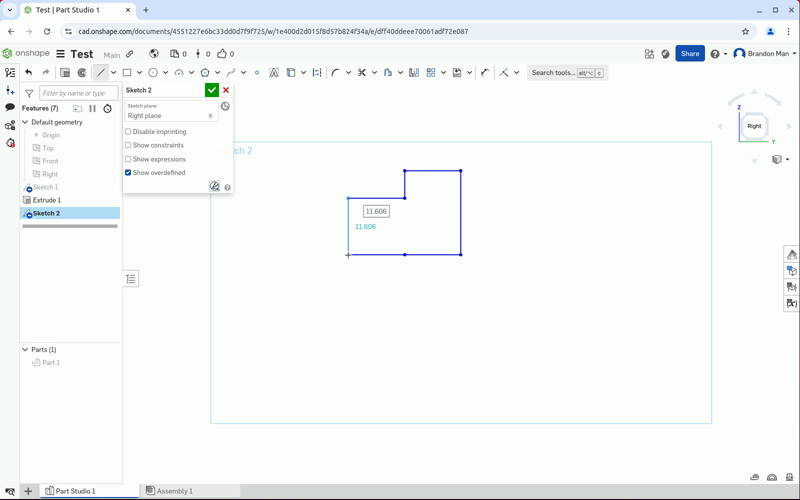
key_up(shift)
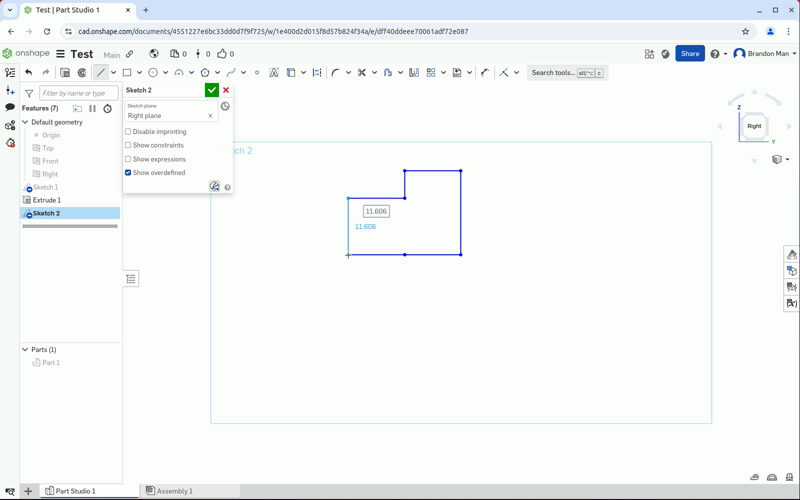
click(348, 254)
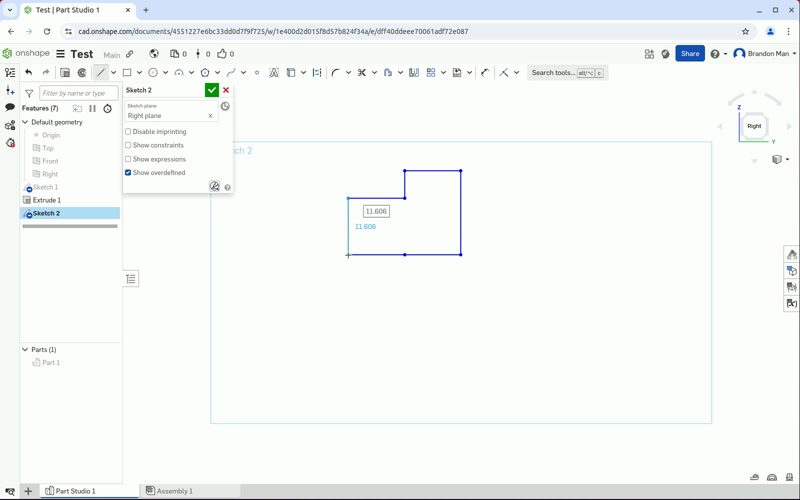
key(esc)
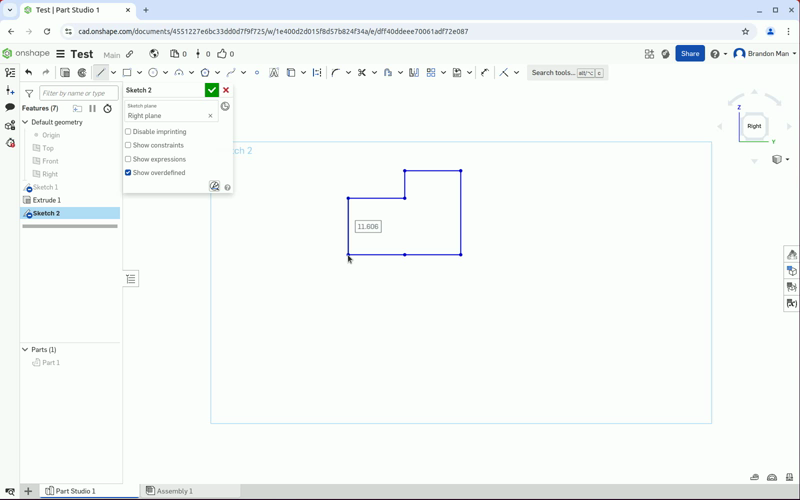
mouse_move(447, 196)
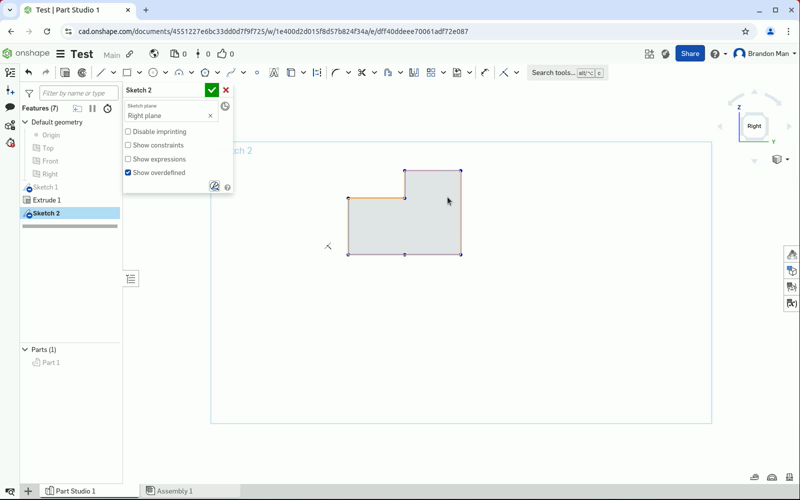
click(447, 196)
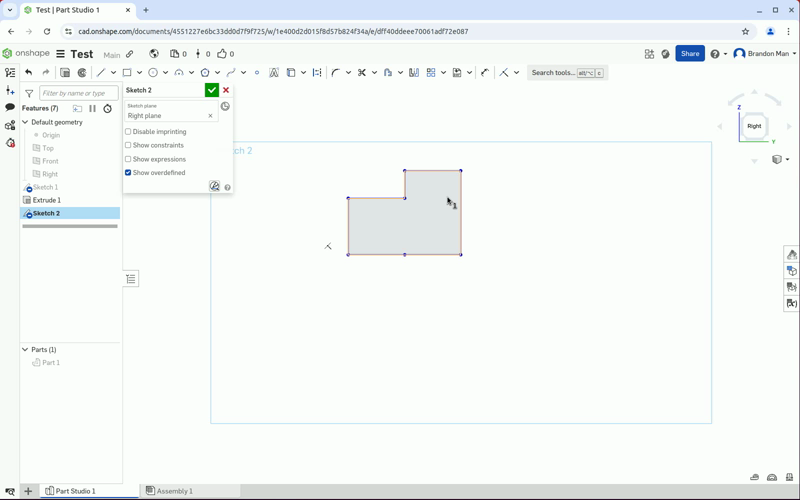
mouse_move(73, 352)
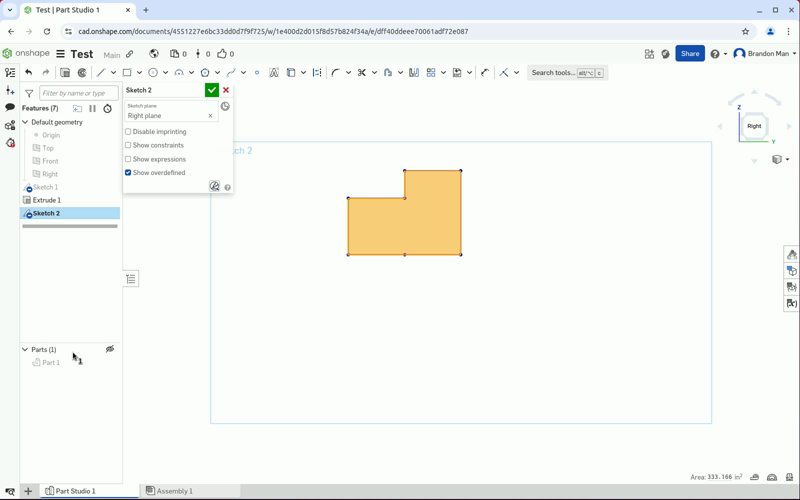
key(shift+y)
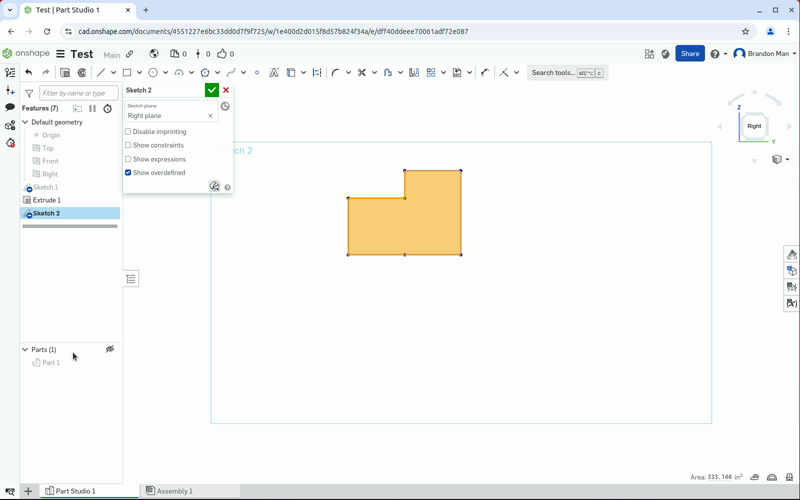
key(shift+e)
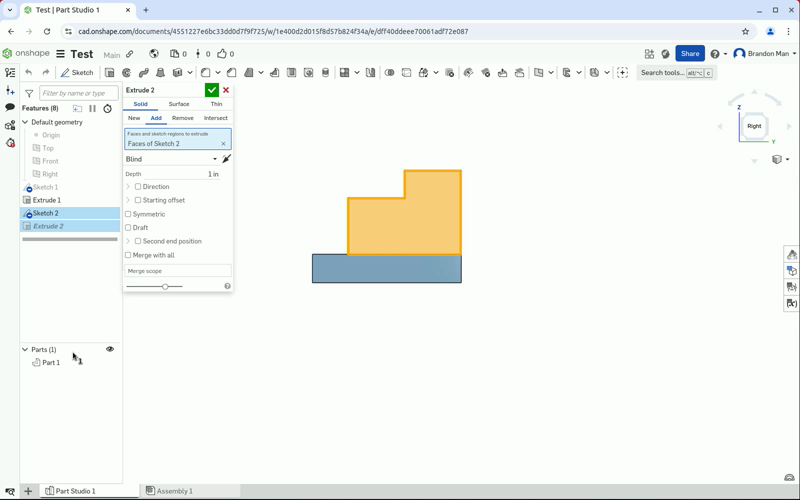
mouse_move(143, 106)
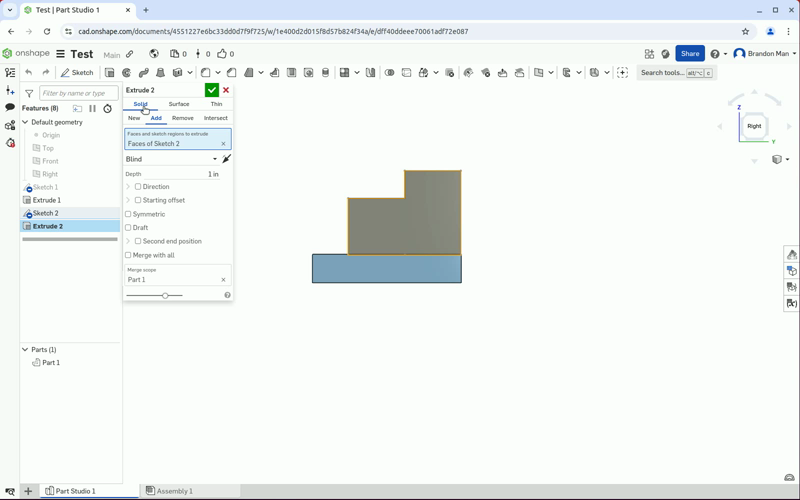
click(143, 106)
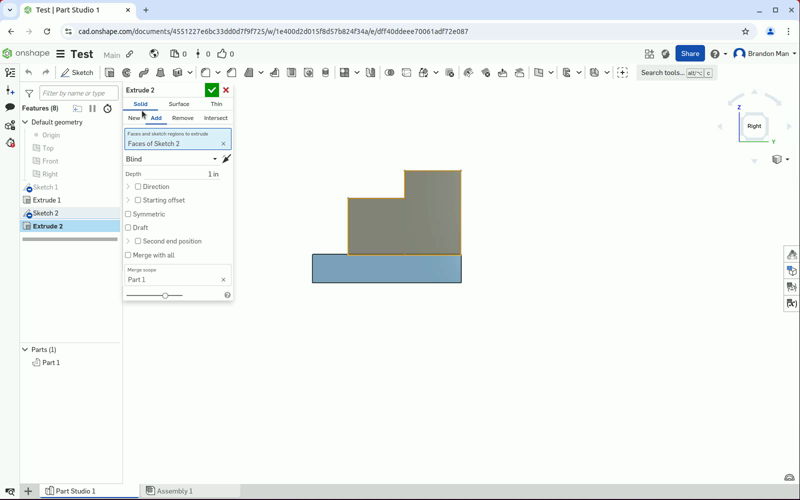
mouse_move(137, 120)
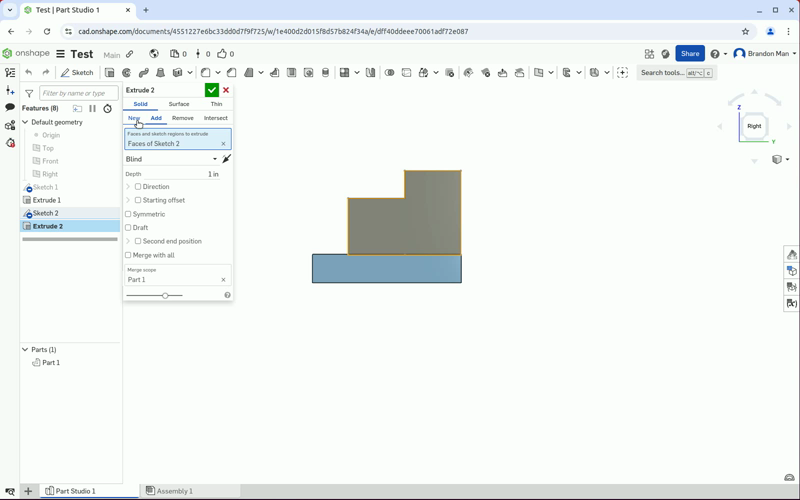
click(137, 120)
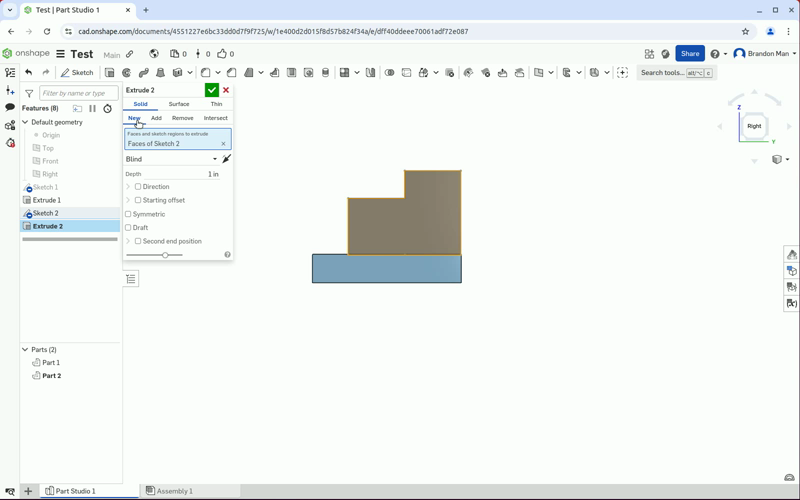
key(tab, 4)
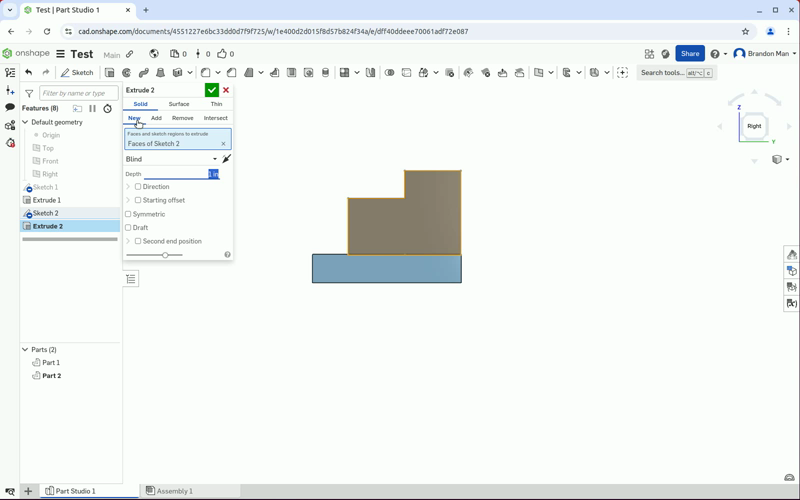
text(23.108)
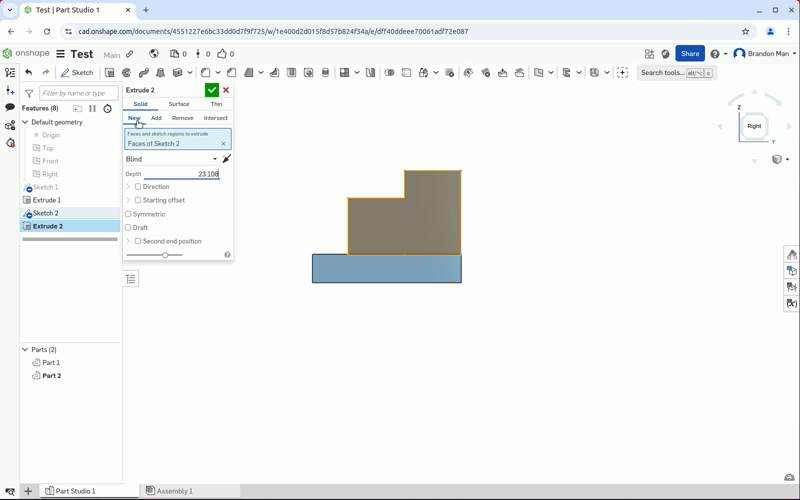
key(enter)
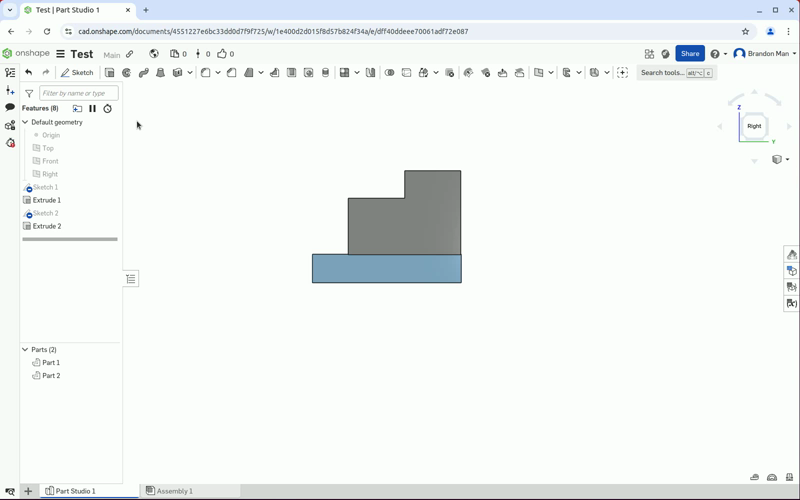
key(shift+h)
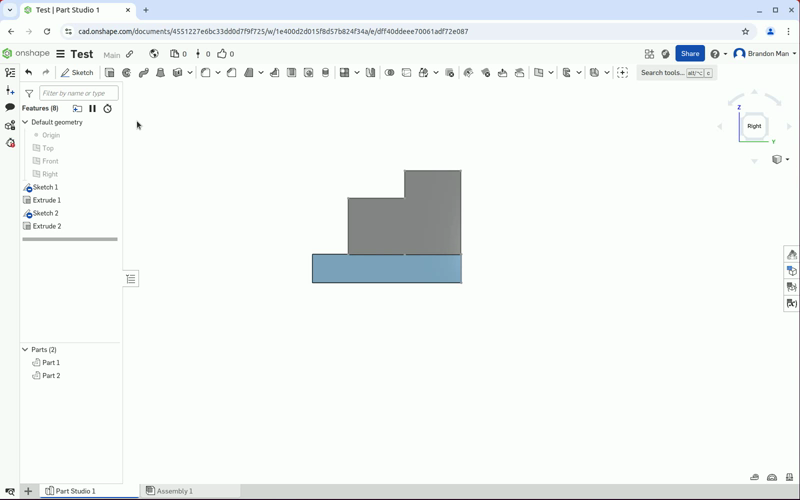
key(shift+h)
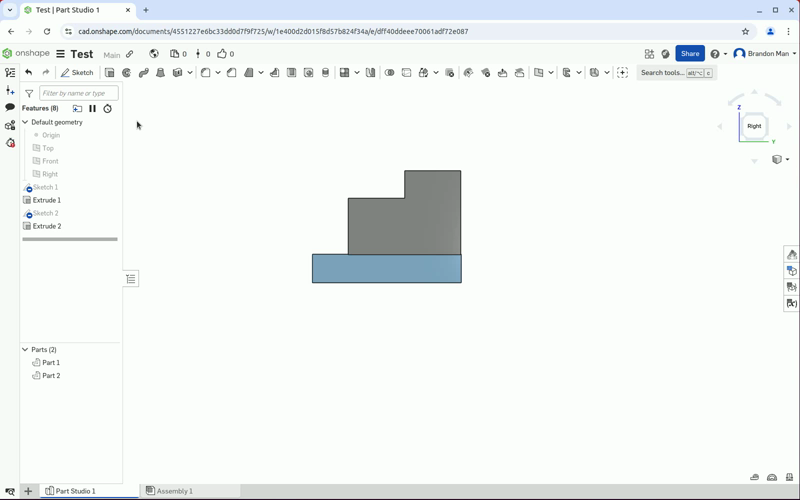
mouse_move(73, 189)
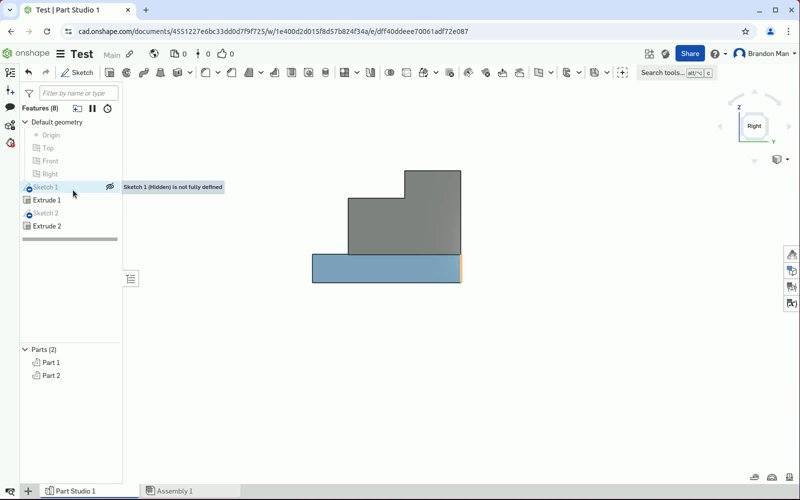
click(73, 189)
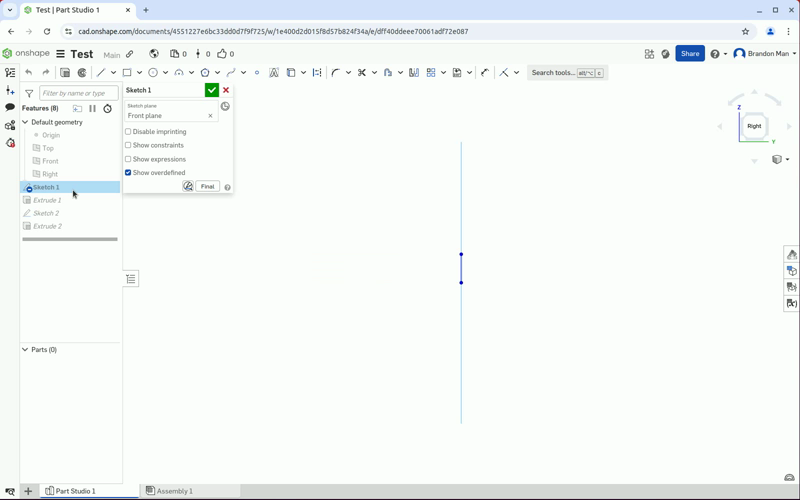
mouse_move(229, 92)
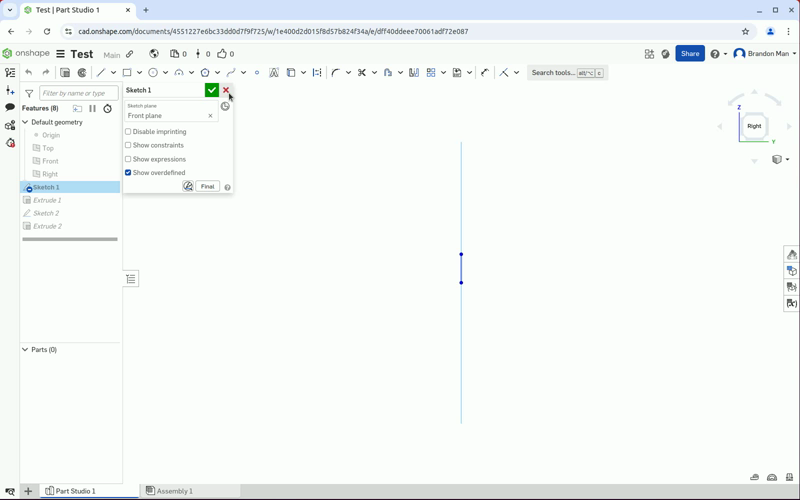
click(229, 92)
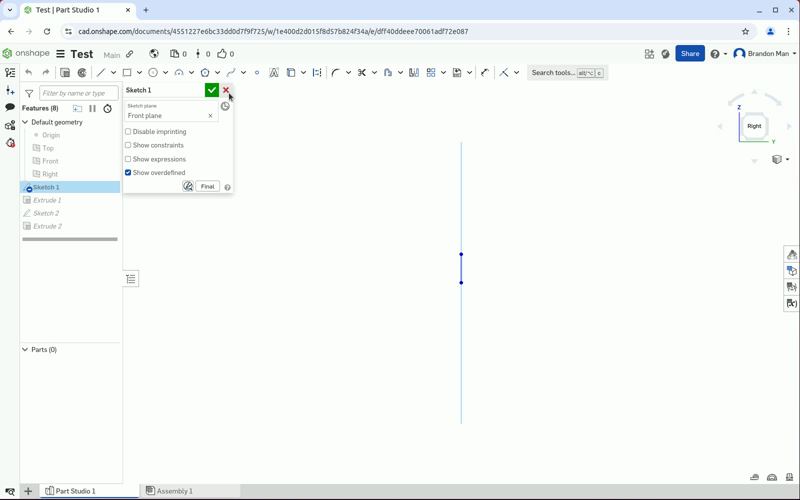
key(shift+s)
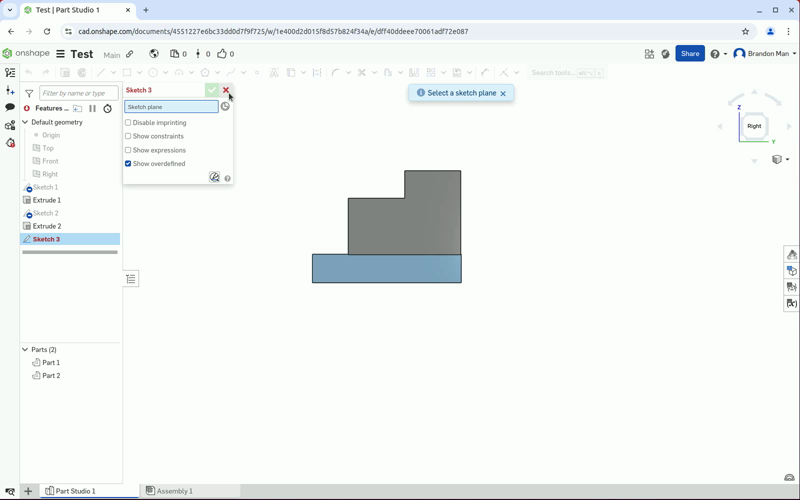
mouse_move(73, 176)
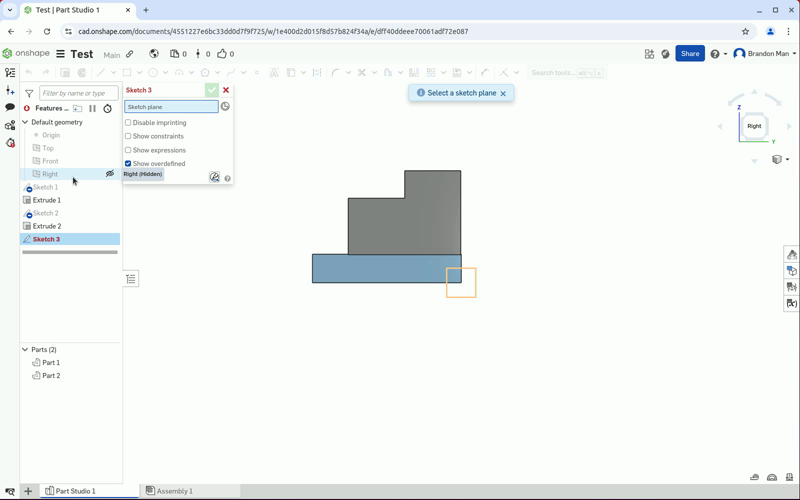
click(73, 176)
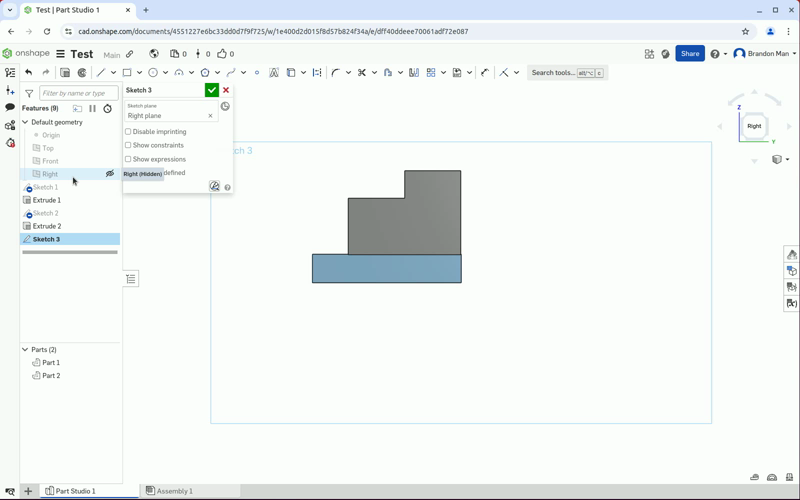
mouse_move(73, 352)
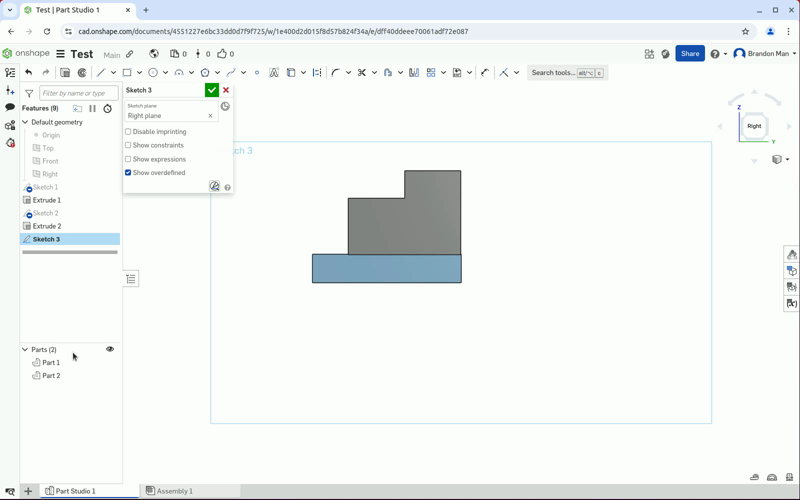
key(y)
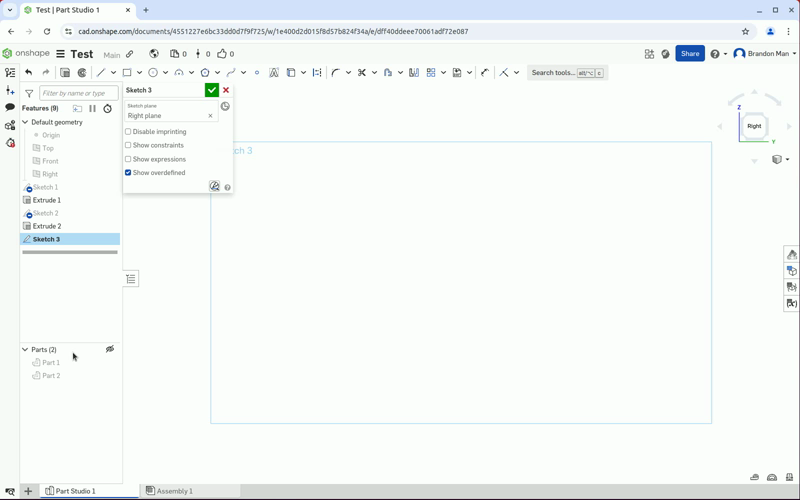
key(l)
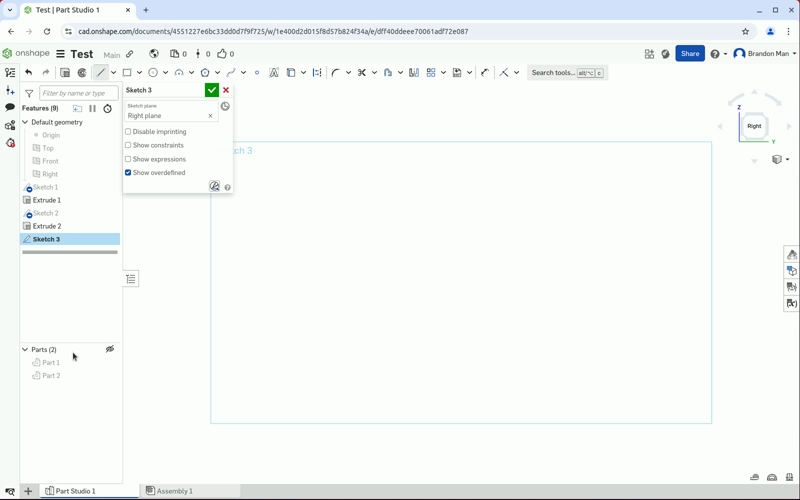
key_down(shift)
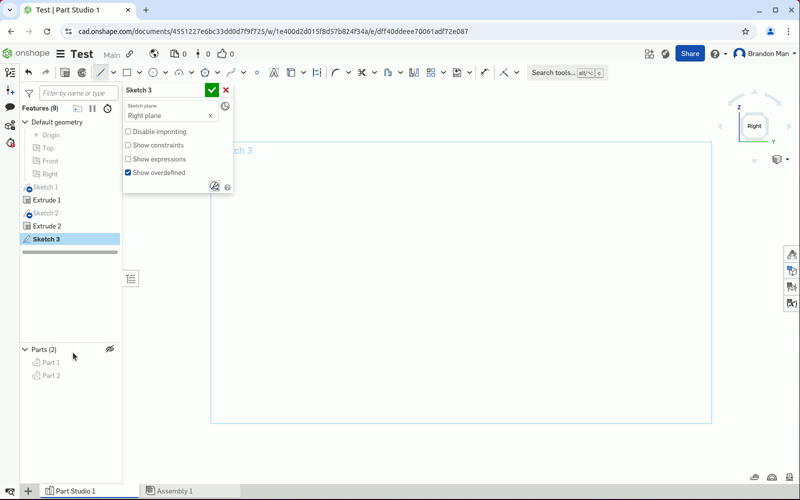
mouse_move(348, 254)
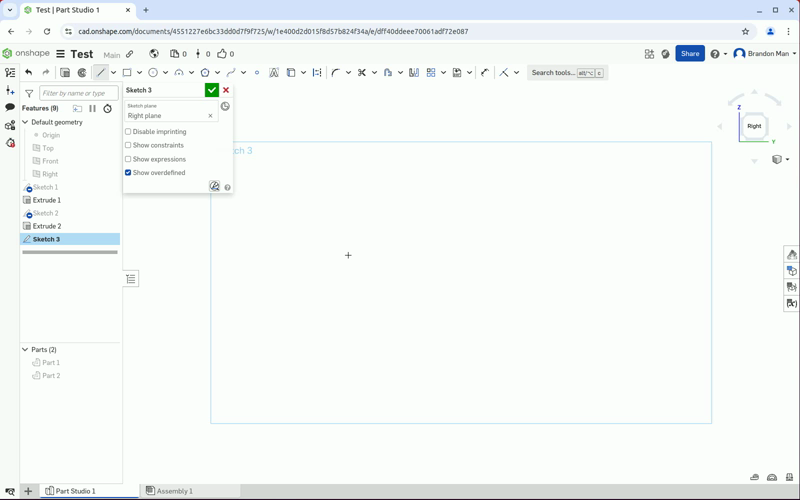
click(348, 254)
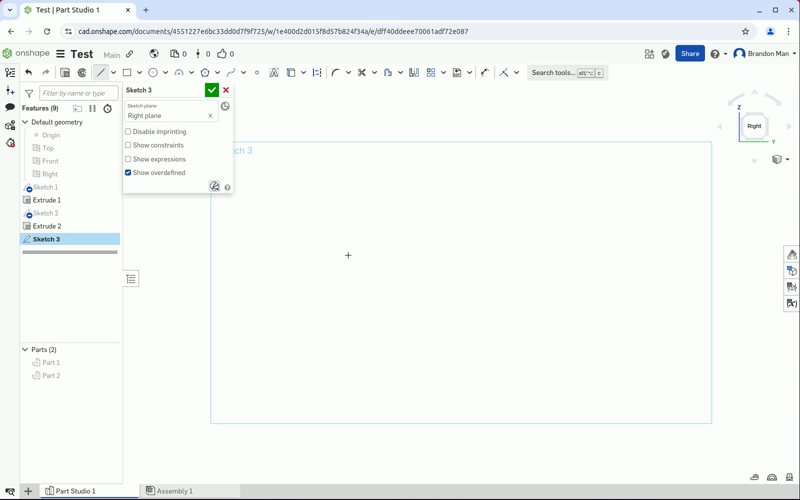
key_up(shift)
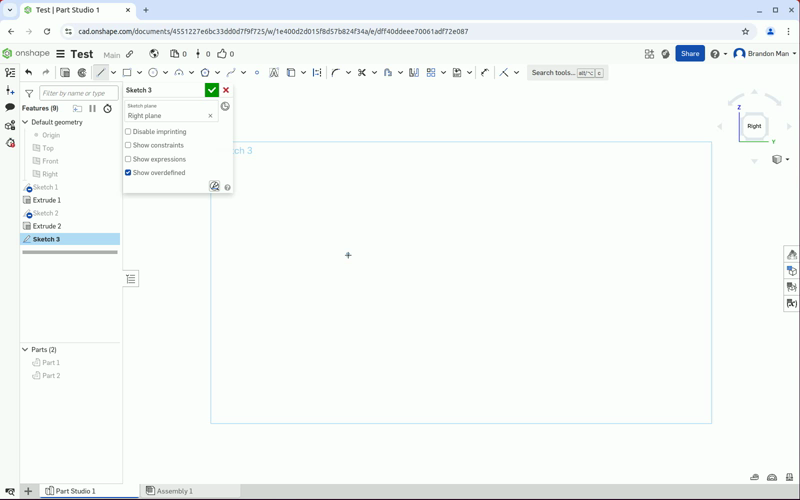
key_down(shift)
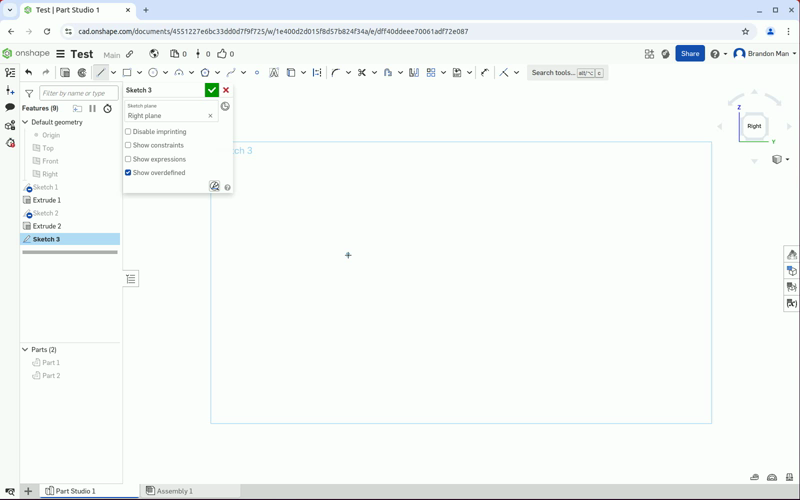
mouse_move(378, 254)
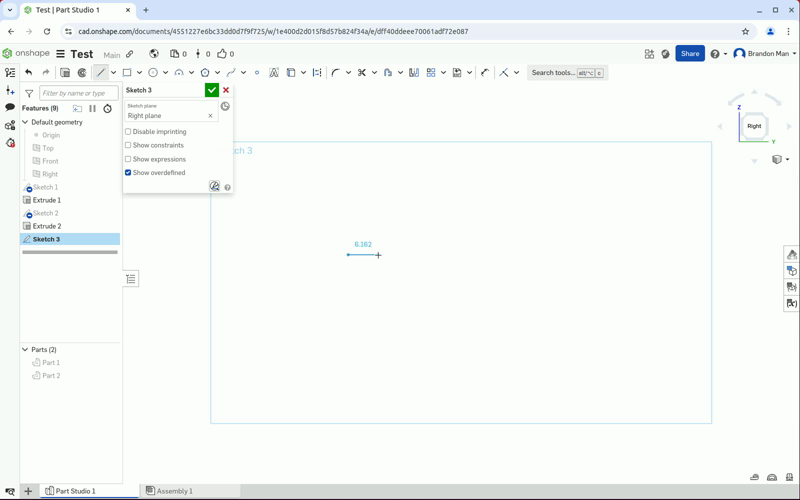
mouse_move(406, 254)
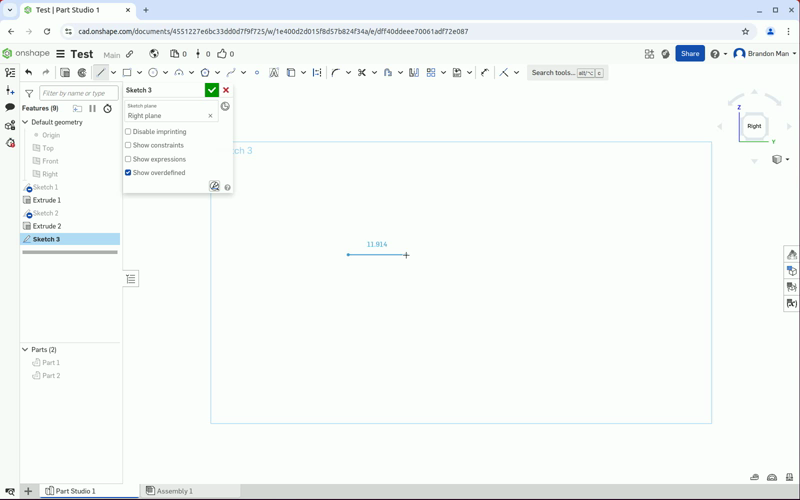
click(406, 254)
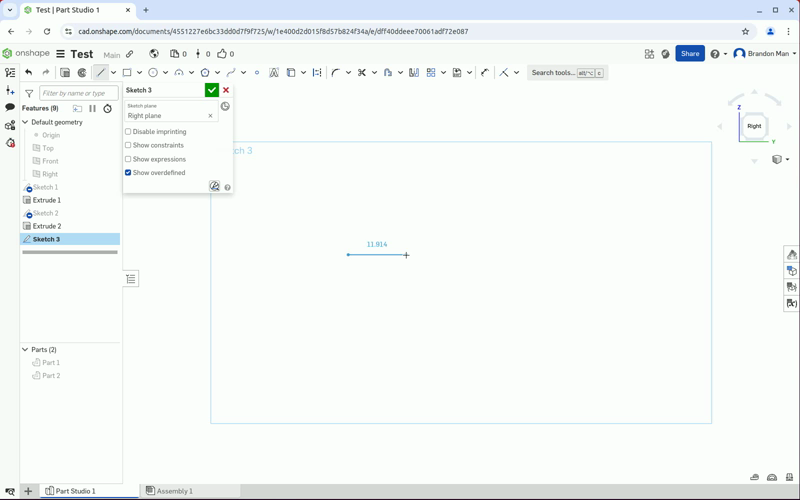
key_up(shift)
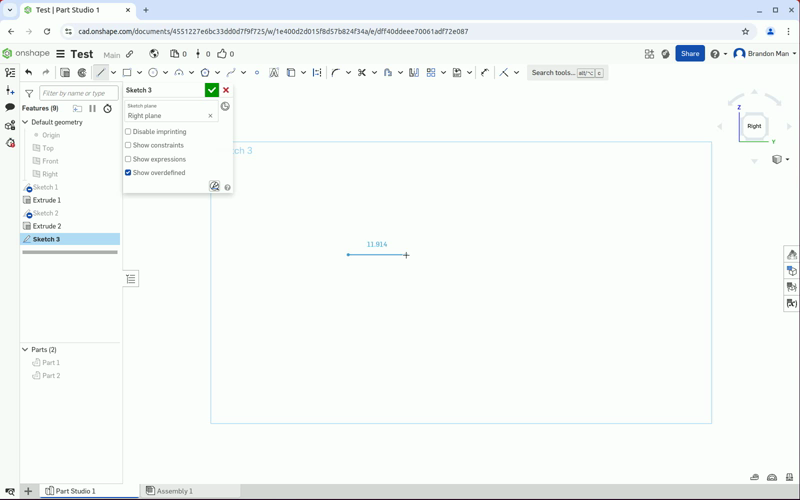
key_down(shift)
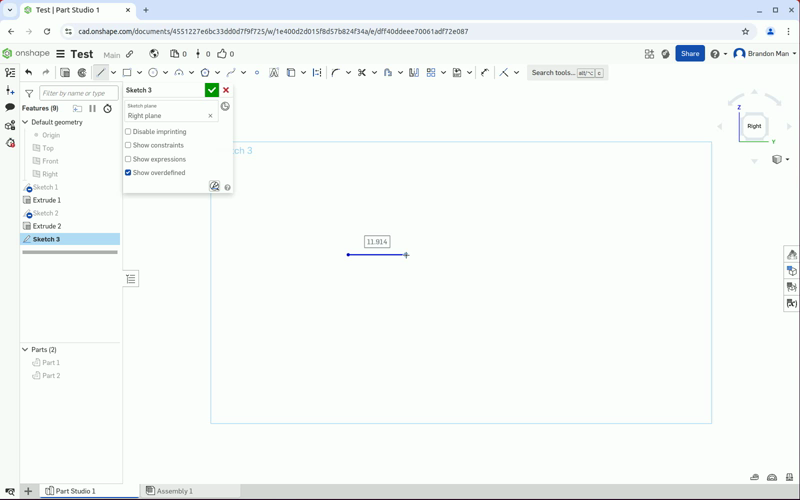
mouse_move(436, 254)
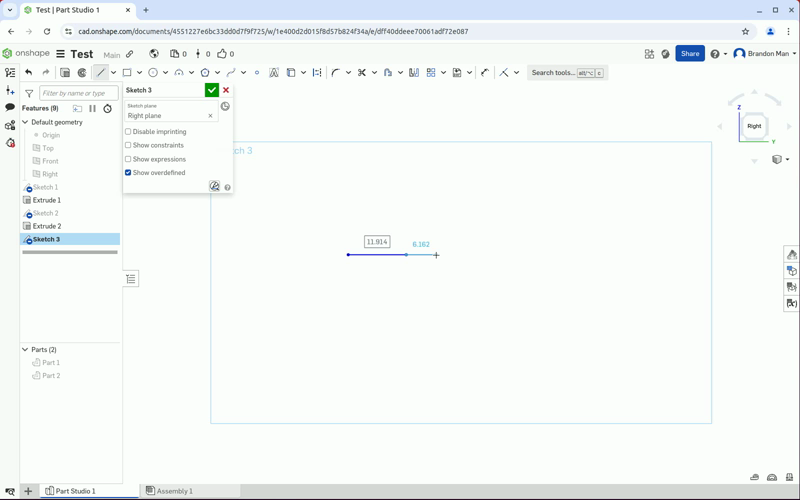
mouse_move(406, 225)
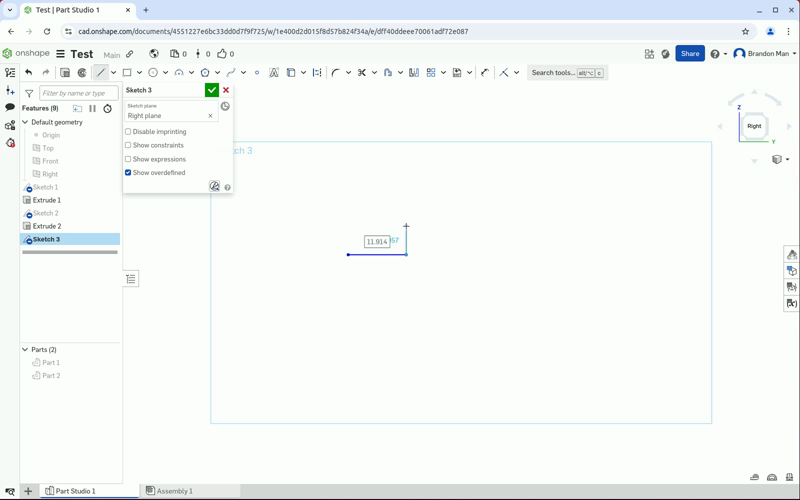
click(406, 225)
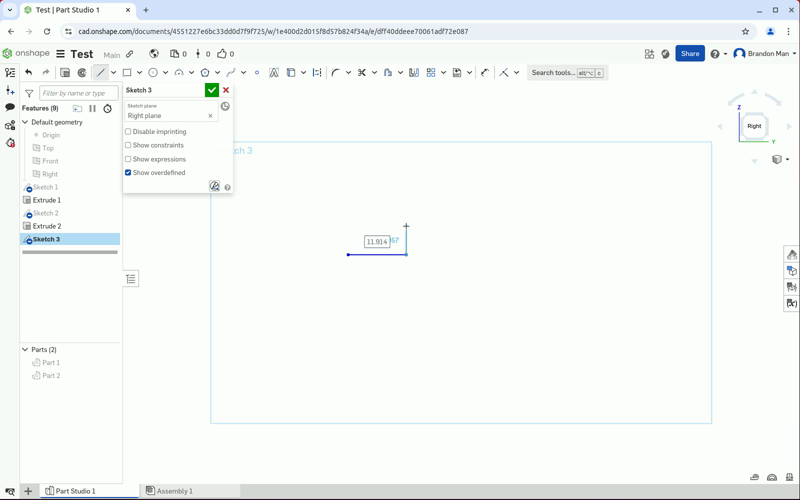
key_up(shift)
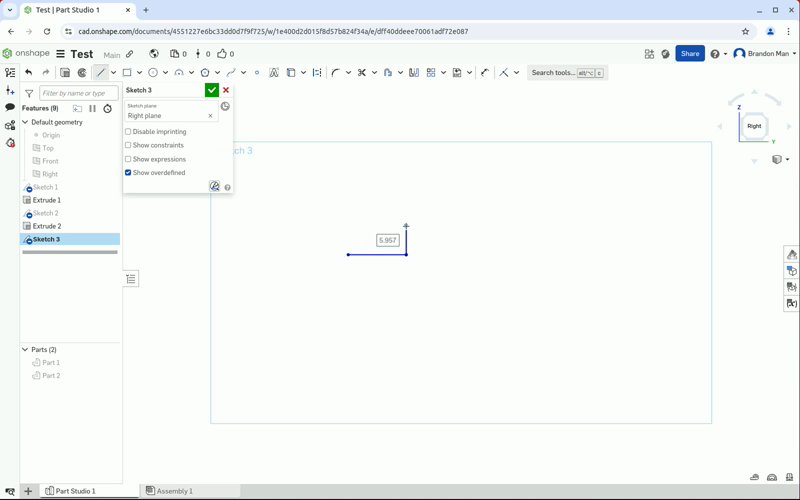
key_down(shift)
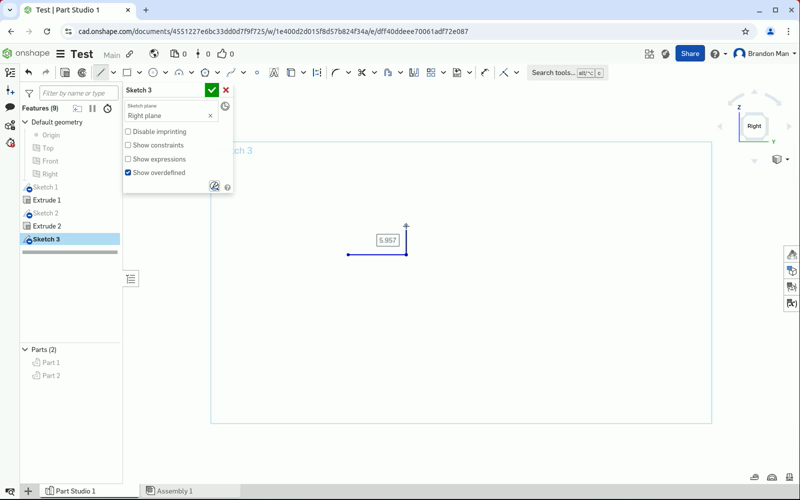
mouse_move(436, 225)
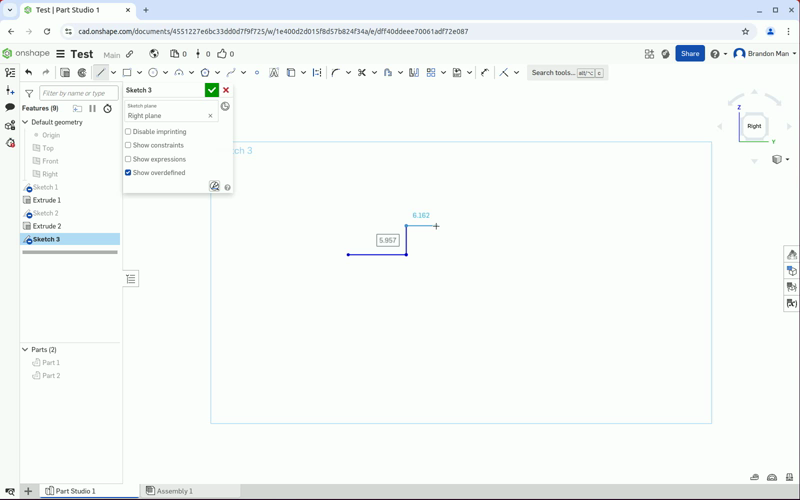
mouse_move(348, 225)
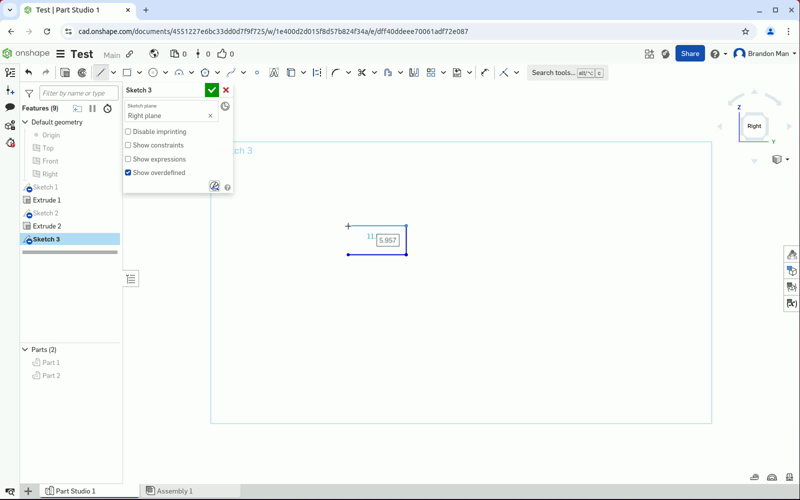
click(348, 225)
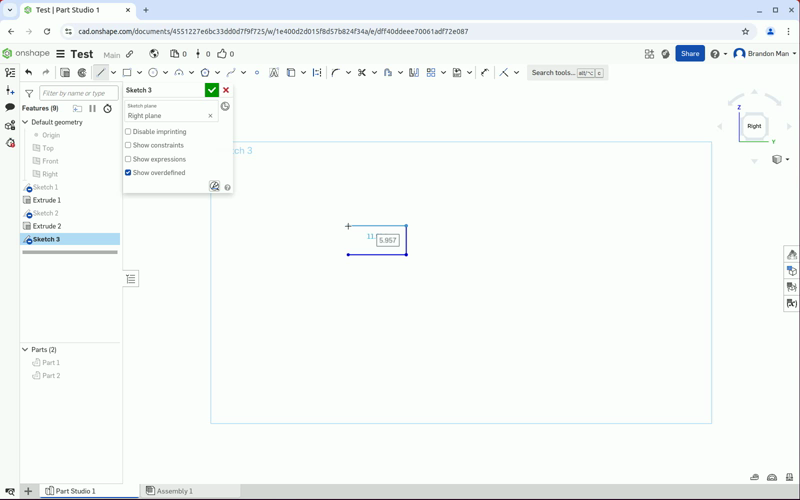
key_up(shift)
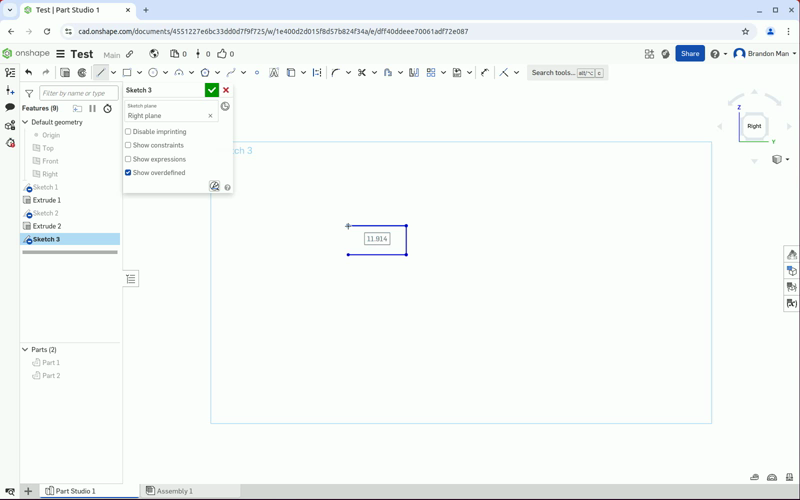
mouse_move(378, 225)
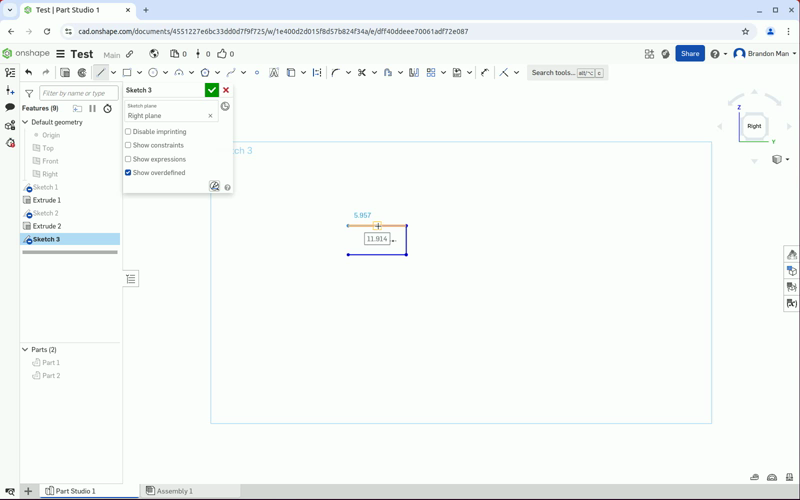
key_down(shift)
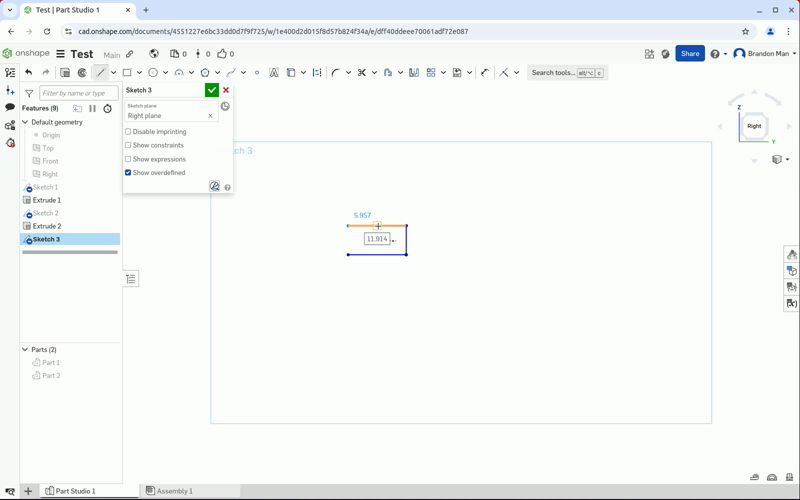
mouse_move(348, 254)
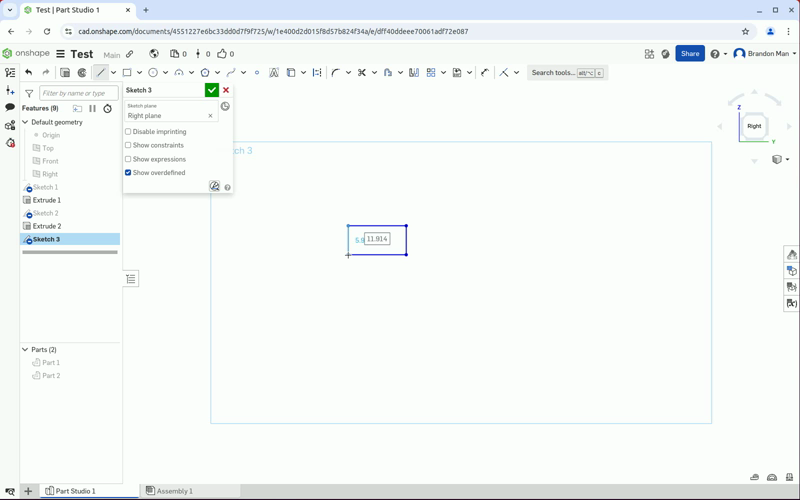
key_up(shift)
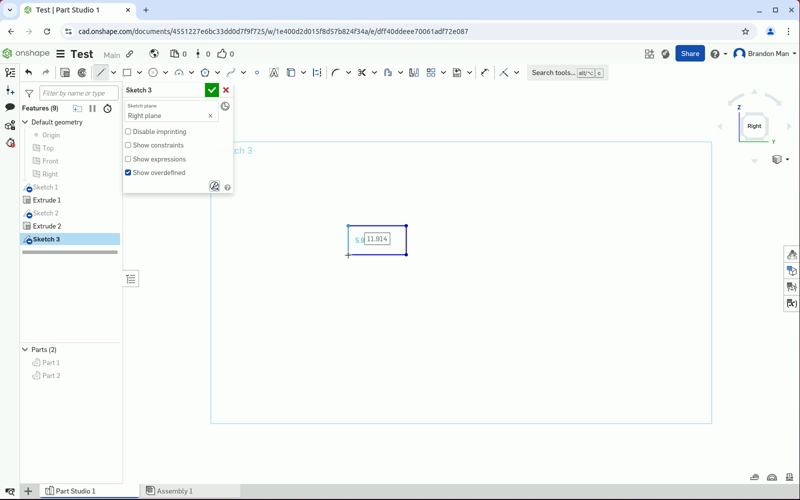
click(348, 254)
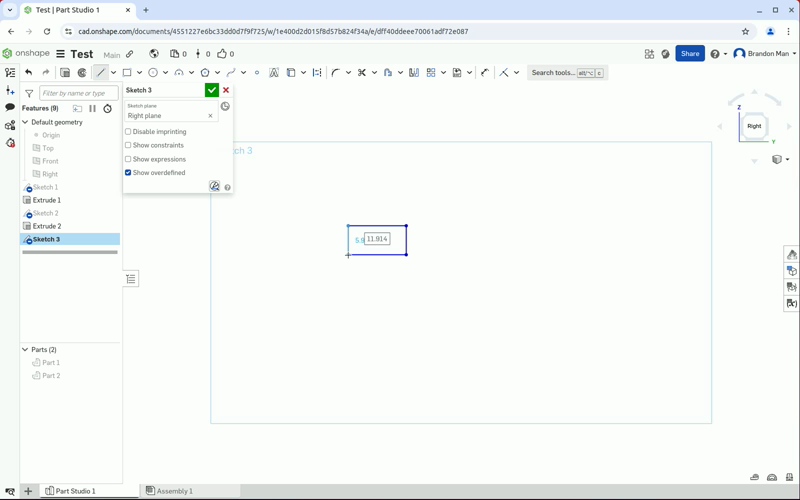
key(esc)
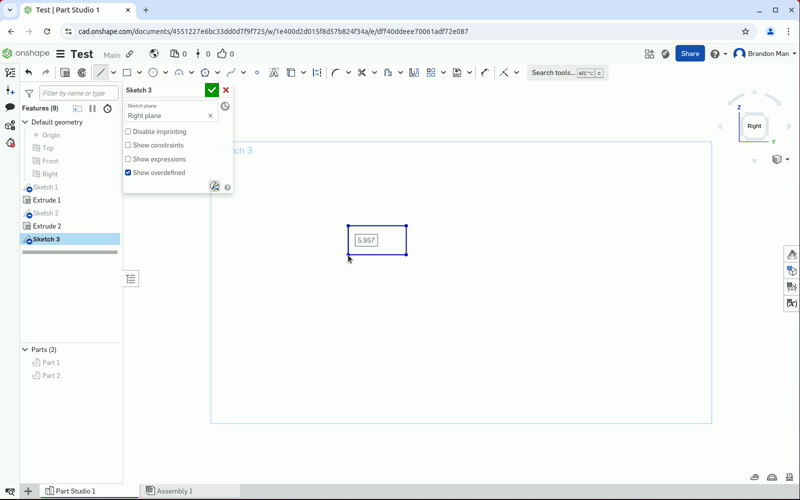
mouse_move(356, 250)
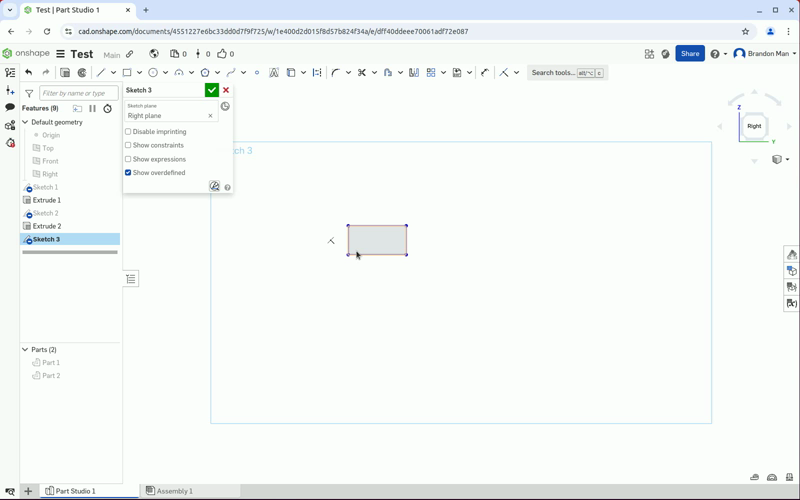
scroll(6)
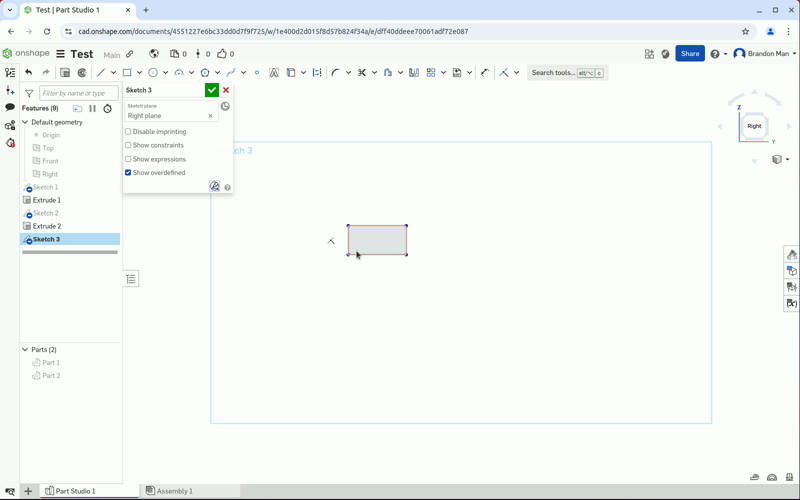
scroll(6)
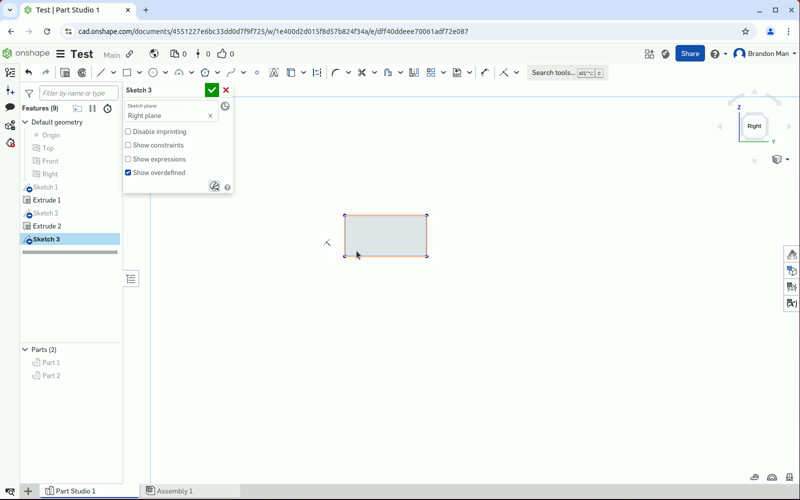
scroll(6)
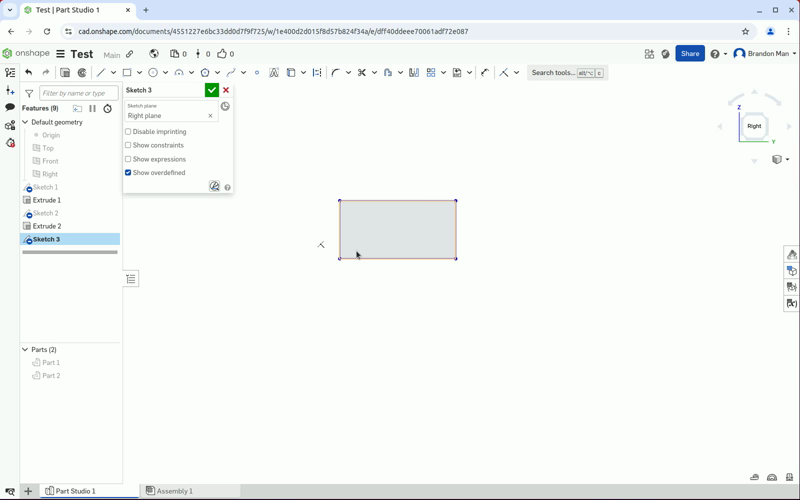
scroll(6)
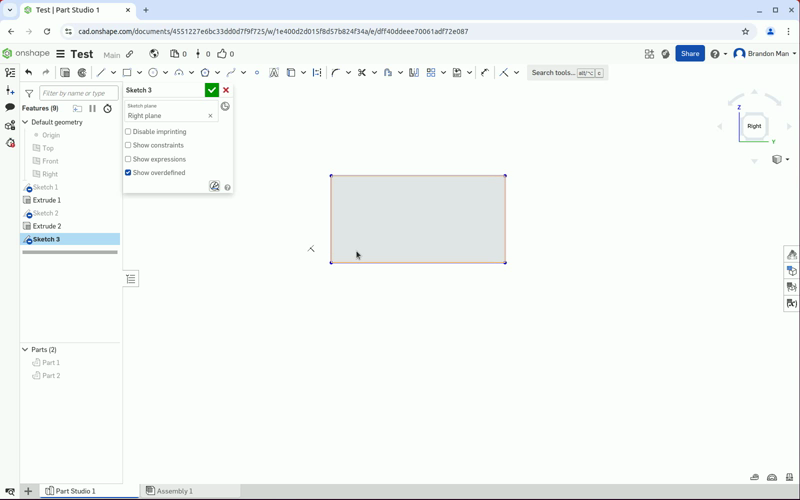
scroll(6)
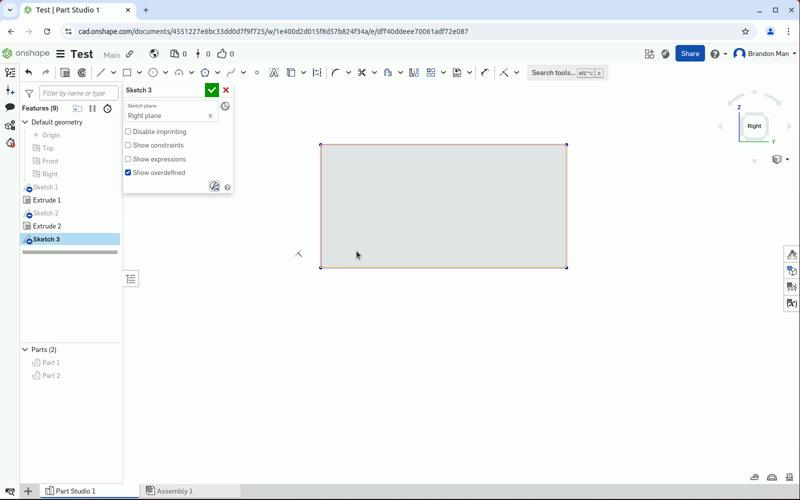
scroll(6)
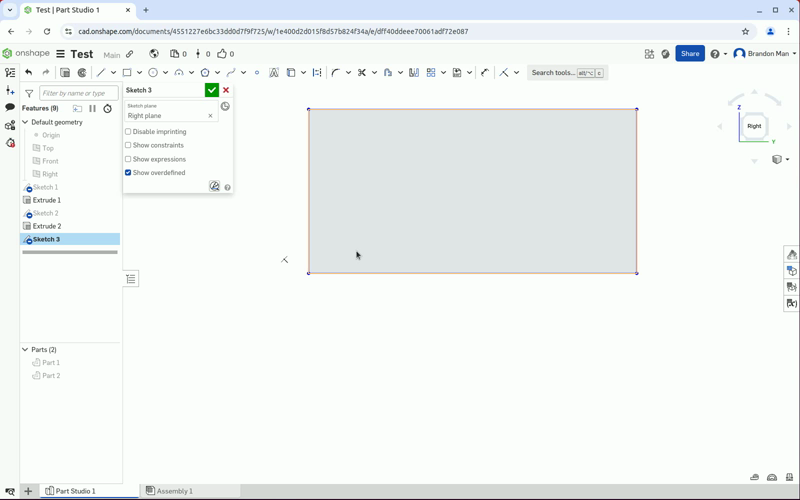
scroll(6)
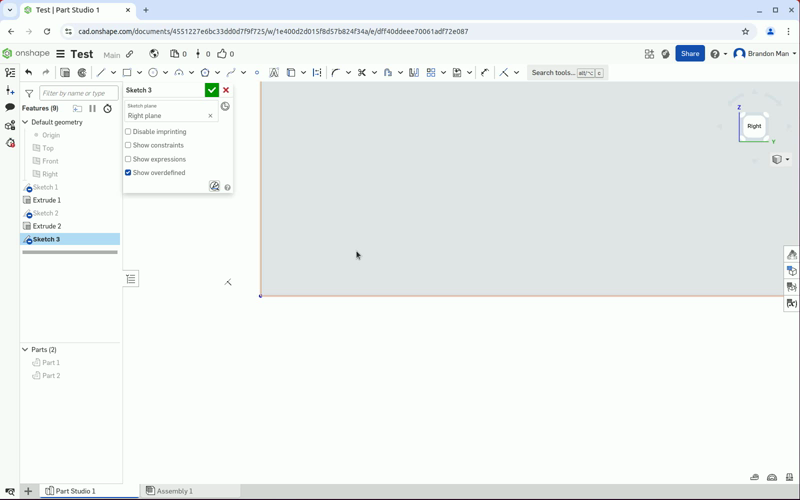
click(356, 250)
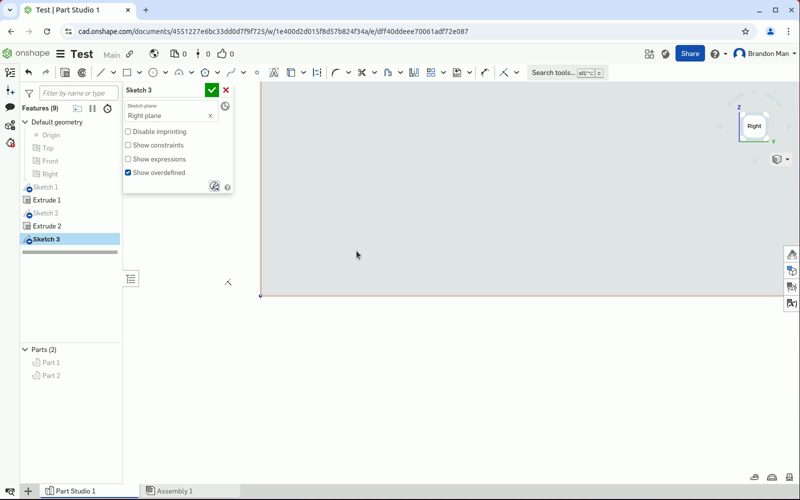
scroll(-6)
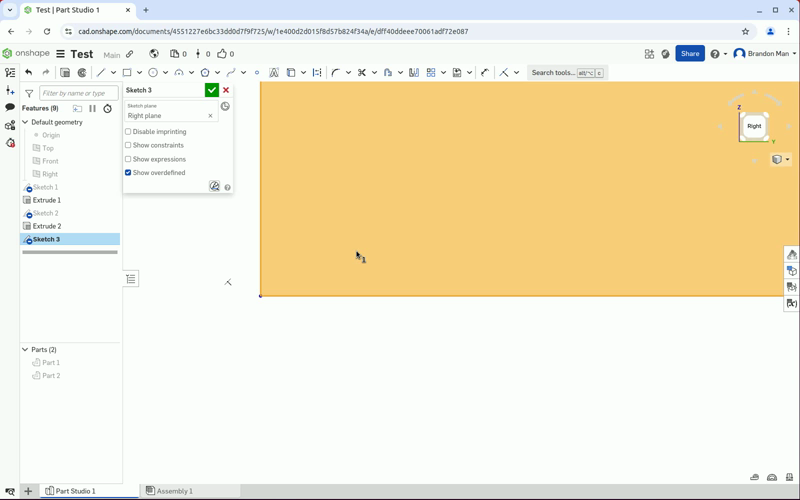
scroll(-6)
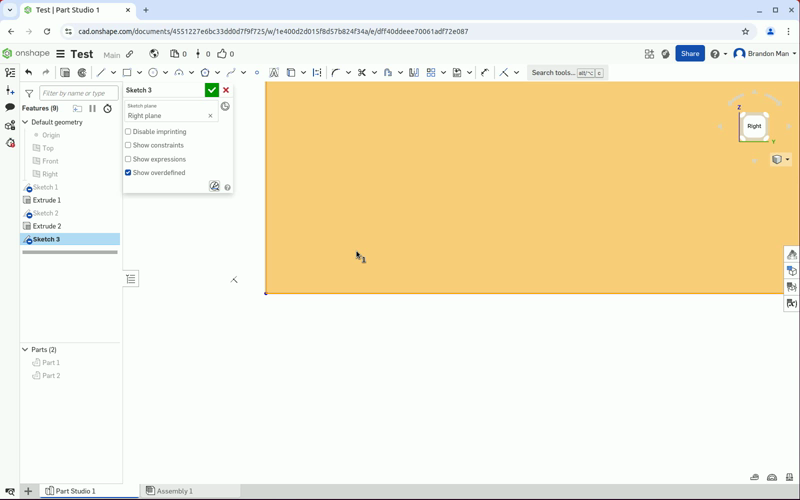
scroll(-6)
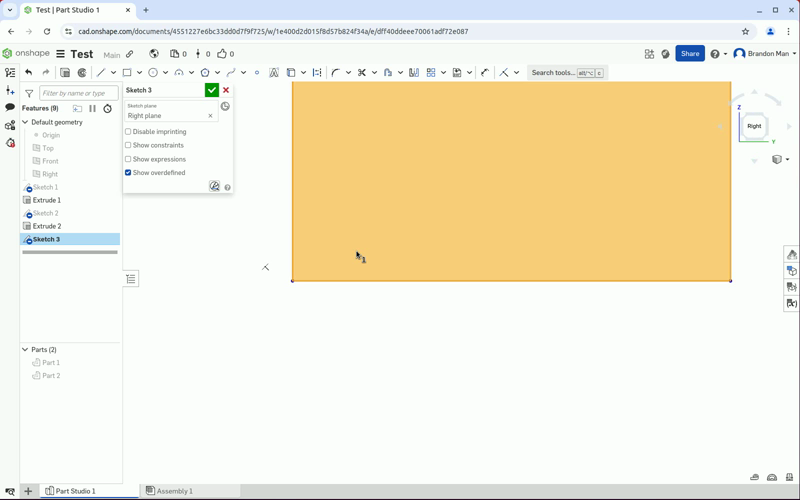
scroll(-6)
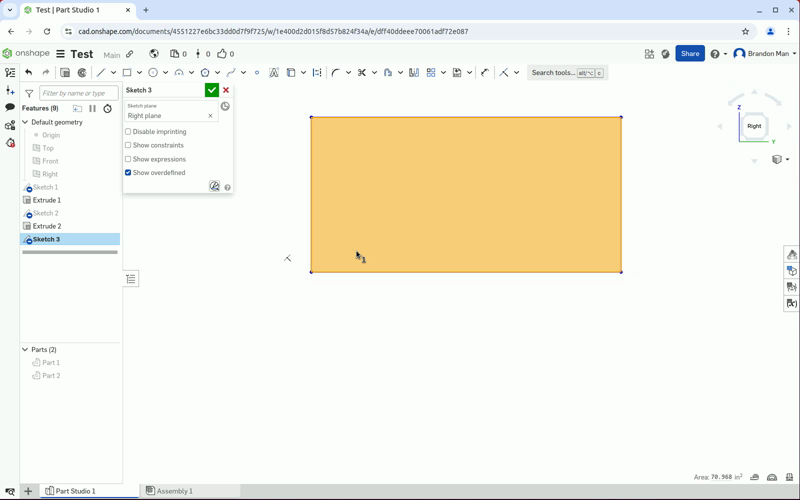
scroll(-6)
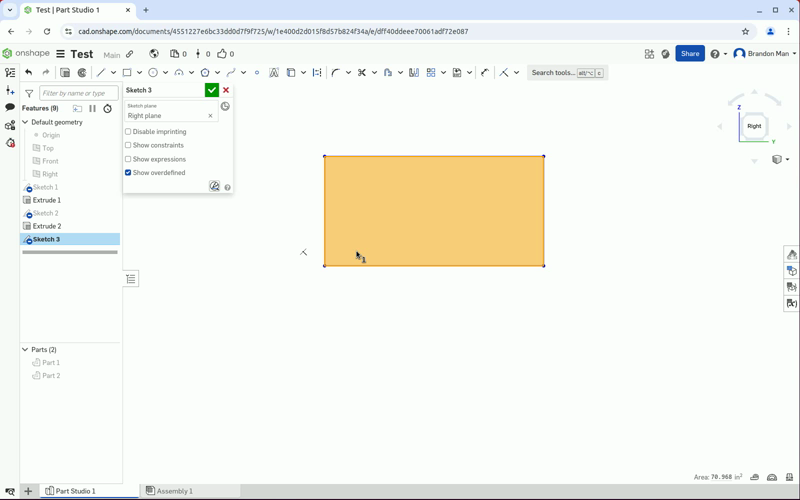
scroll(-6)
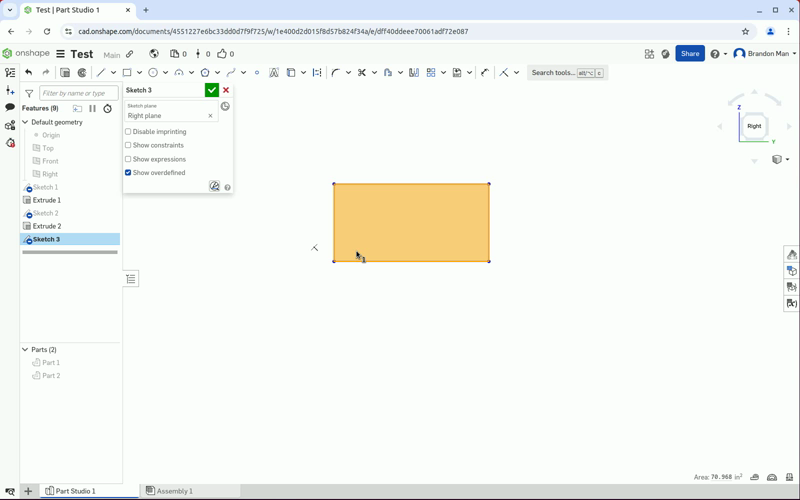
scroll(-6)
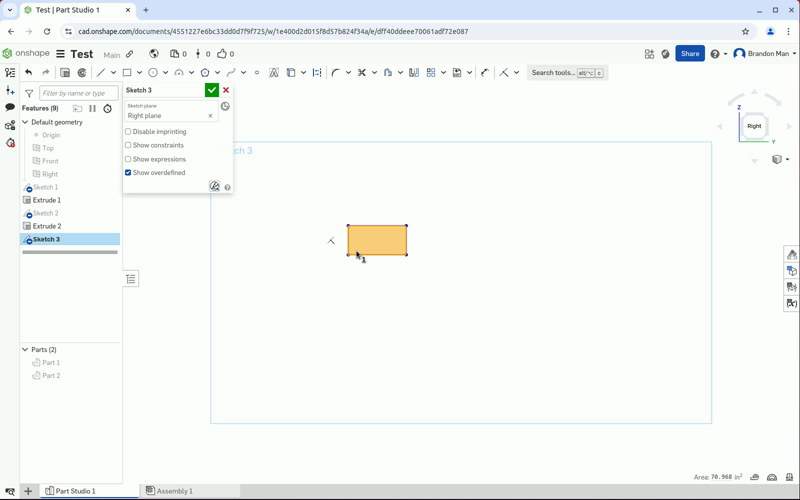
mouse_move(73, 352)
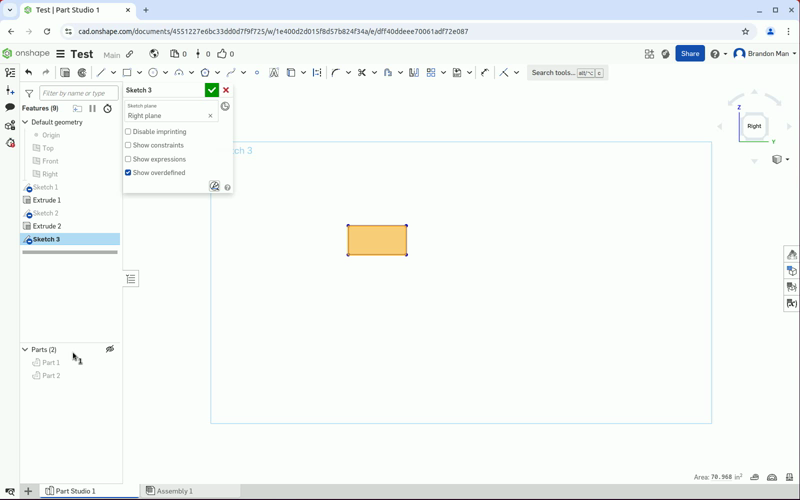
key(shift+y)
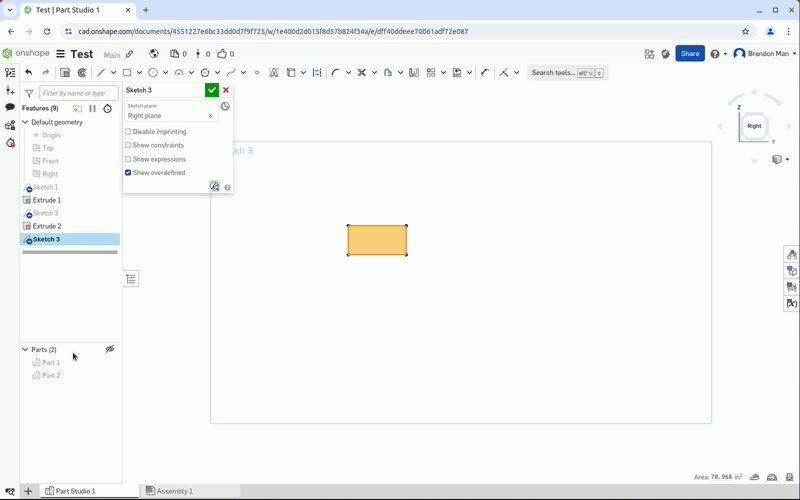
key(shift+e)
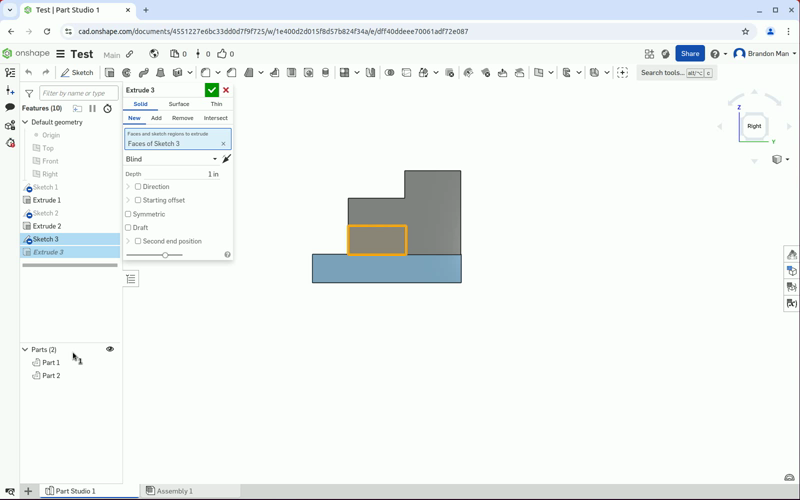
mouse_move(143, 106)
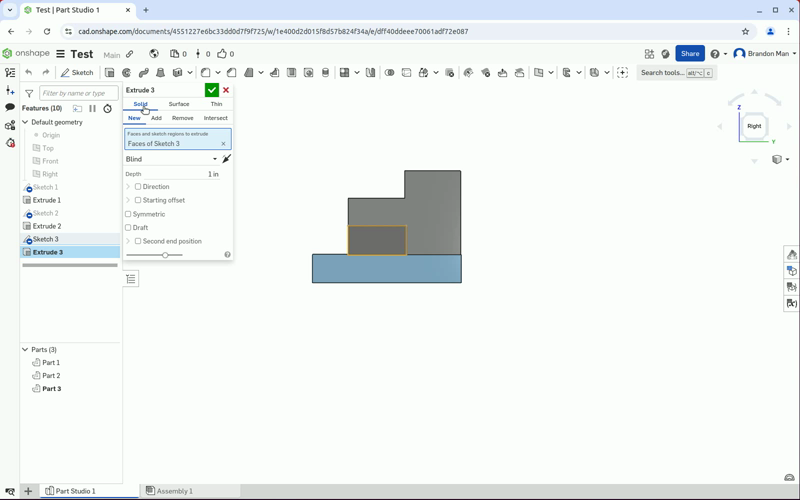
click(143, 106)
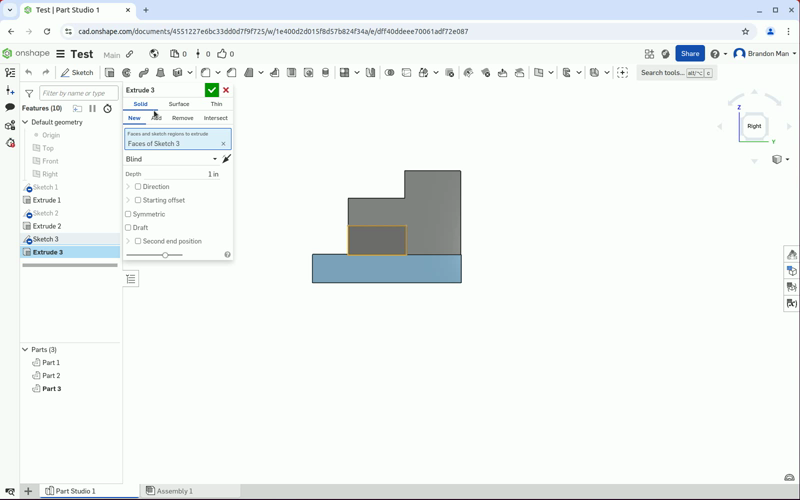
mouse_move(186, 120)
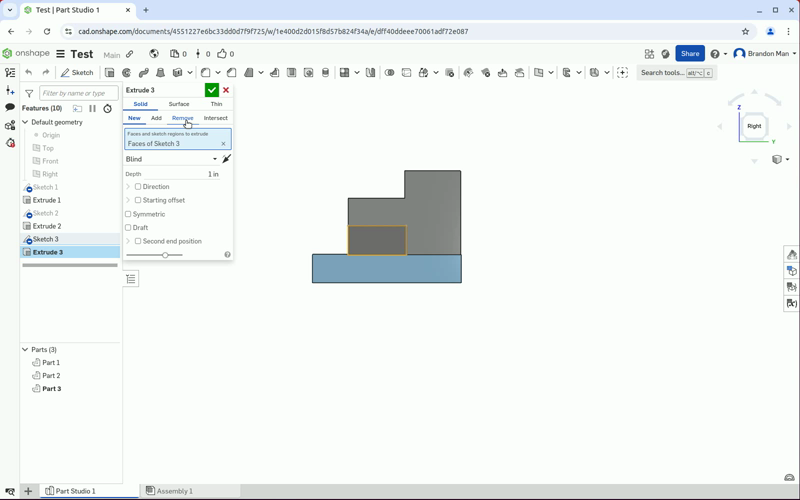
click(186, 120)
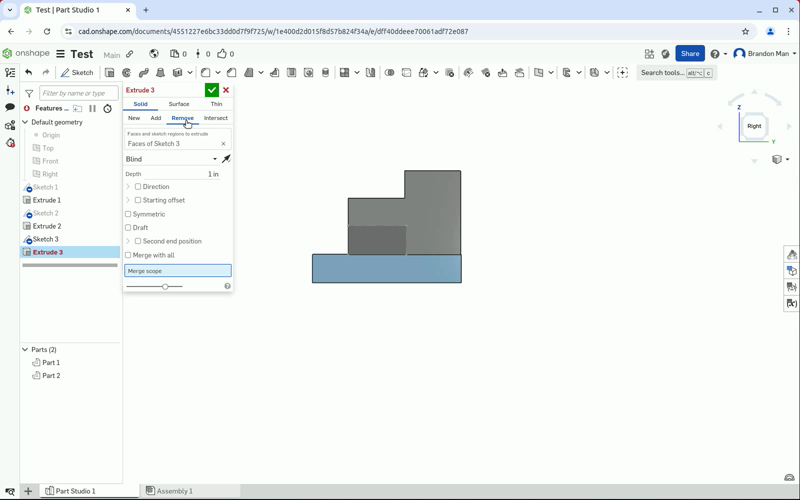
key(tab, 4)
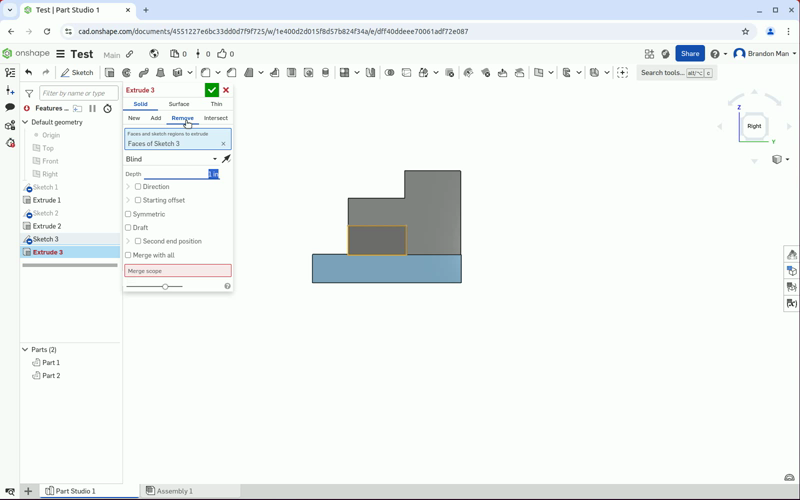
text(-11.554)
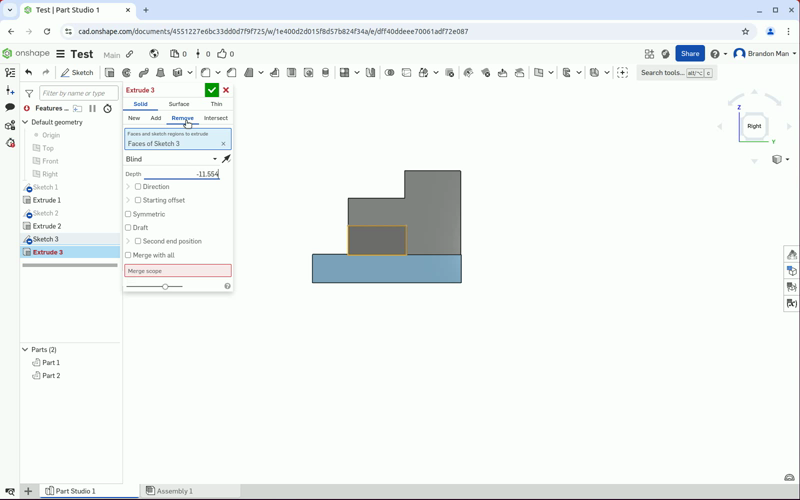
key(tab, 6)
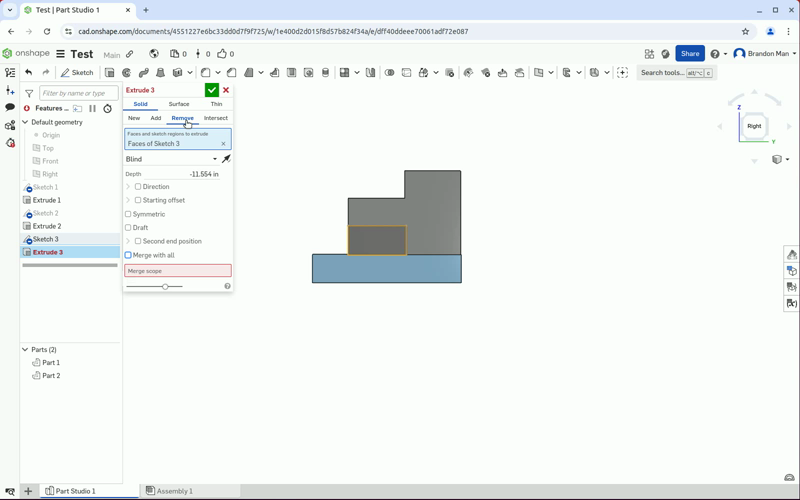
key(space)
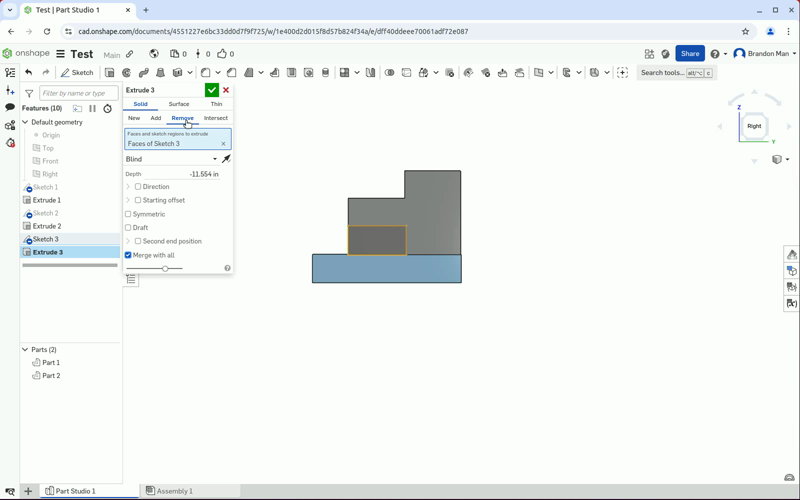
key(enter)
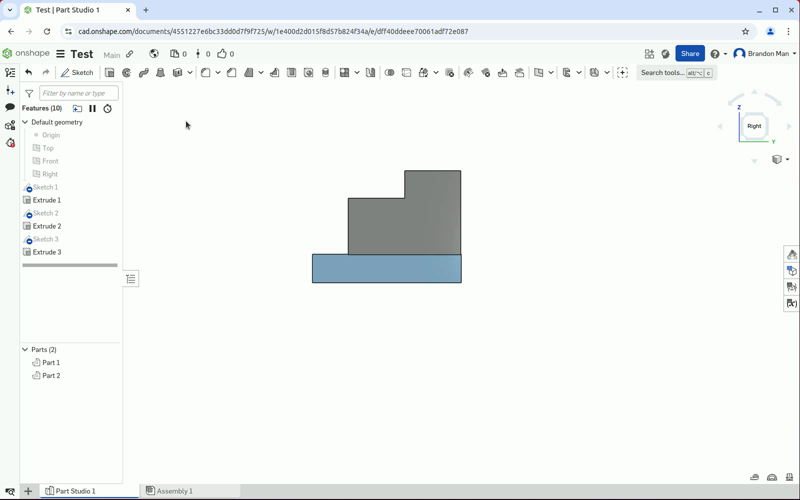
key(shift+h)
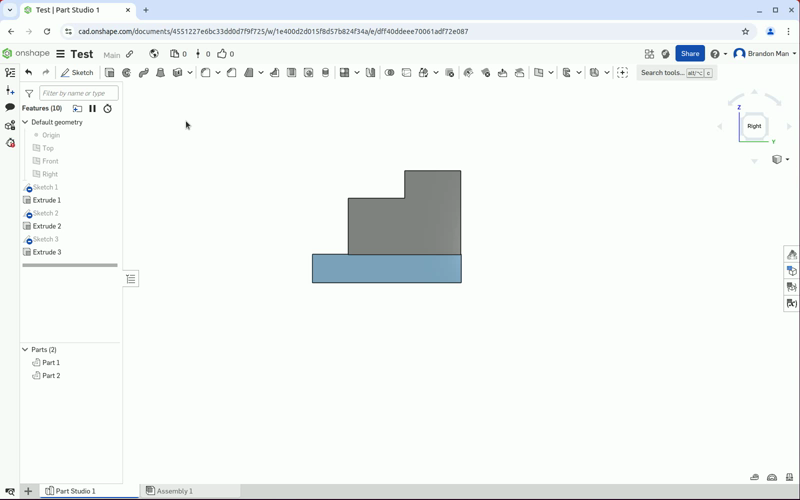
key(shift+h)
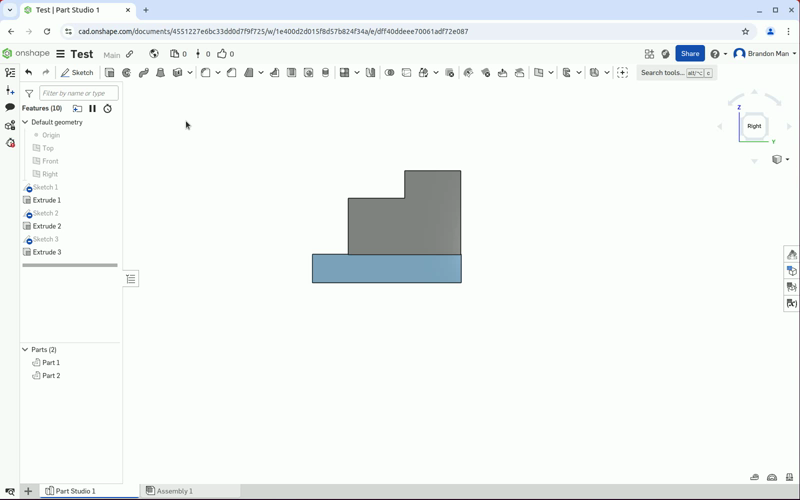
mouse_move(73, 189)
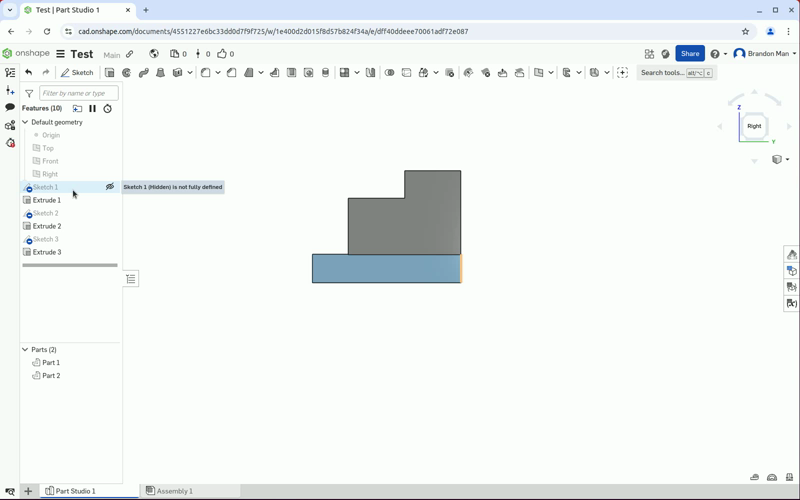
click(73, 189)
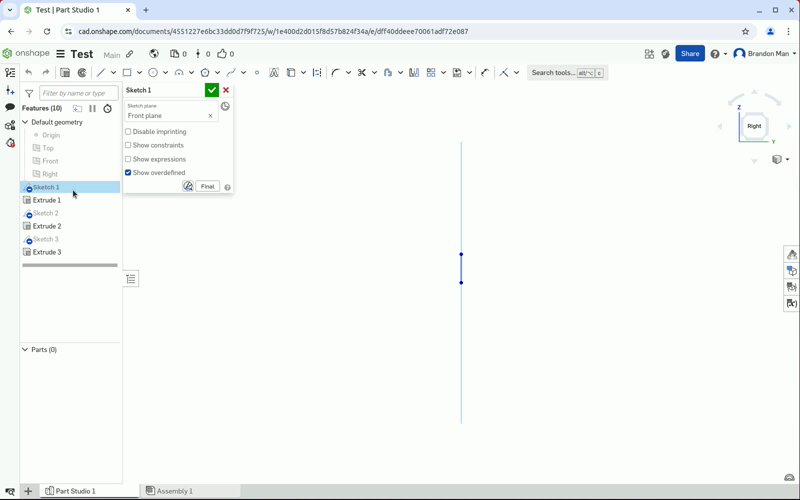
mouse_move(229, 92)
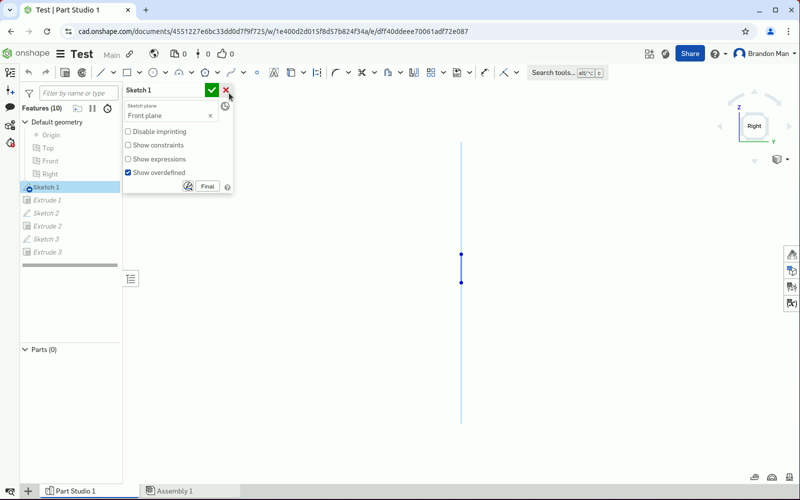
click(229, 92)
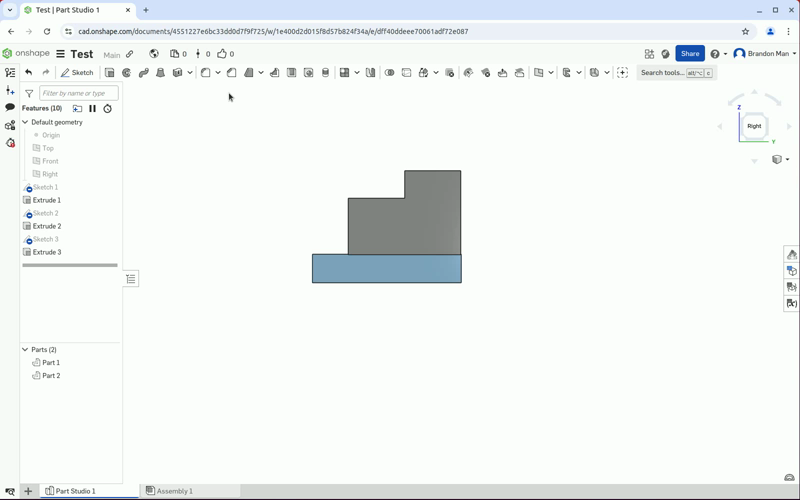
mouse_move(73, 352)
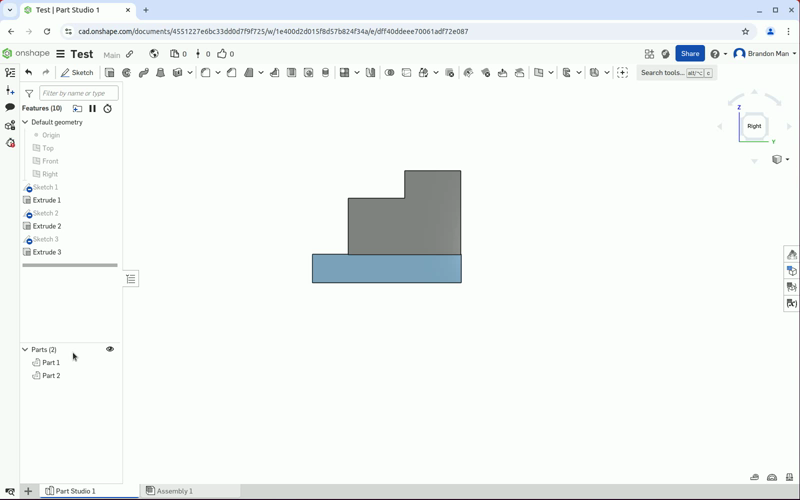
key(y)
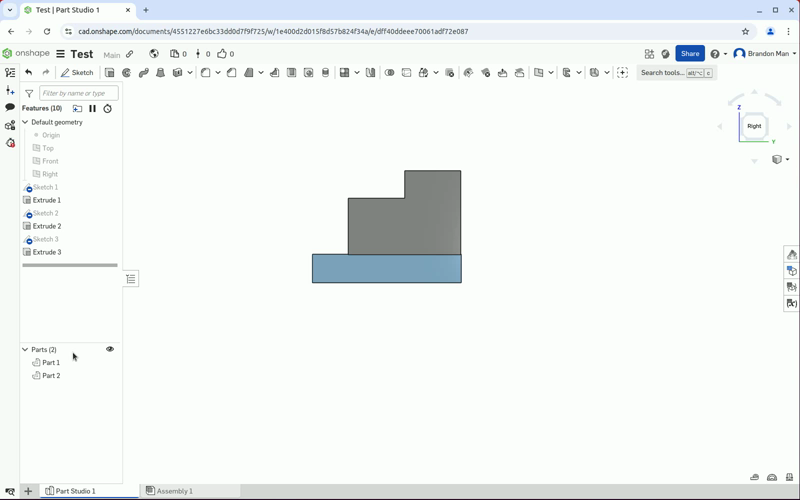
key(shift+p)
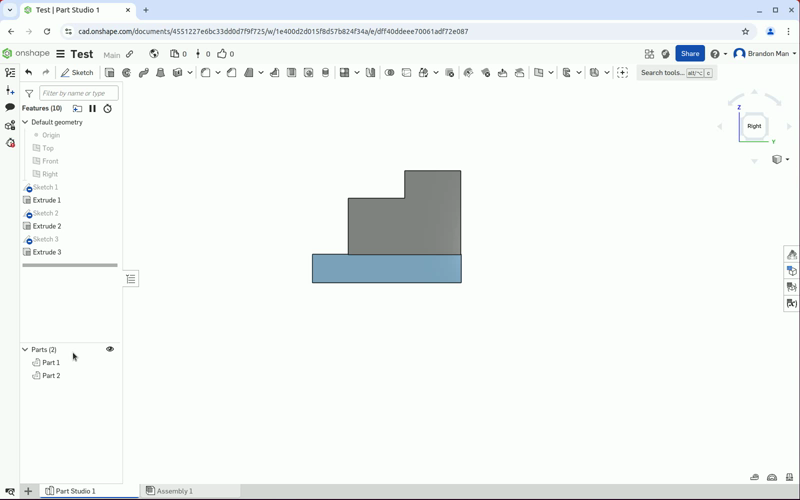
key(space)
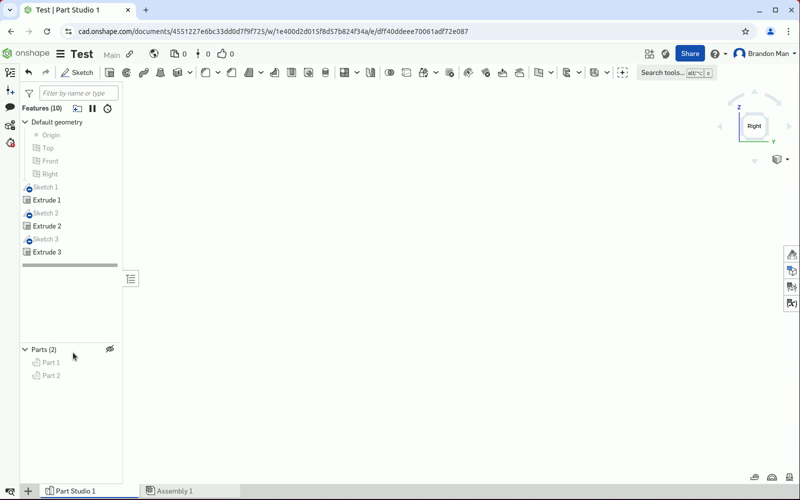
key_down(shift)
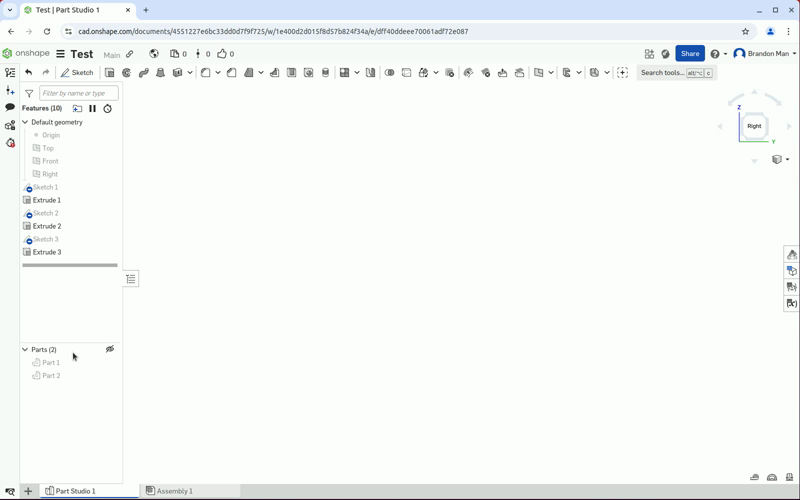
key(right)
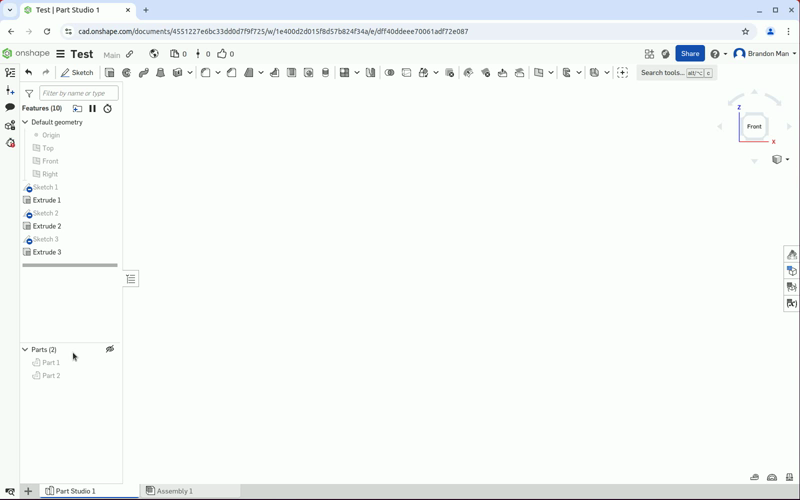
key_up(shift)
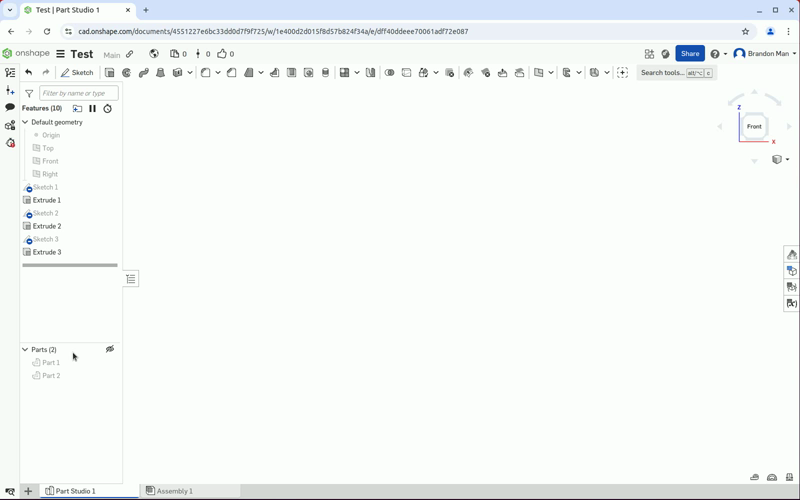
mouse_move(73, 352)
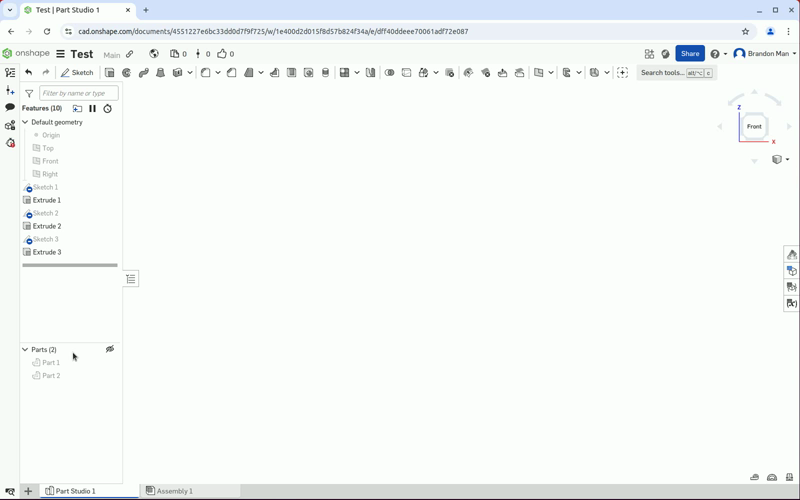
key(shift+y)
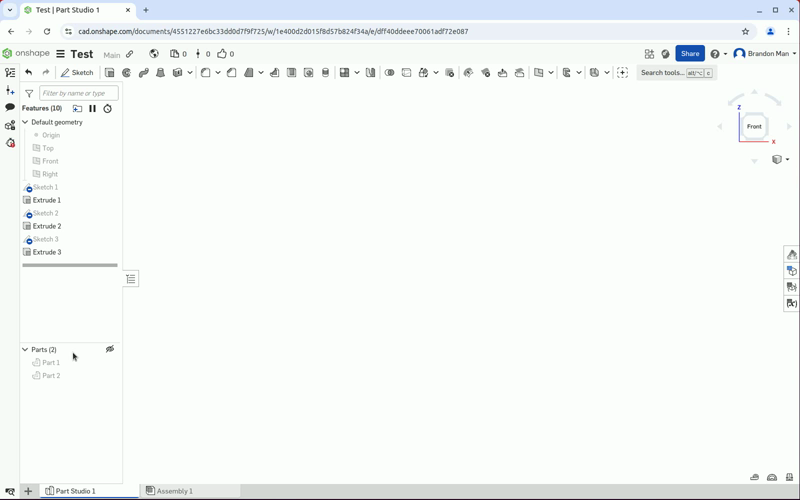
key(shift+s)
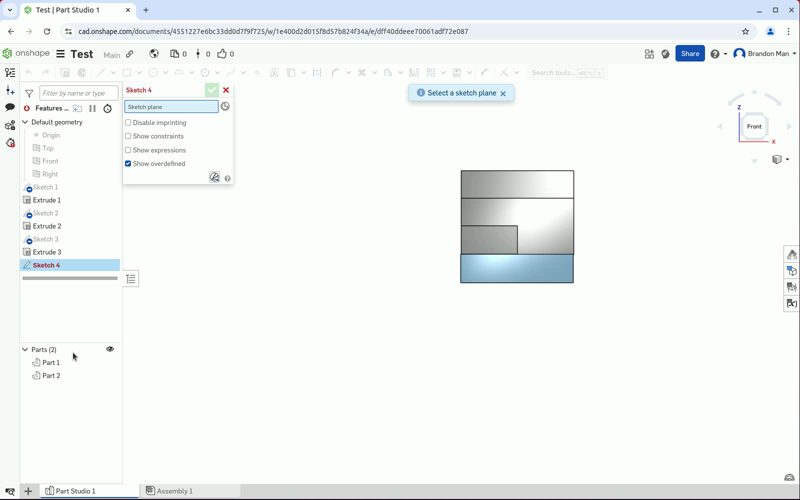
mouse_move(73, 163)
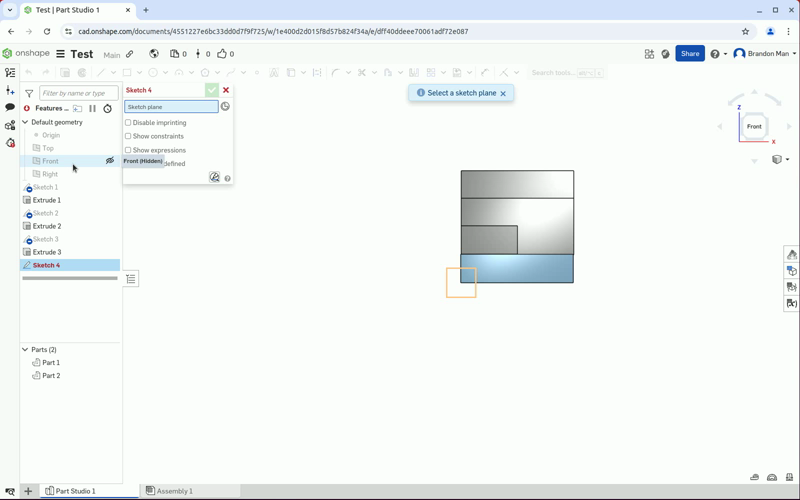
click(73, 163)
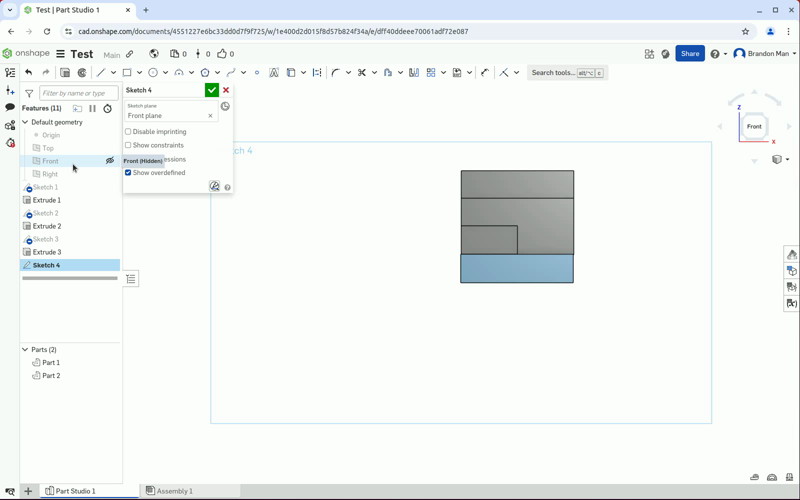
mouse_move(73, 352)
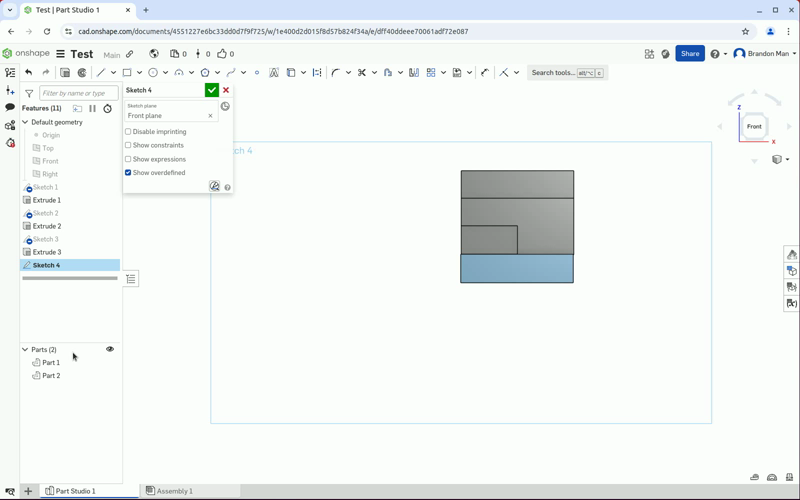
key(y)
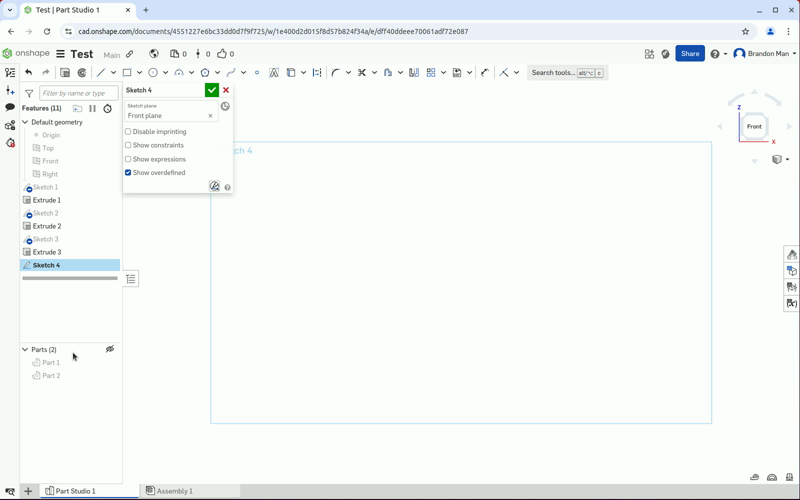
key(l)
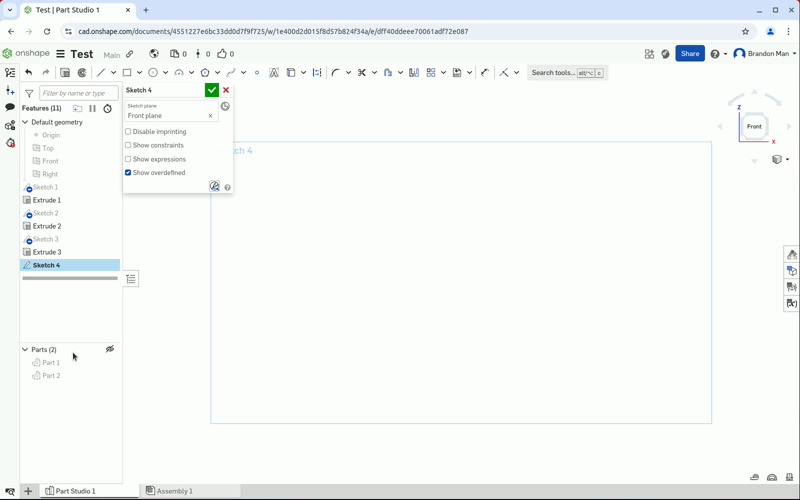
key_down(shift)
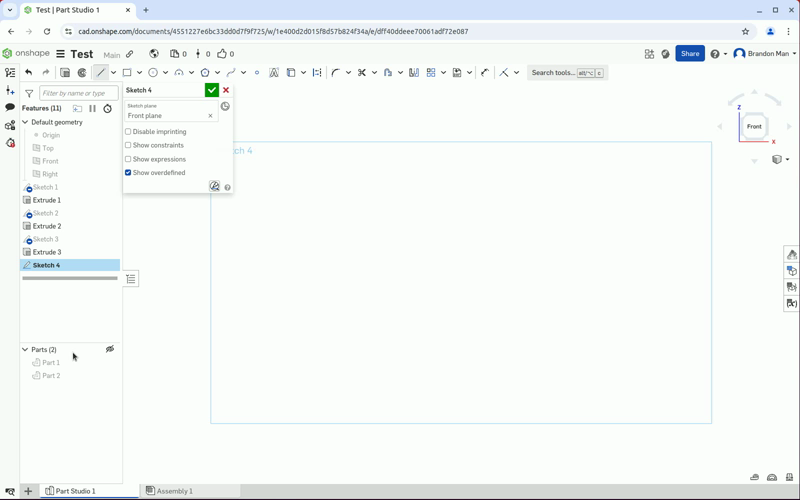
mouse_move(460, 254)
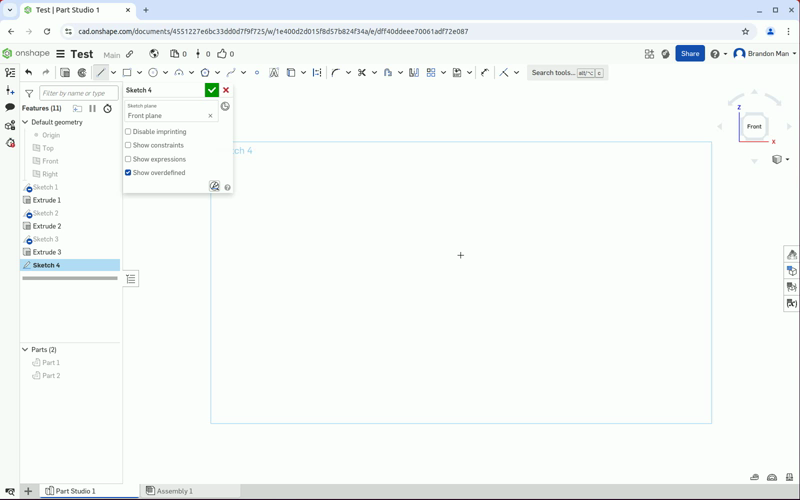
click(460, 254)
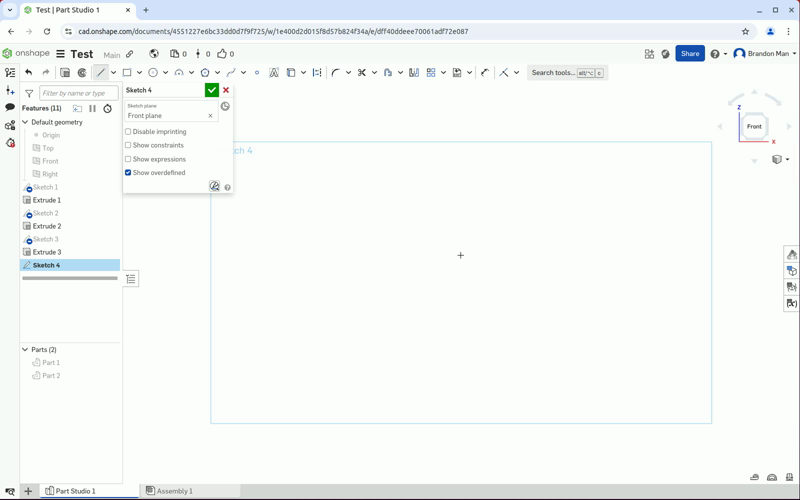
key_up(shift)
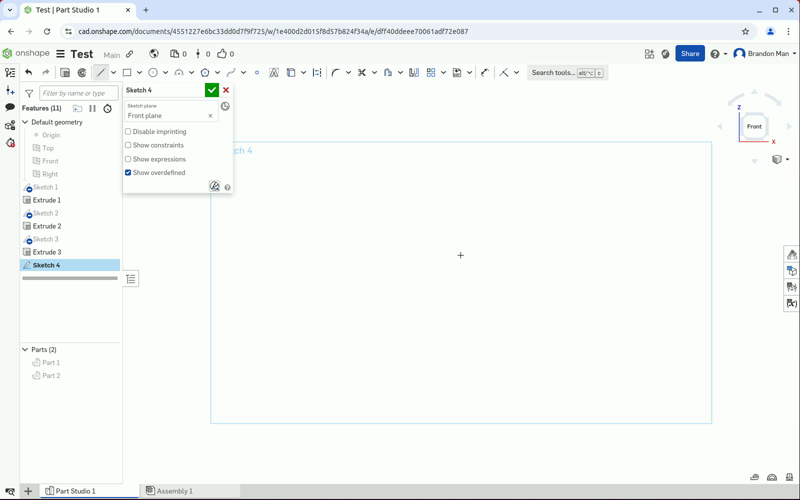
key_down(shift)
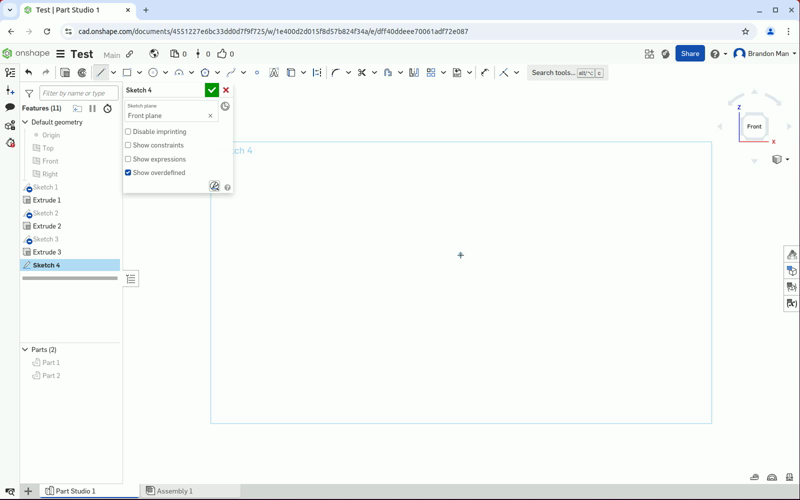
mouse_move(572, 254)
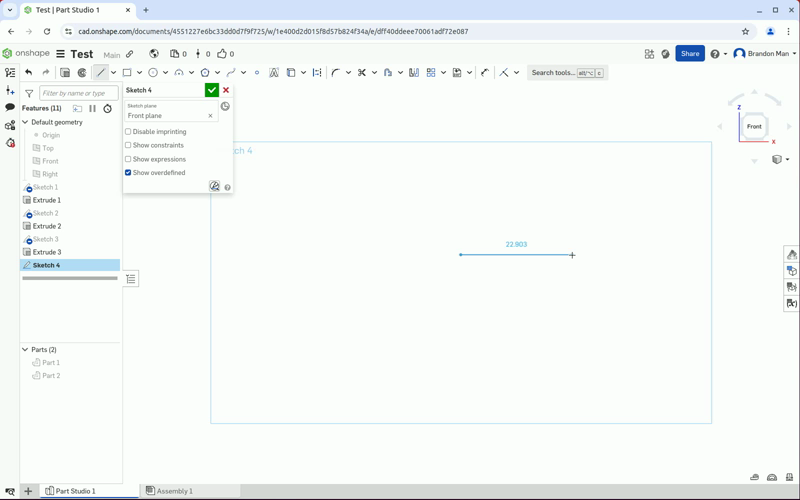
click(572, 254)
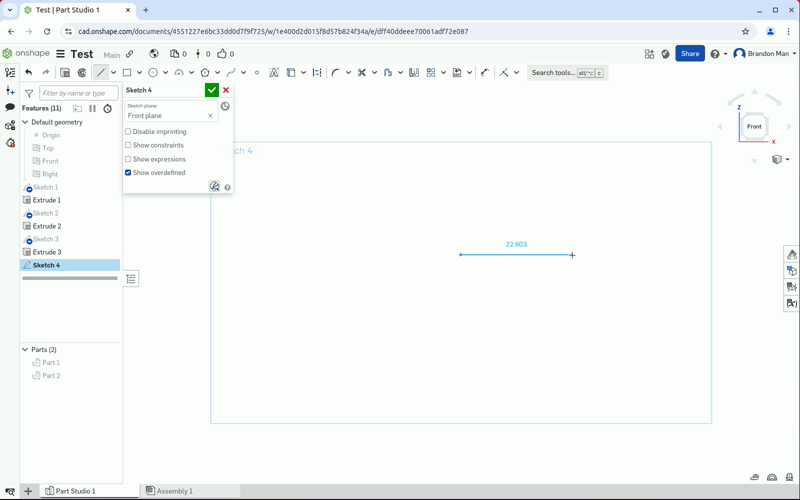
key_up(shift)
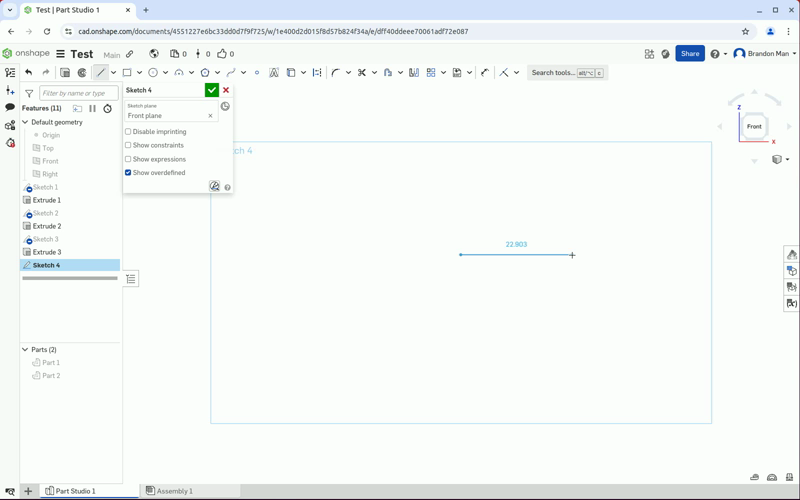
key_down(shift)
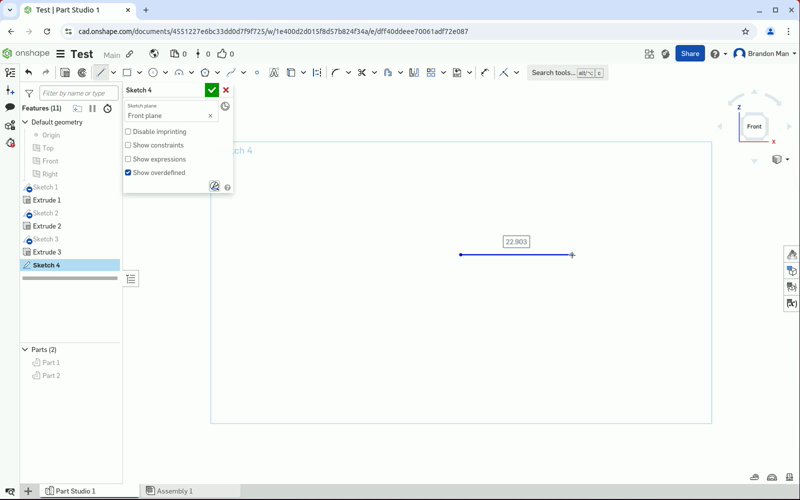
mouse_move(460, 171)
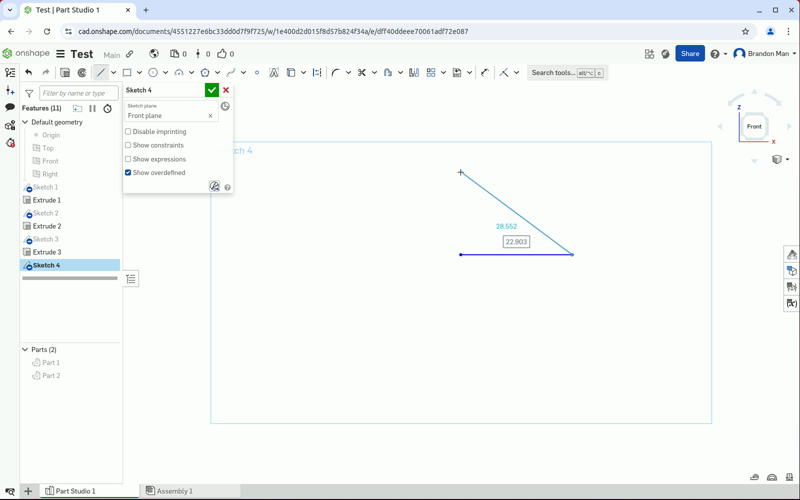
click(460, 171)
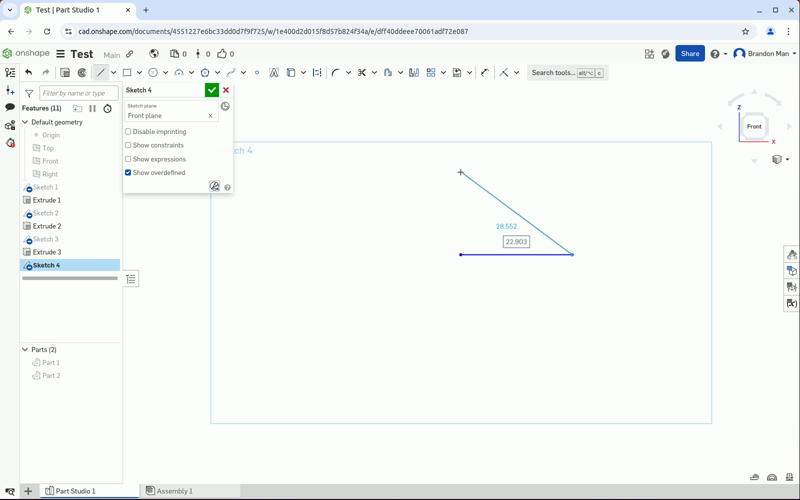
key_up(shift)
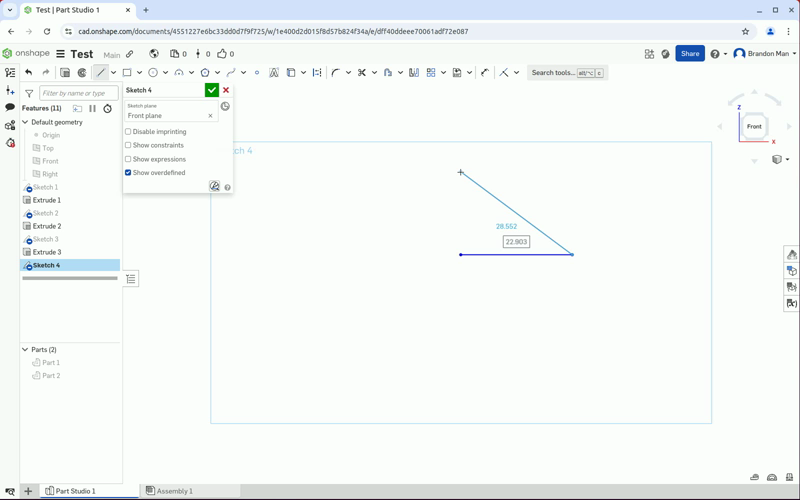
key_down(shift)
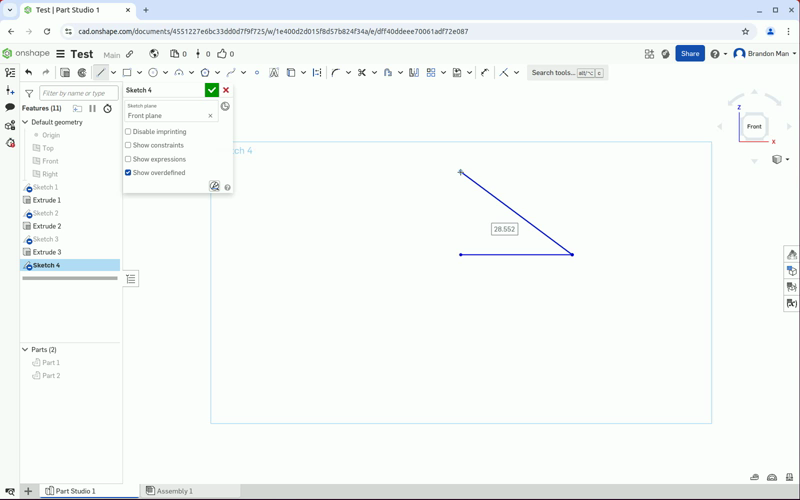
mouse_move(460, 254)
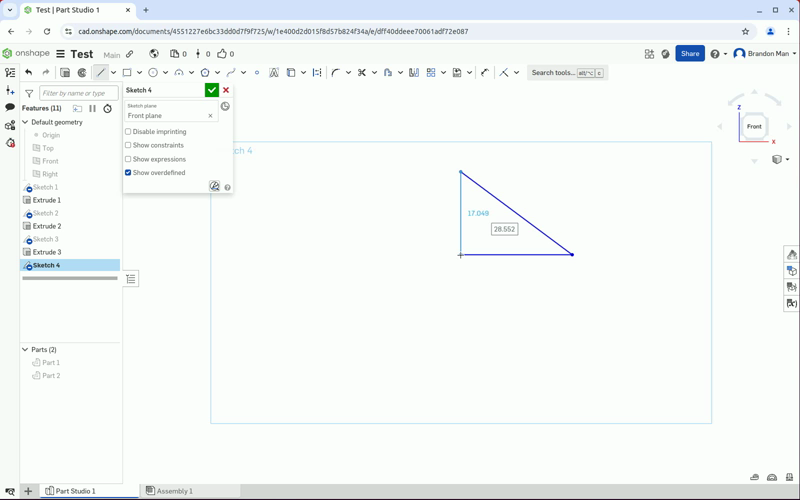
key_up(shift)
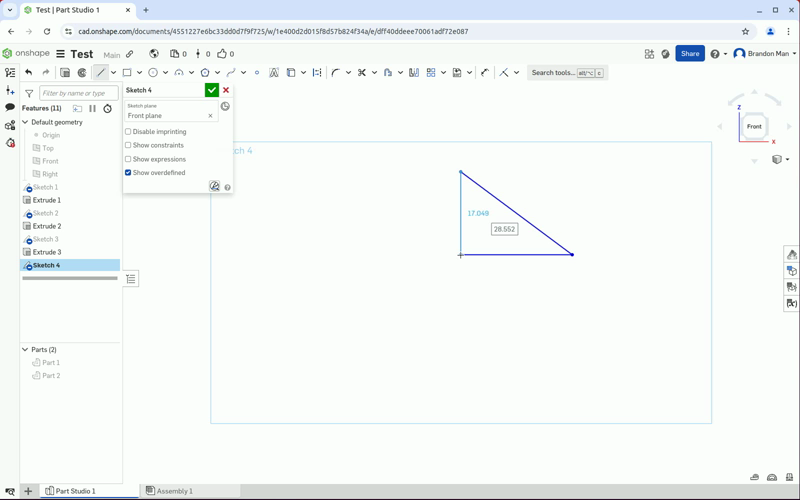
click(460, 254)
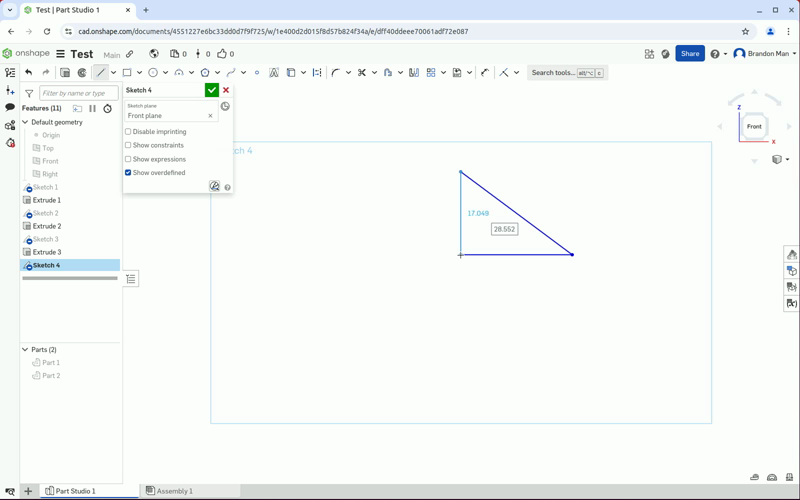
key(esc)
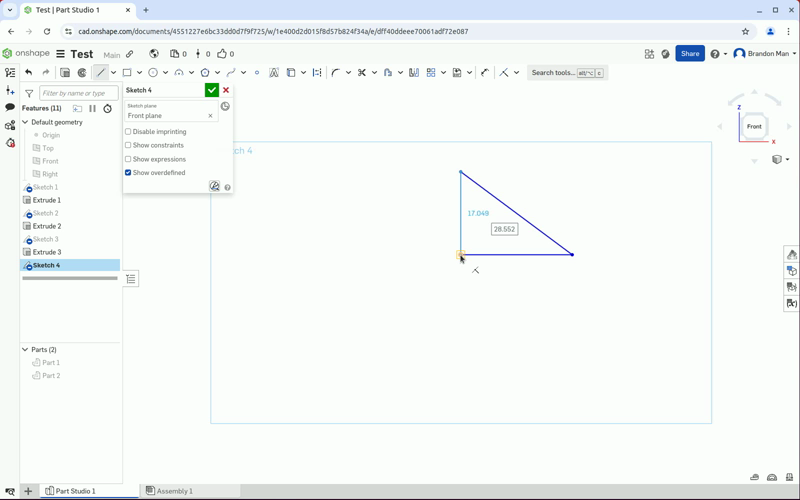
mouse_move(507, 246)
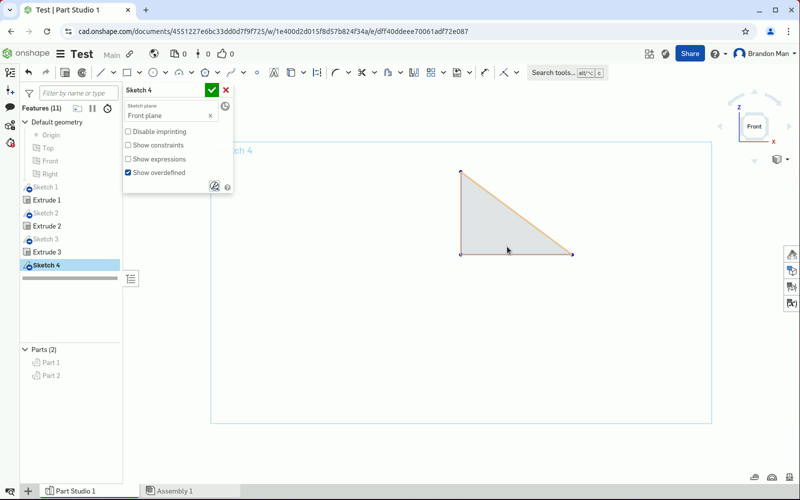
click(507, 246)
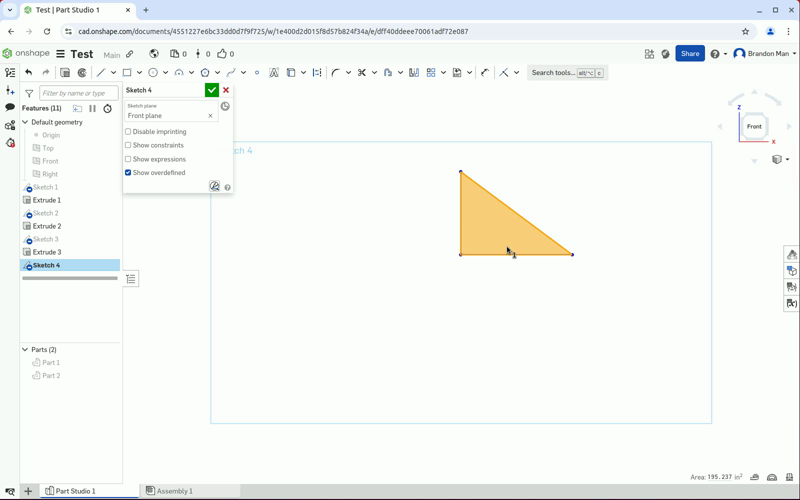
mouse_move(73, 352)
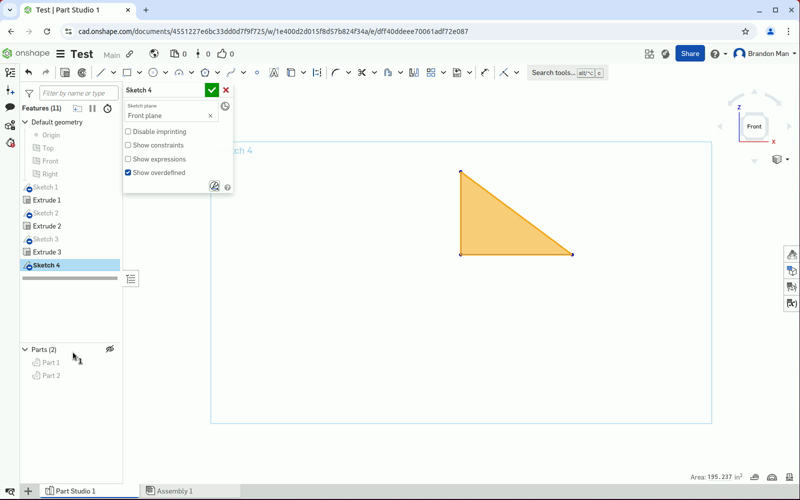
key(shift+y)
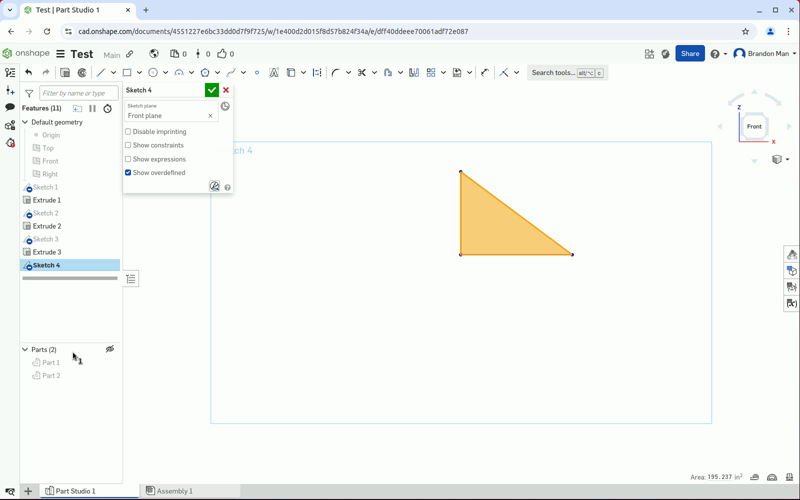
key(shift+e)
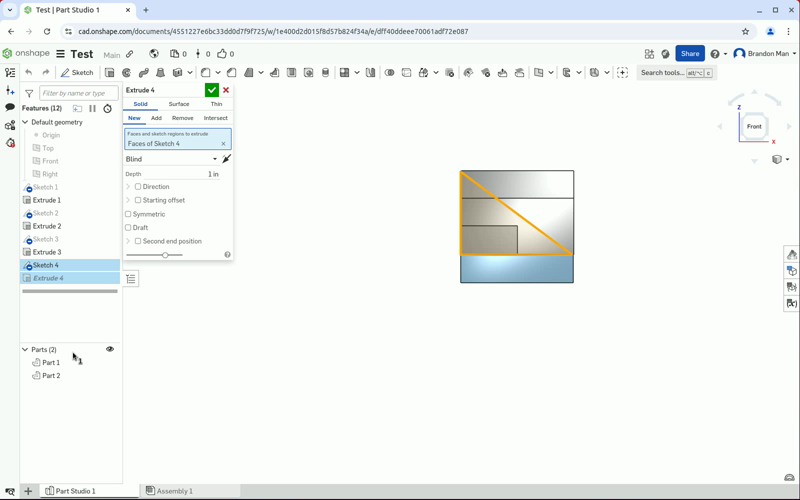
mouse_move(143, 106)
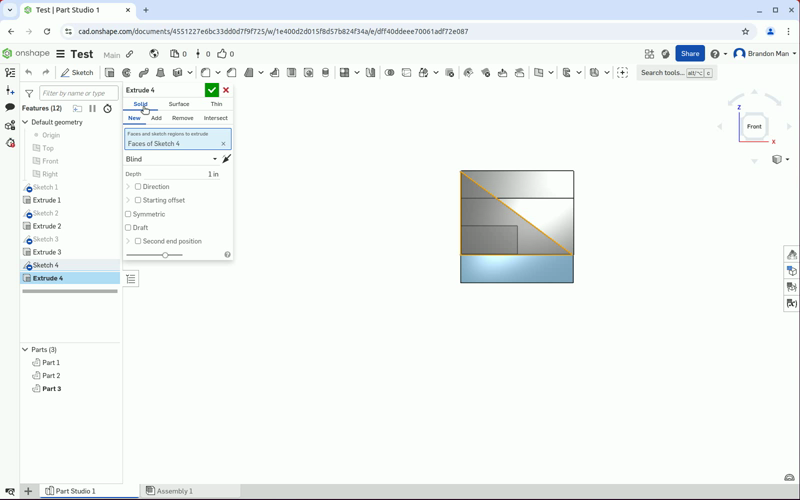
click(143, 106)
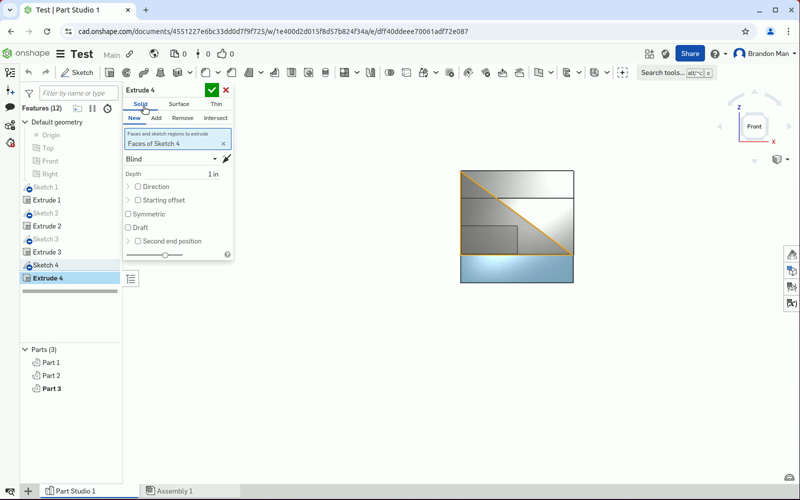
mouse_move(219, 120)
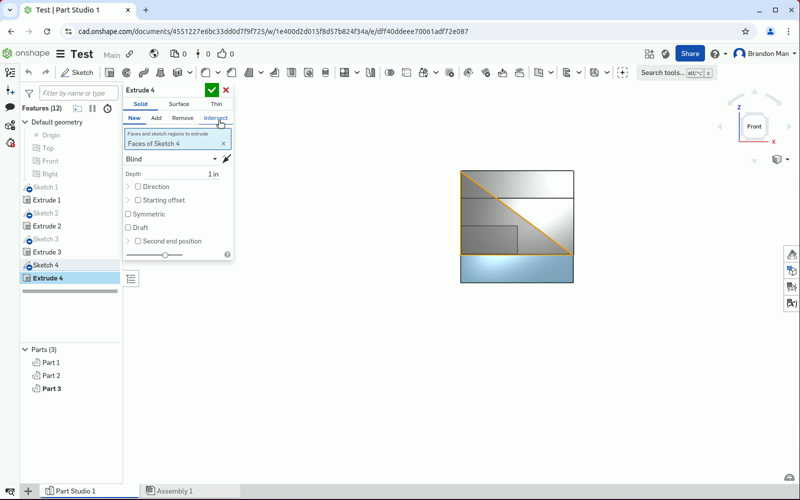
click(219, 120)
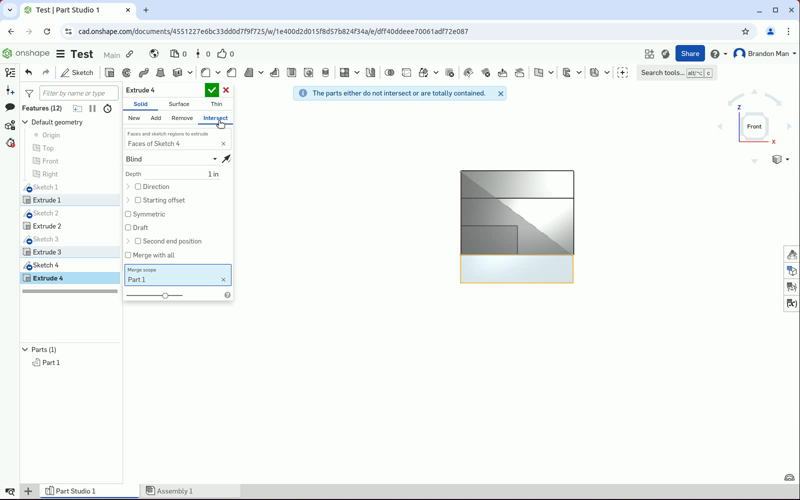
key(tab, 4)
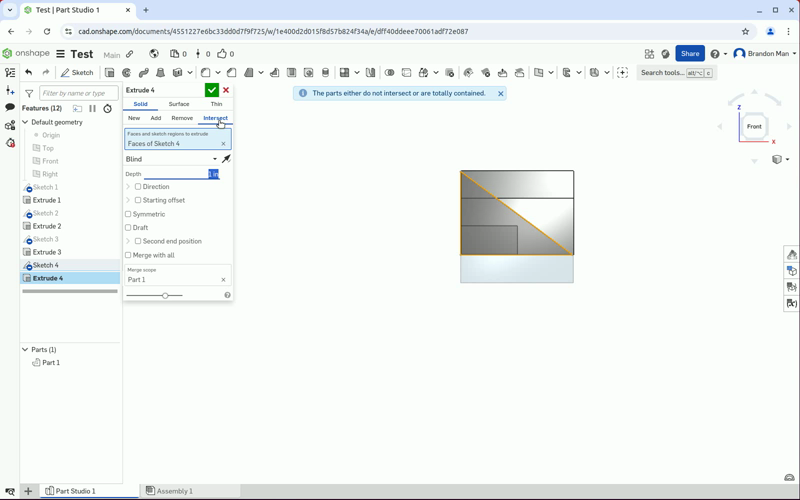
text(23.108)
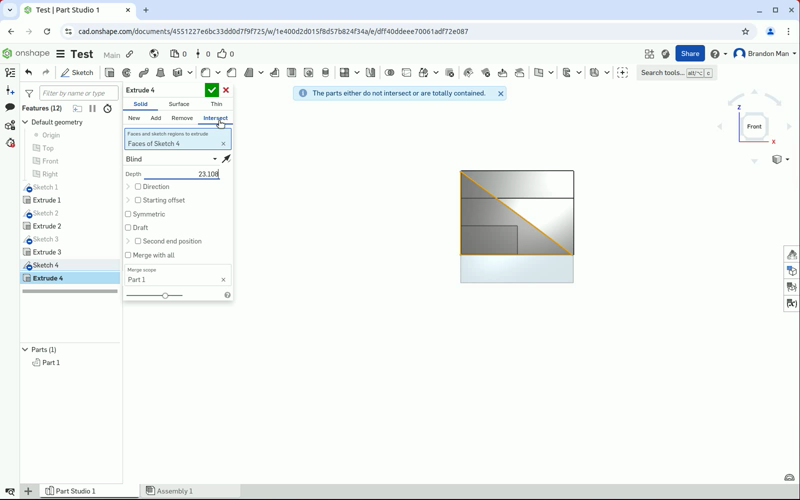
key(enter)
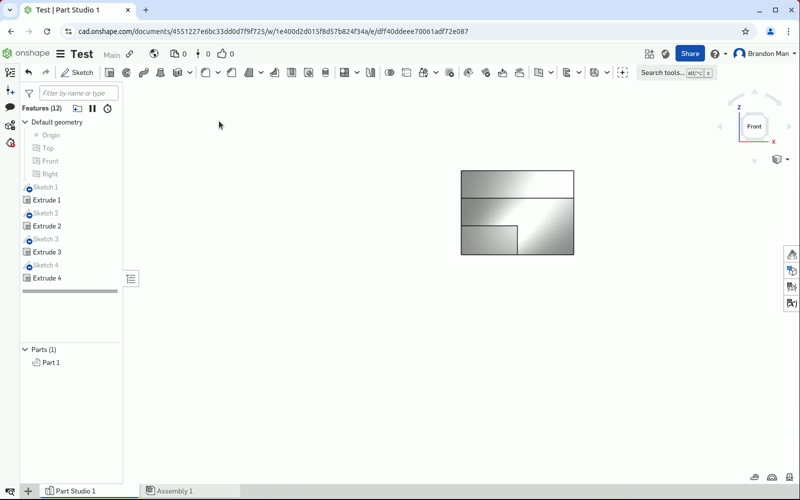
key(shift+h)
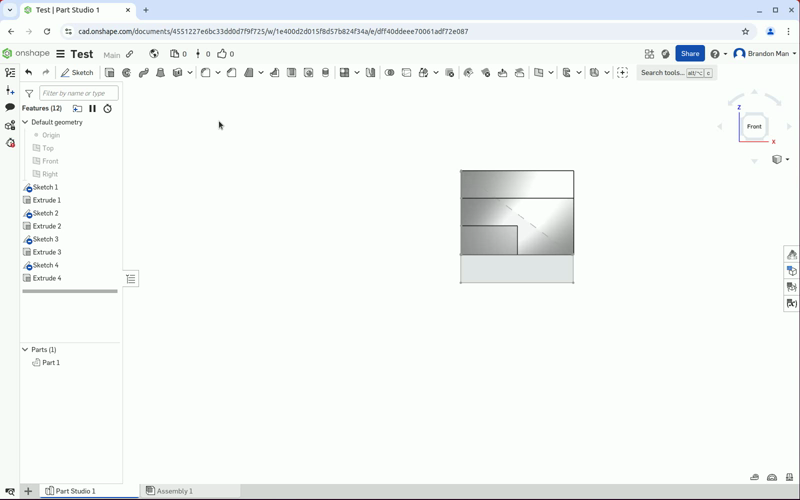
key(shift+h)
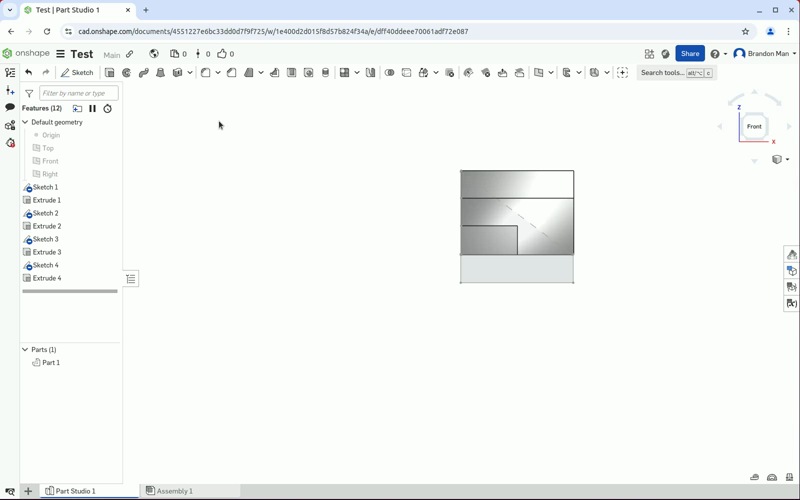
key(shift+7)
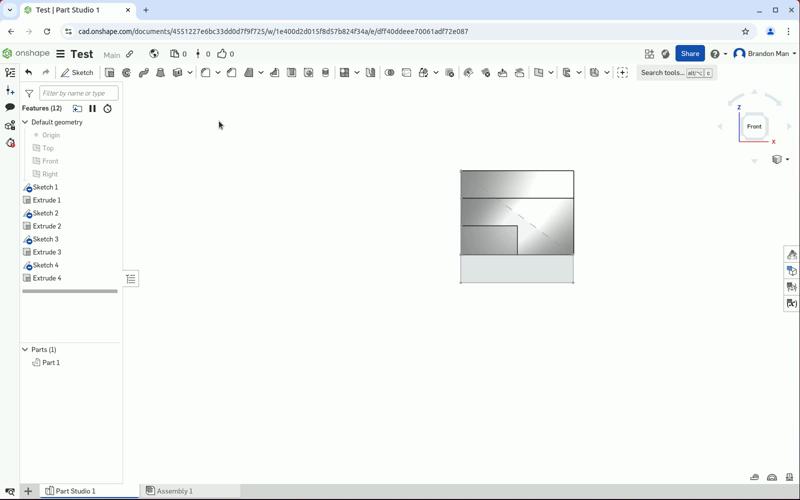
key(left, 2)
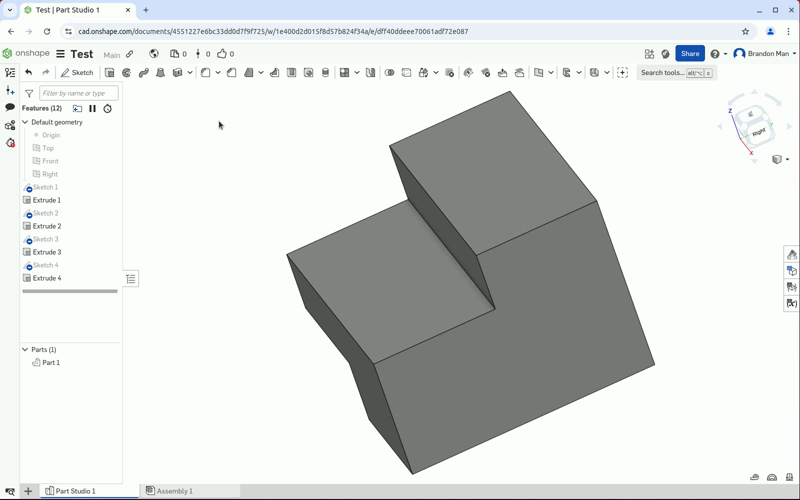
key(down, 2)
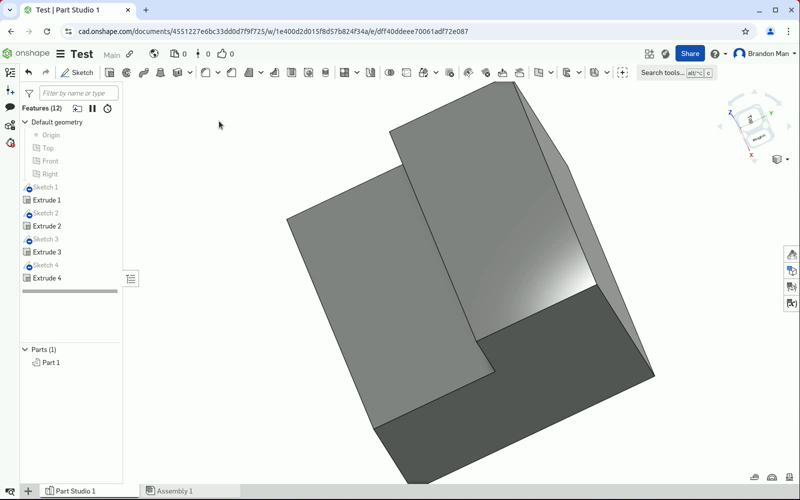
key(up, 2)
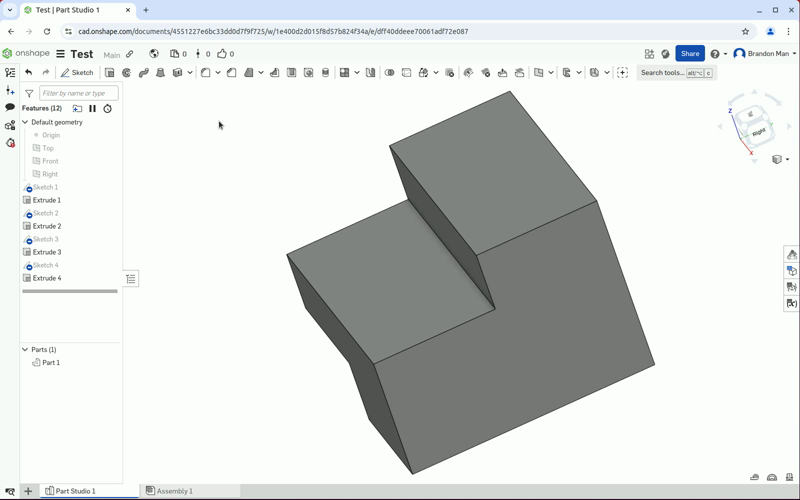
key(right, 2)
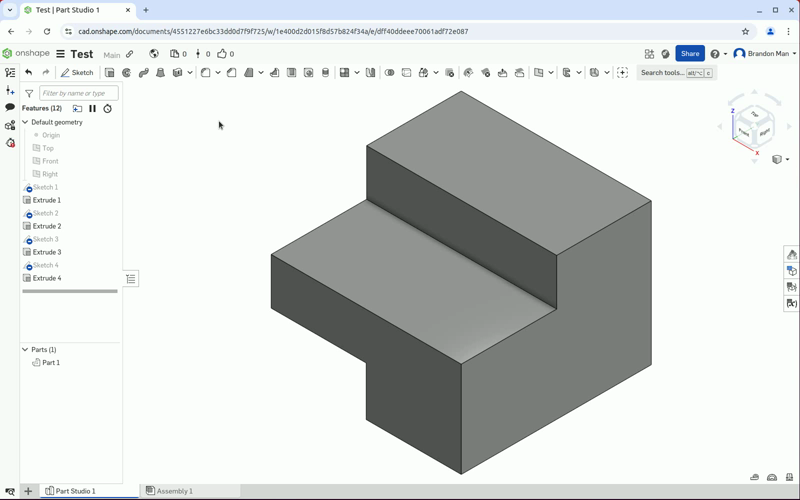
mouse_move(73, 189)
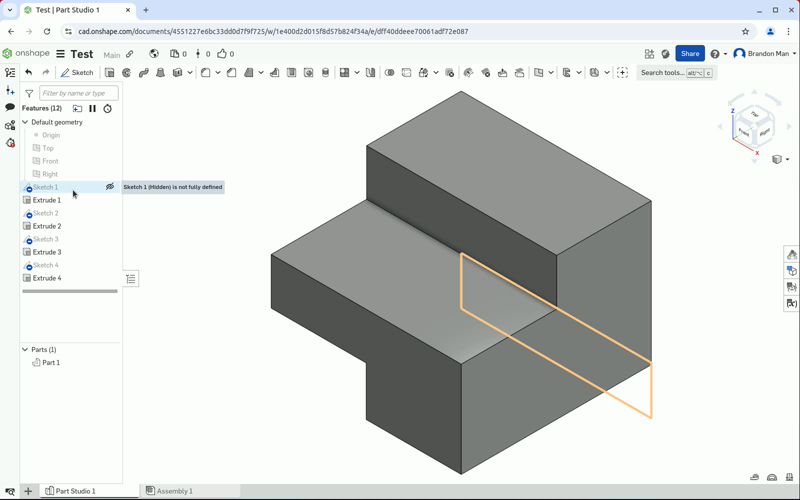
click(73, 189)